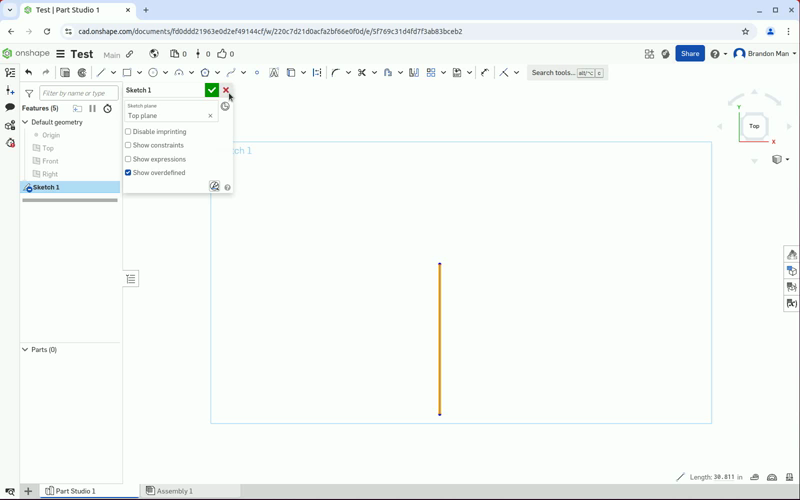
key(shift+h)
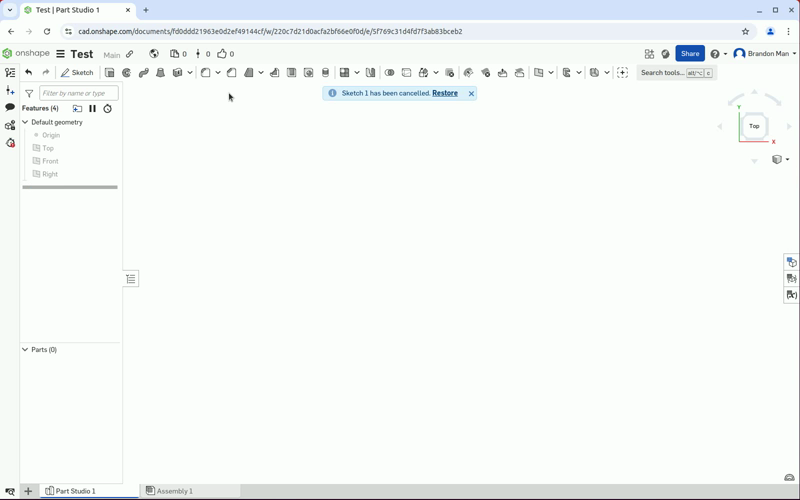
mouse_move(73, 352)
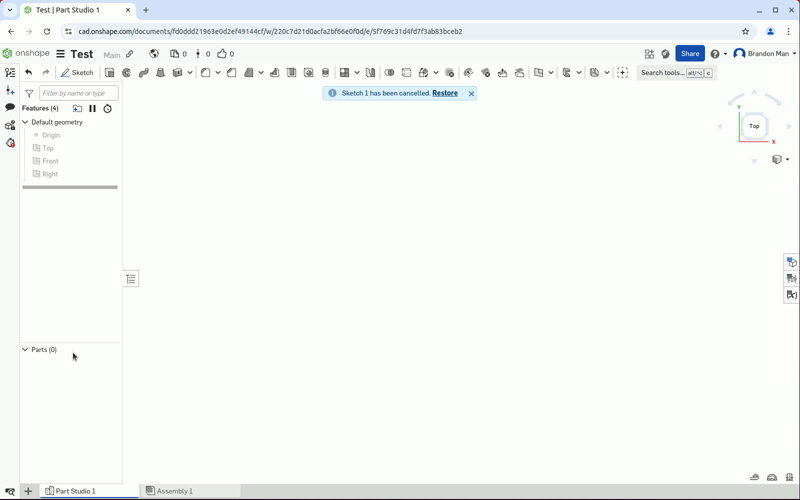
key(y)
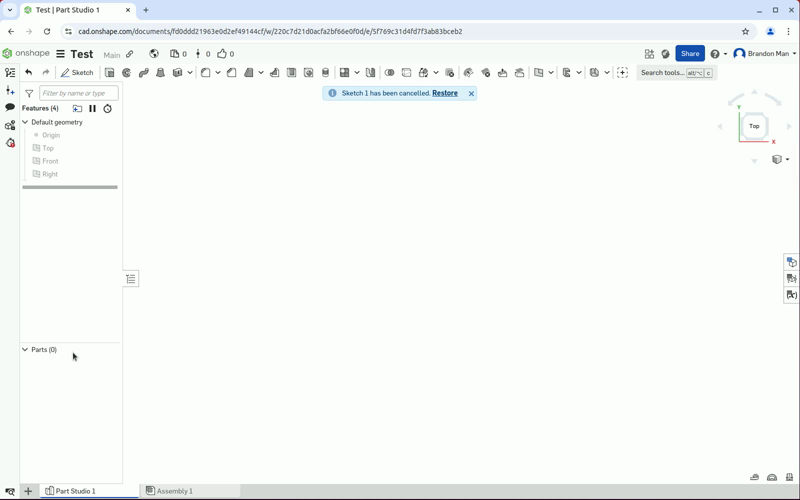
key(shift+p)
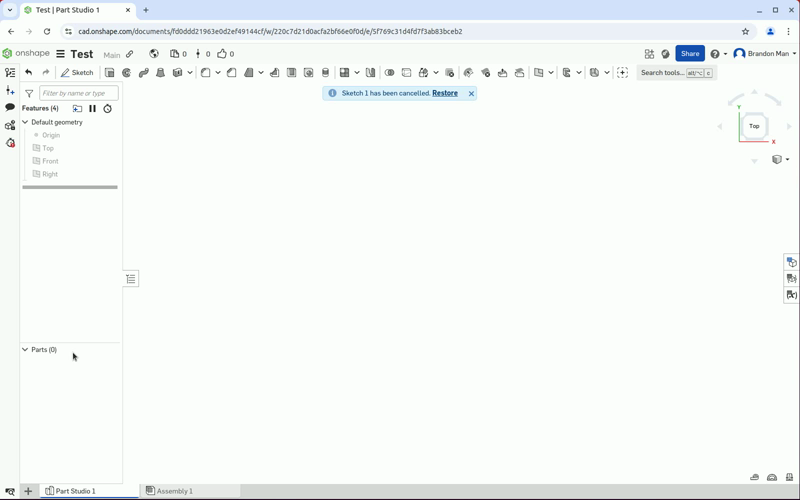
key(space)
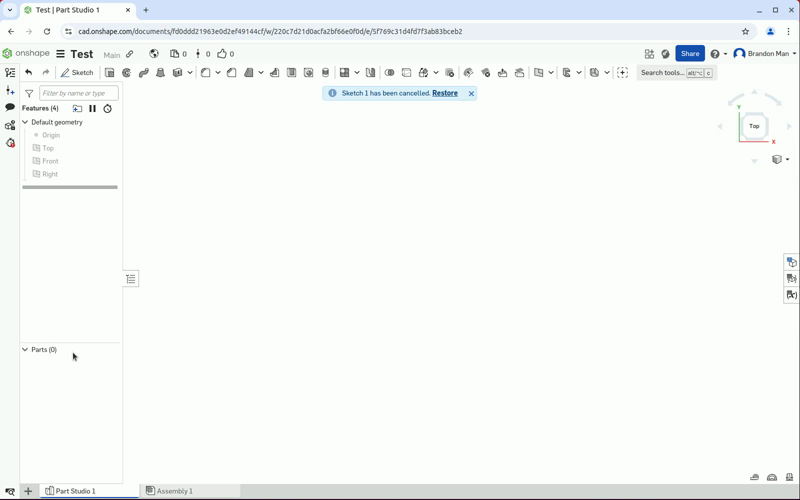
key_down(shift)
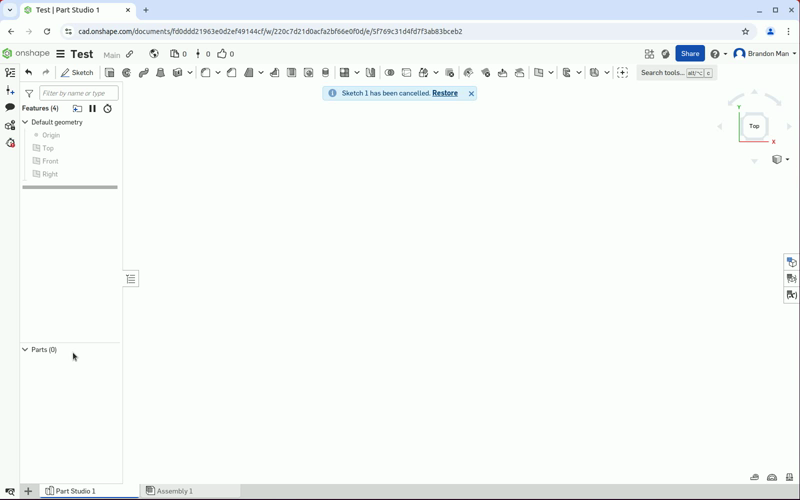
key(up)
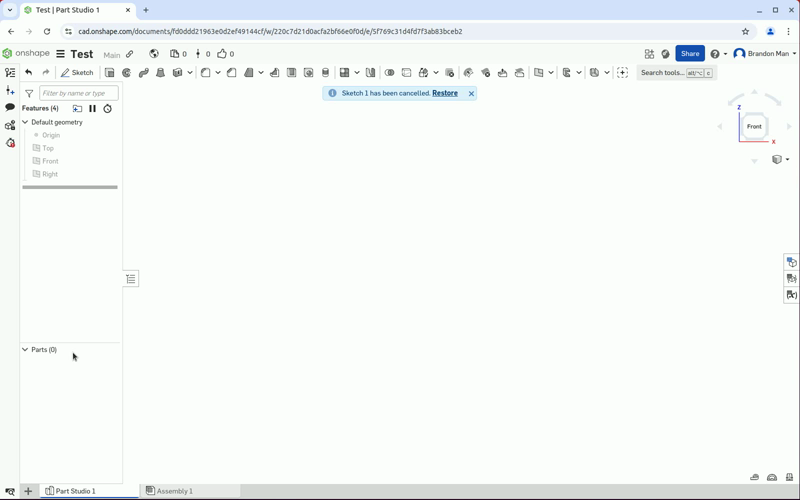
key_up(shift)
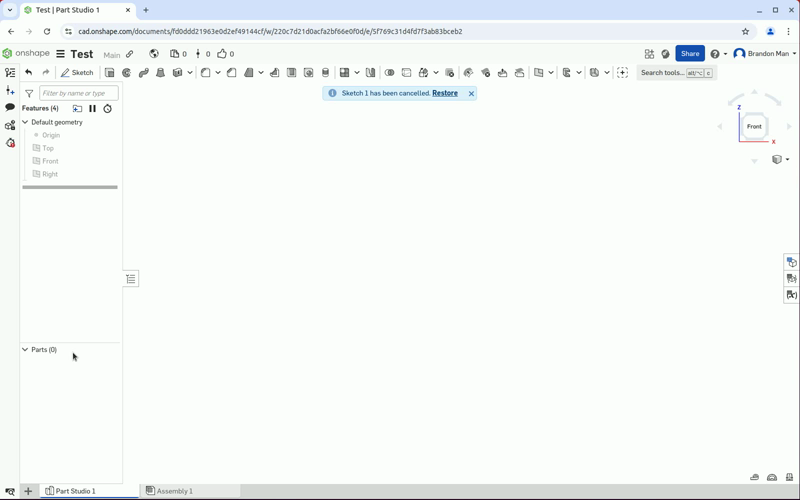
key(space)
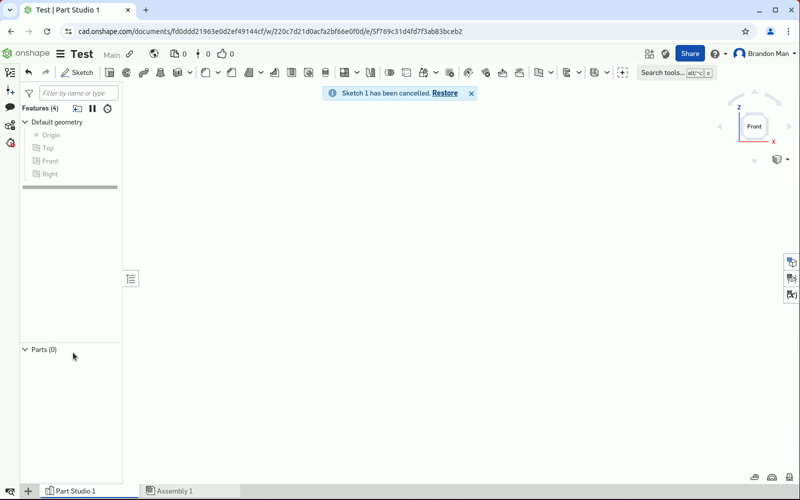
key_down(shift)
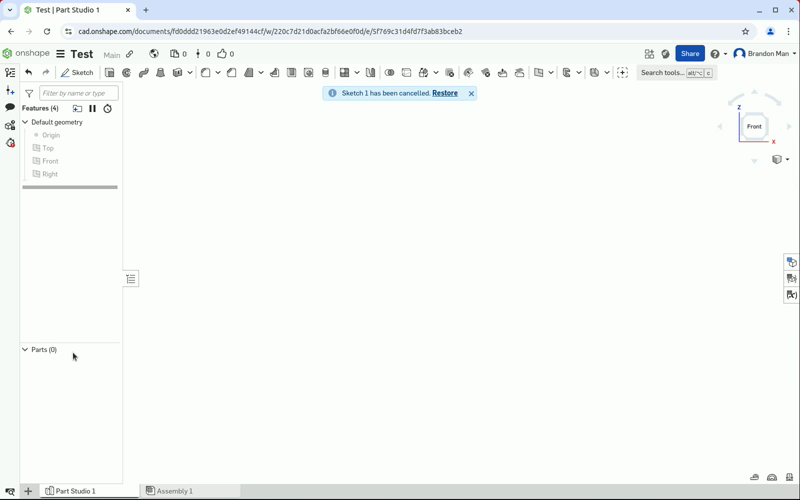
key(left)
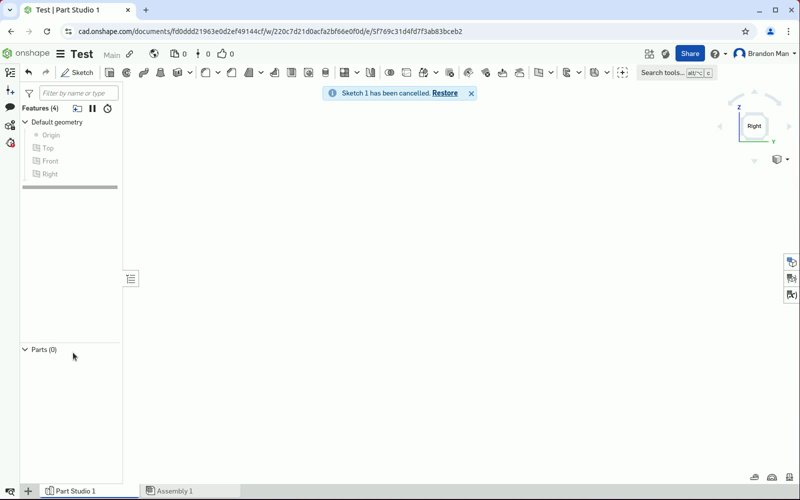
key_up(shift)
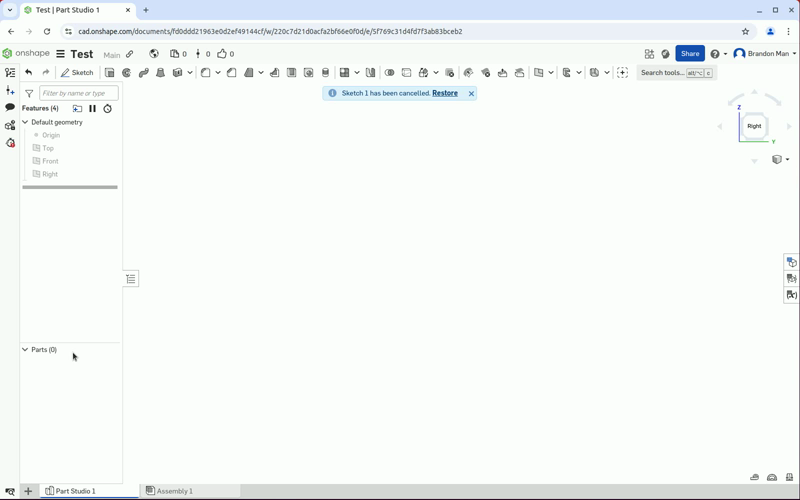
mouse_move(73, 352)
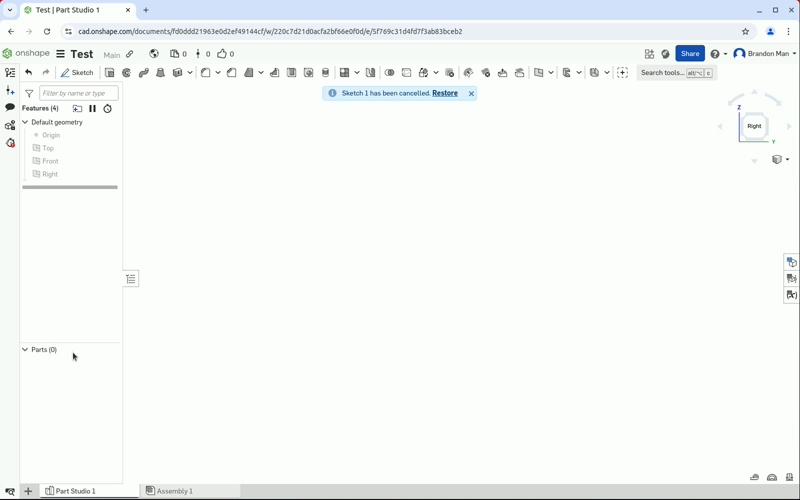
key(shift+y)
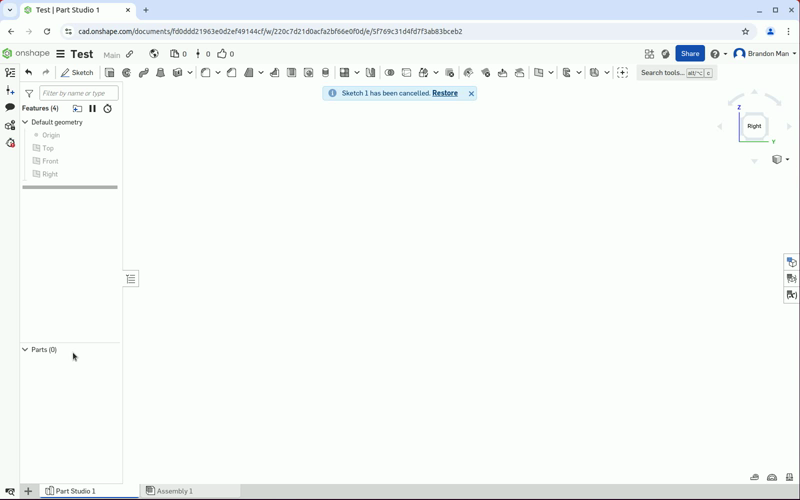
key(shift+s)
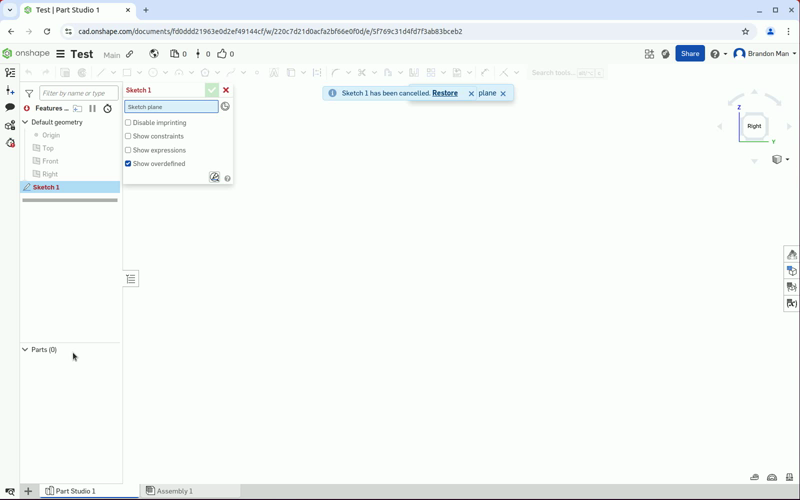
mouse_move(73, 176)
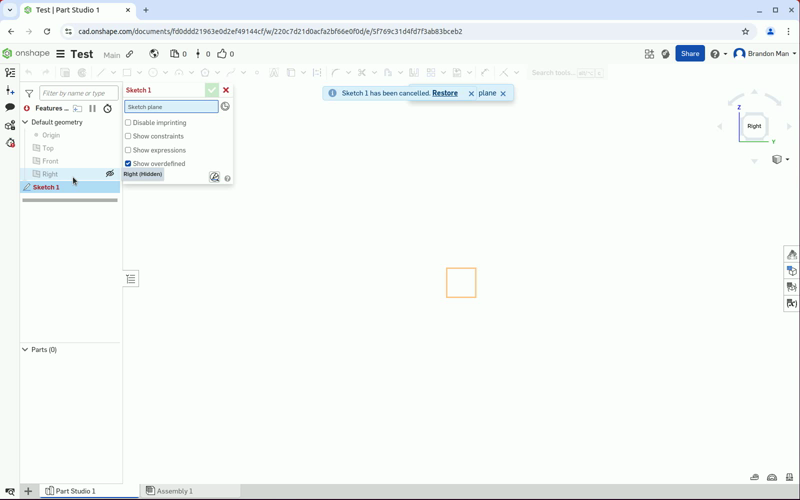
click(73, 176)
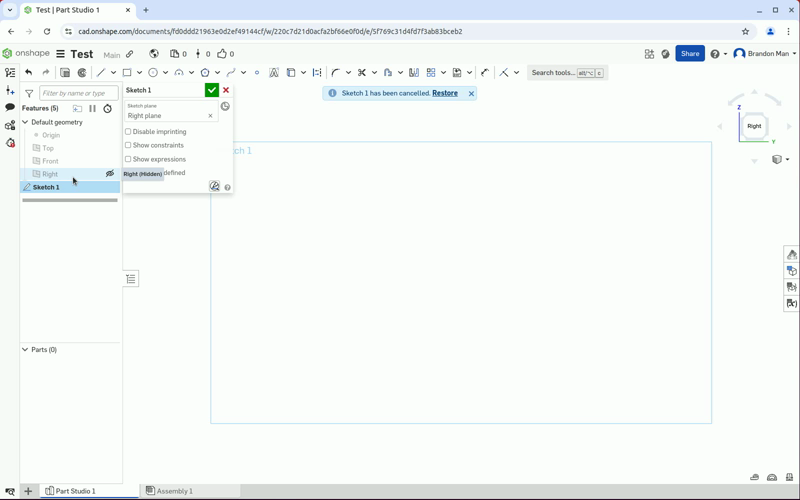
mouse_move(73, 352)
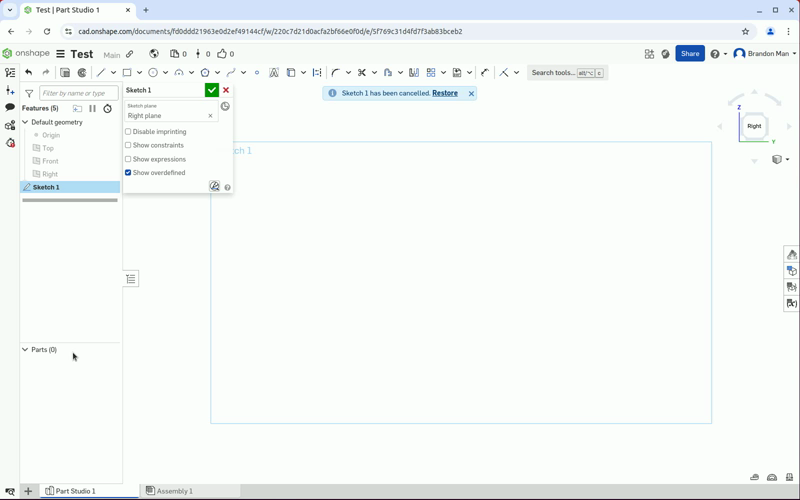
key(y)
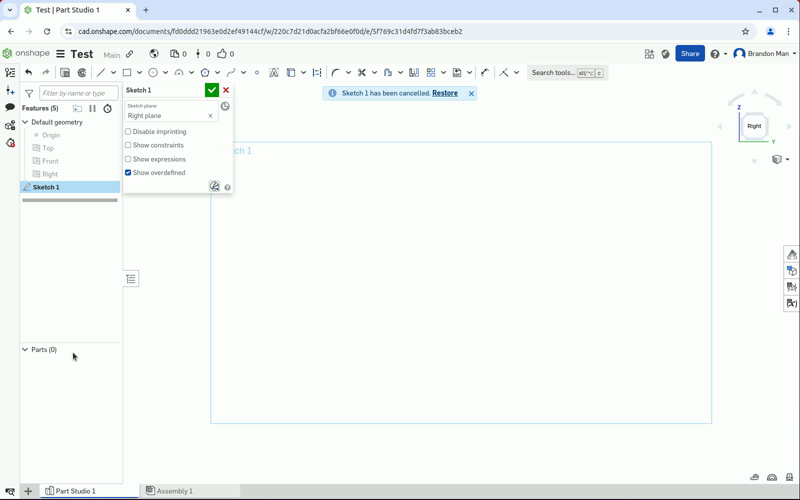
key(l)
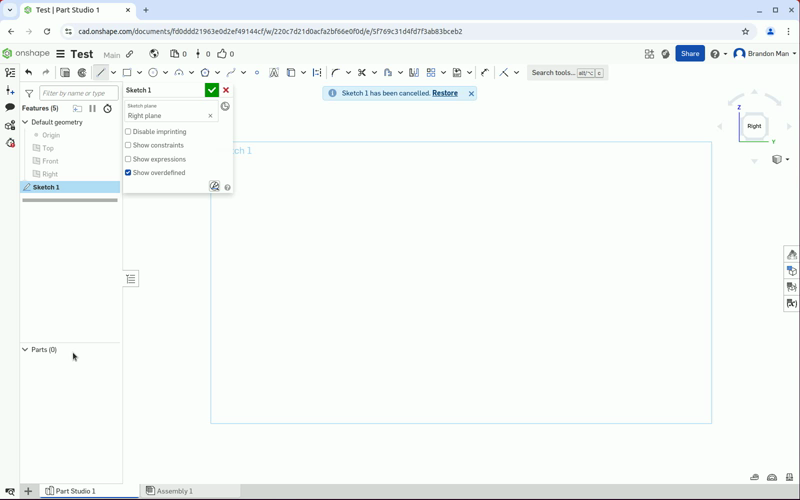
key_down(shift)
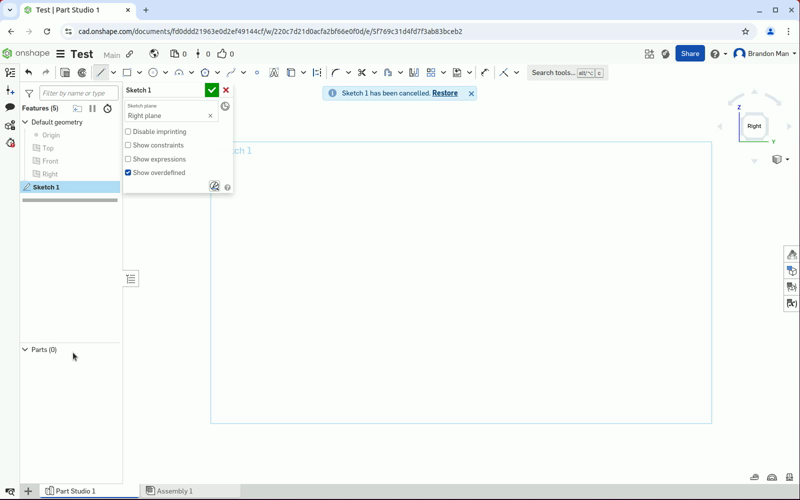
mouse_move(418, 198)
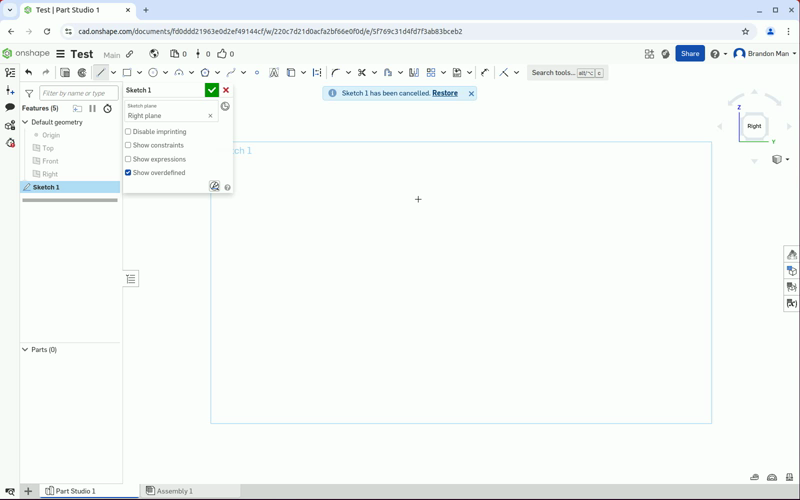
click(418, 198)
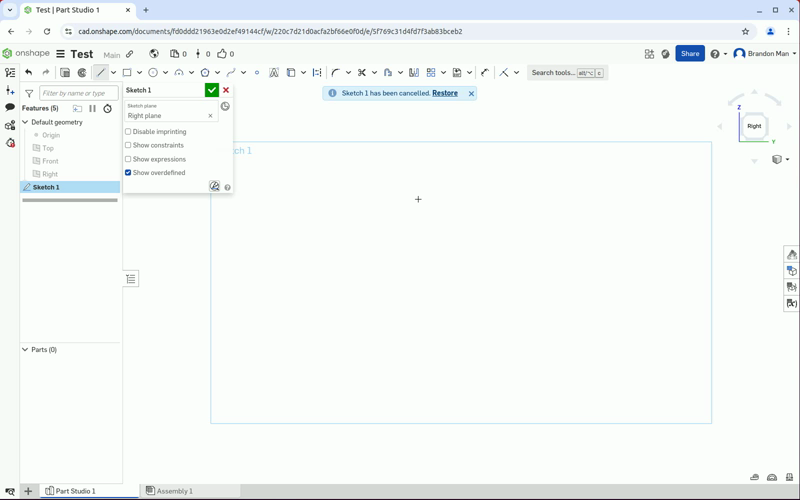
key_up(shift)
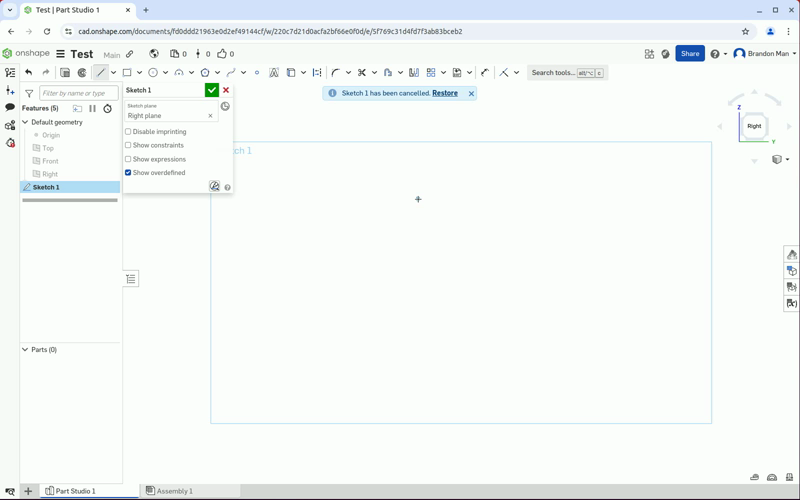
key_down(shift)
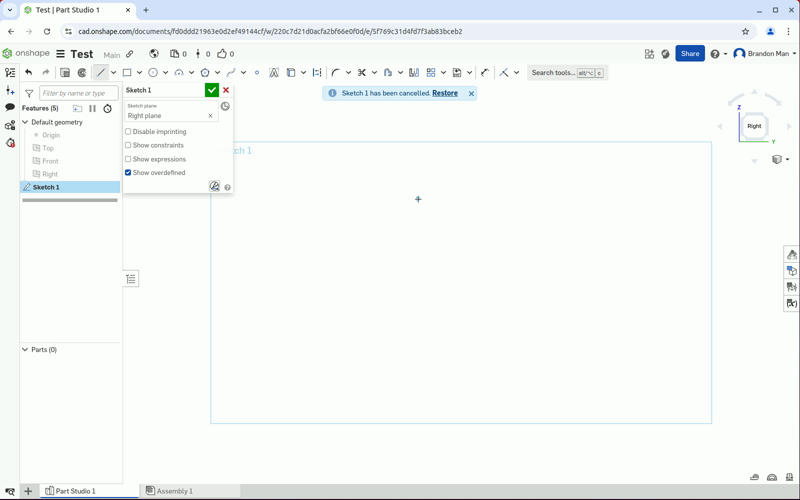
mouse_move(448, 198)
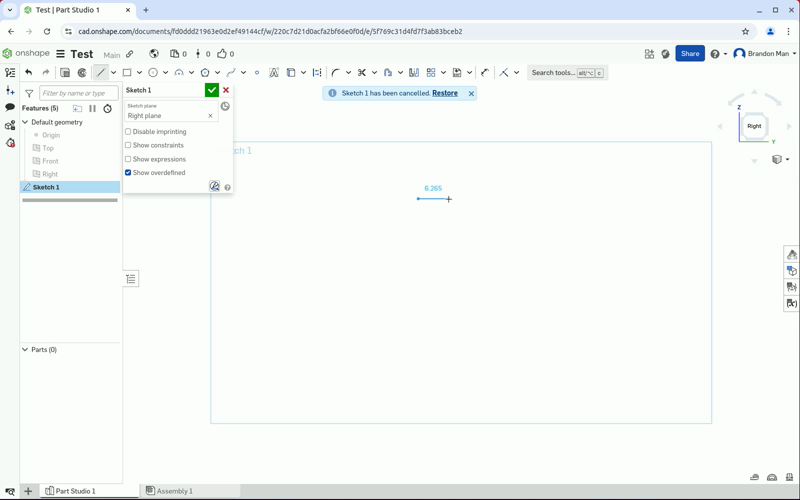
mouse_move(457, 198)
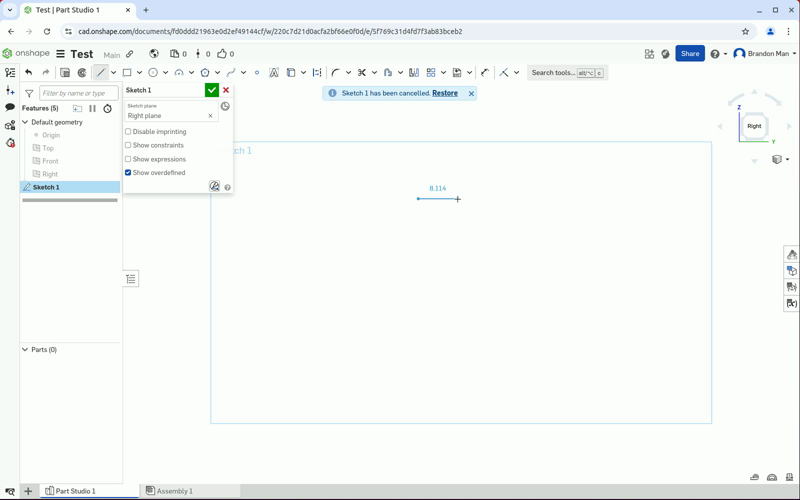
click(457, 198)
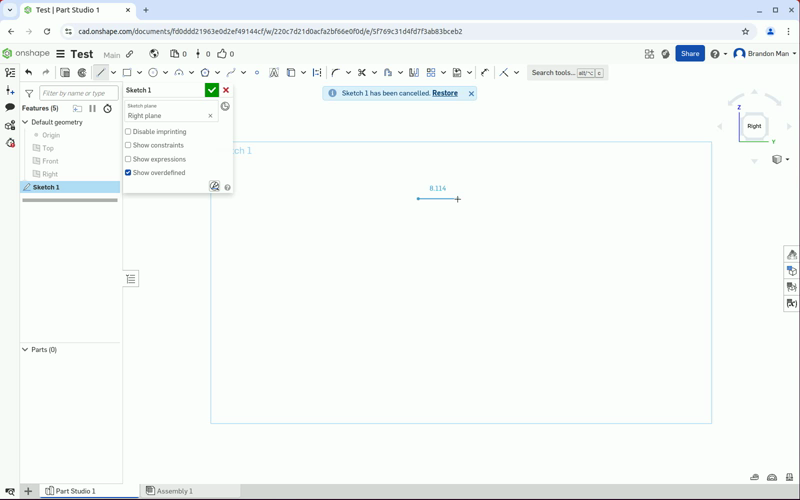
key_up(shift)
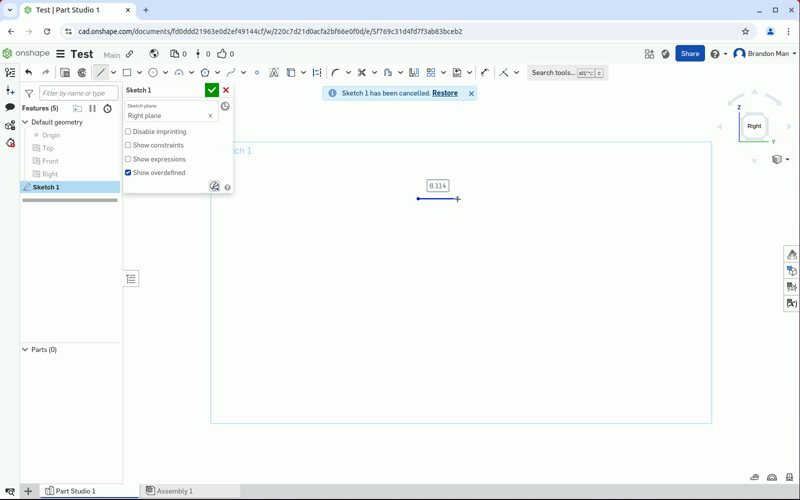
key_down(shift)
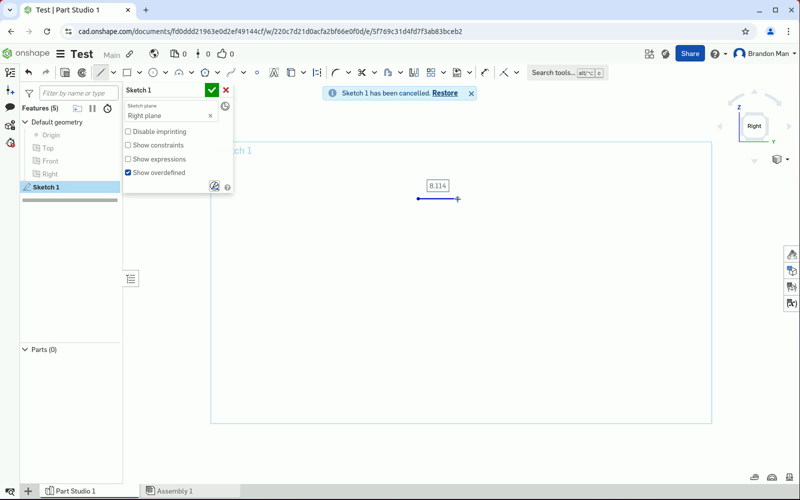
mouse_move(457, 283)
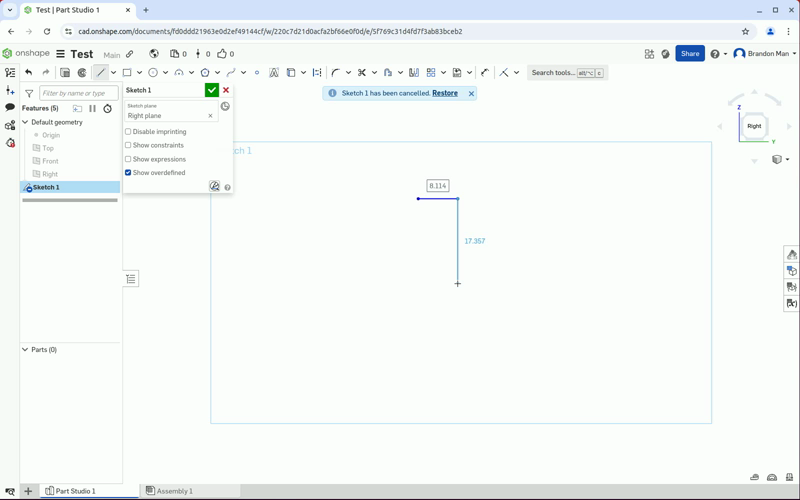
click(457, 283)
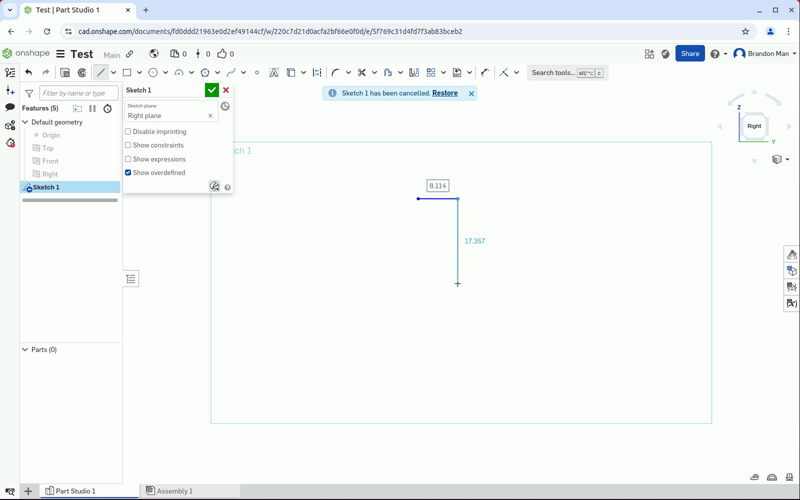
key_up(shift)
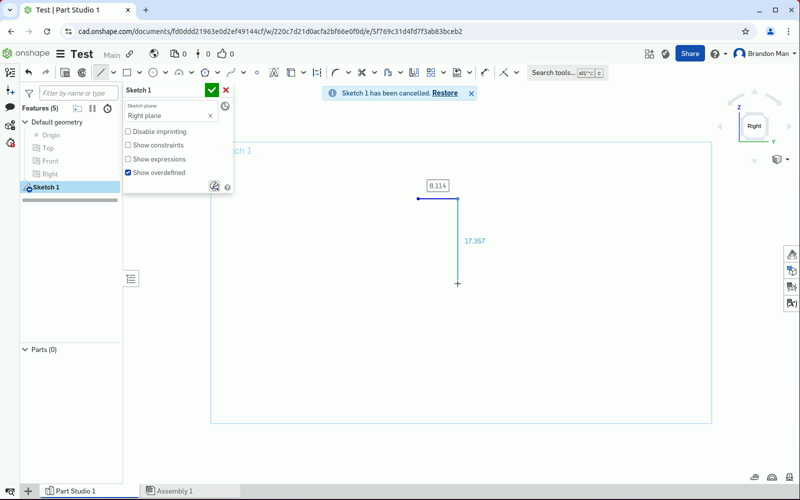
key_down(shift)
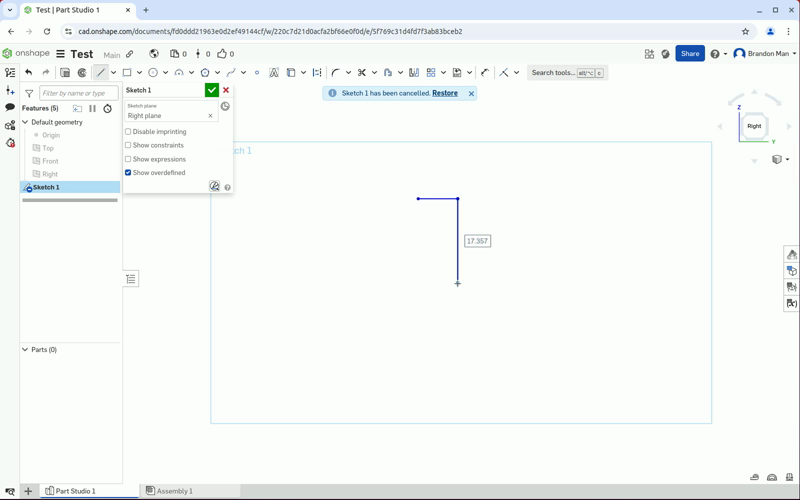
mouse_move(487, 283)
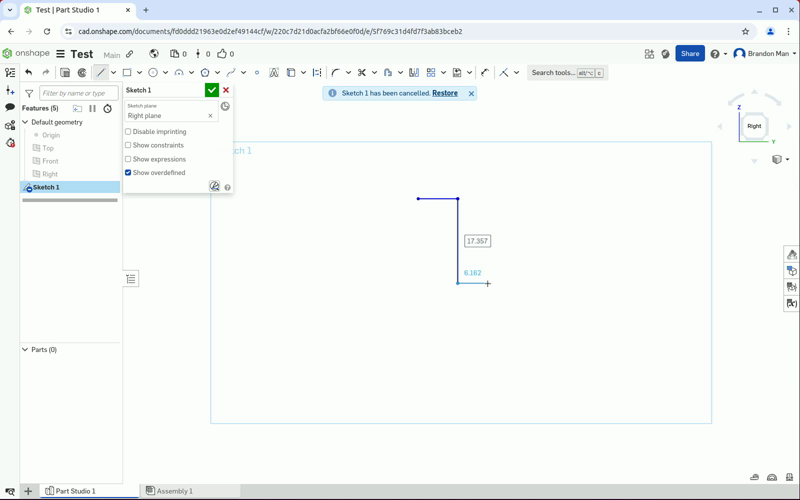
mouse_move(461, 283)
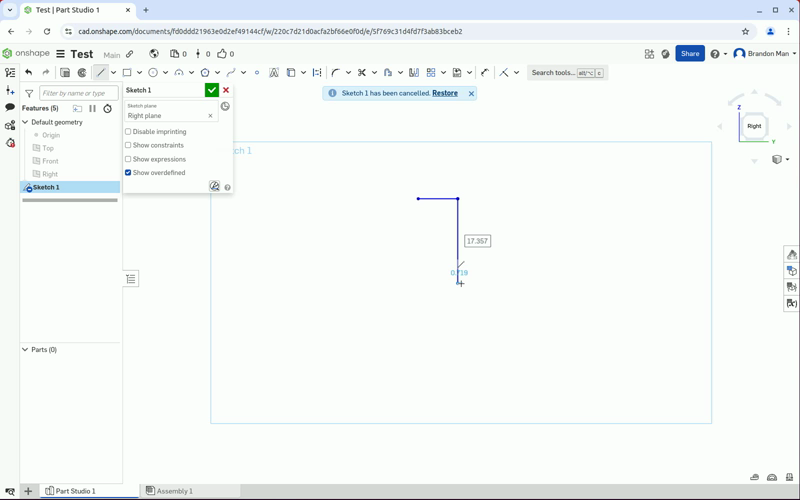
scroll(6)
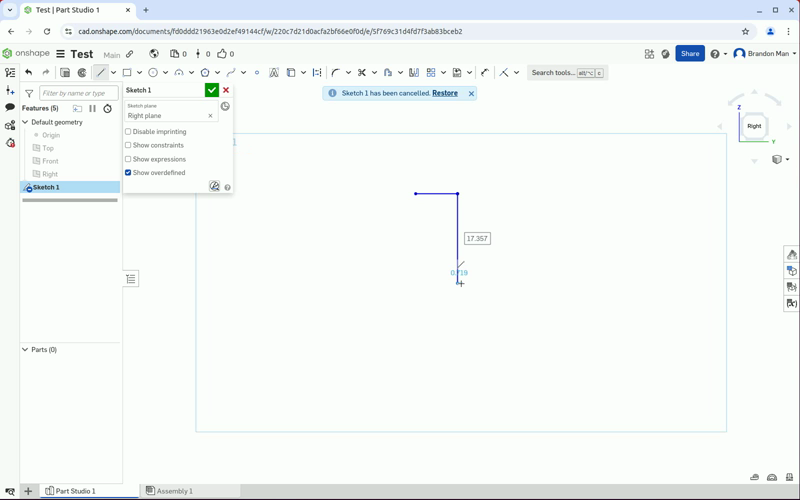
scroll(6)
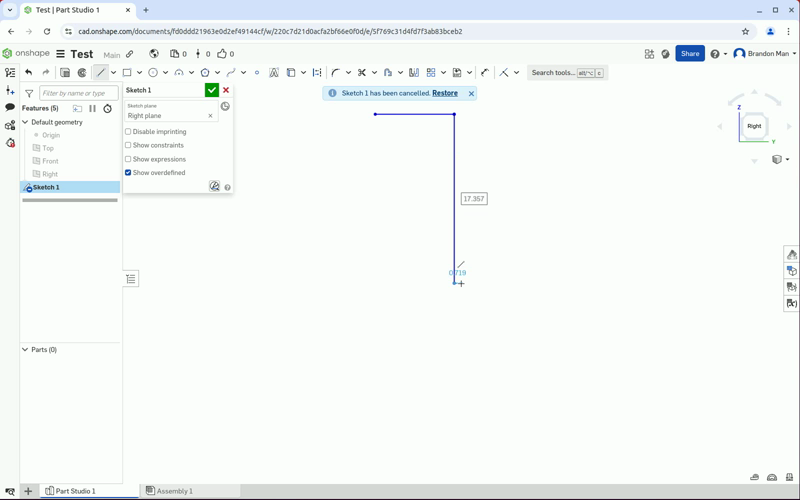
scroll(6)
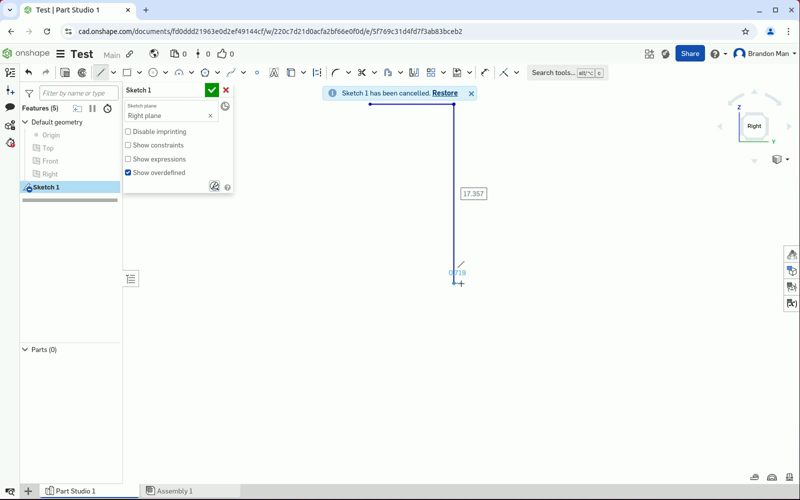
scroll(6)
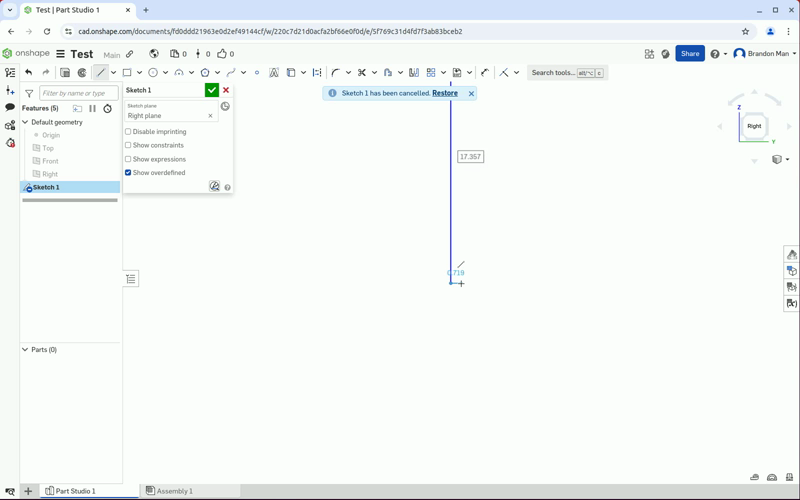
scroll(6)
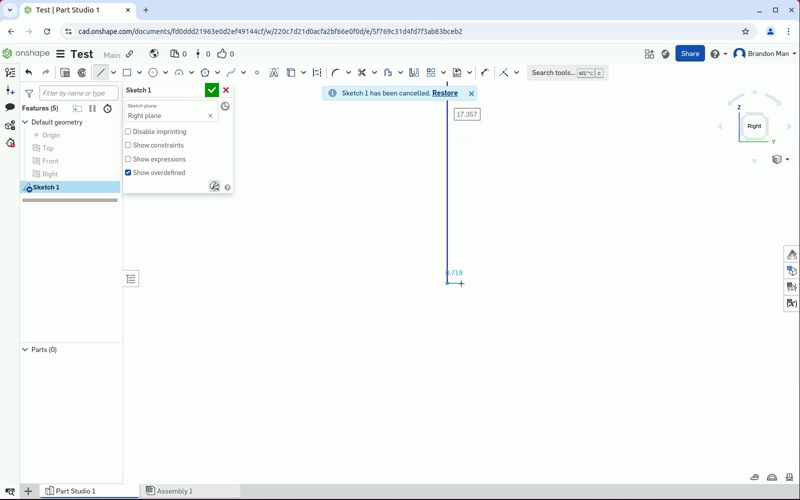
scroll(6)
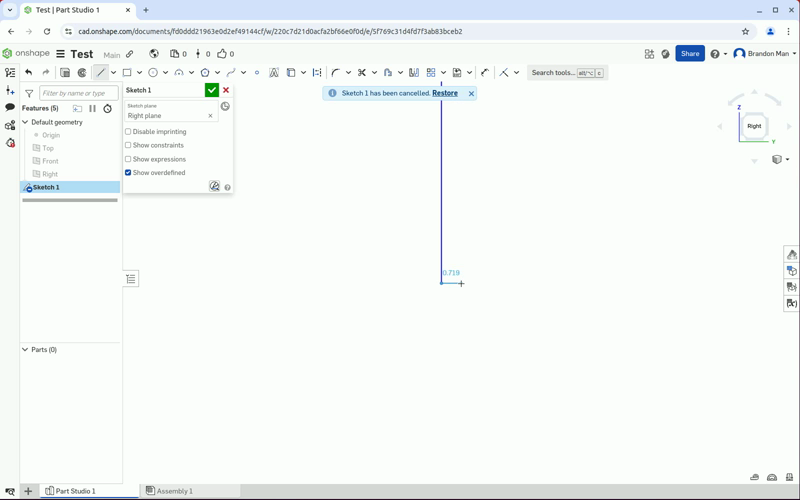
scroll(6)
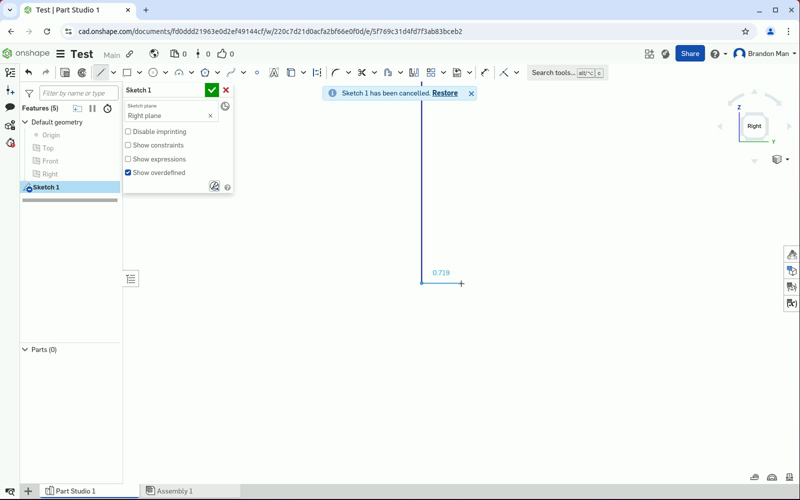
click(461, 283)
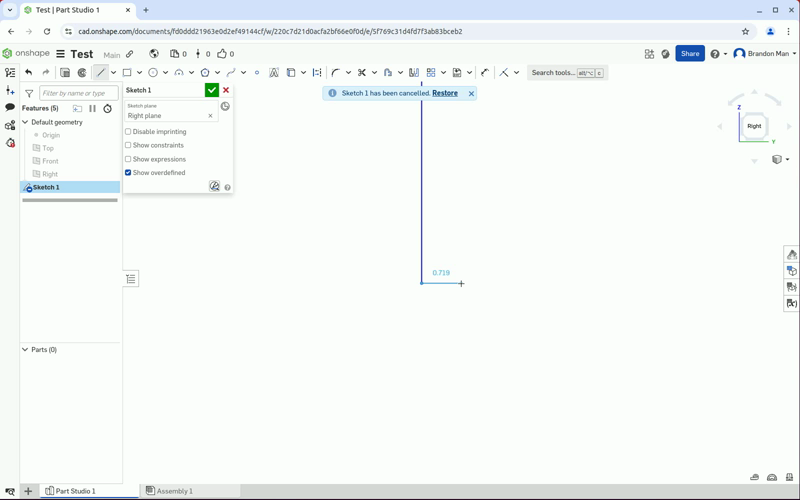
scroll(-6)
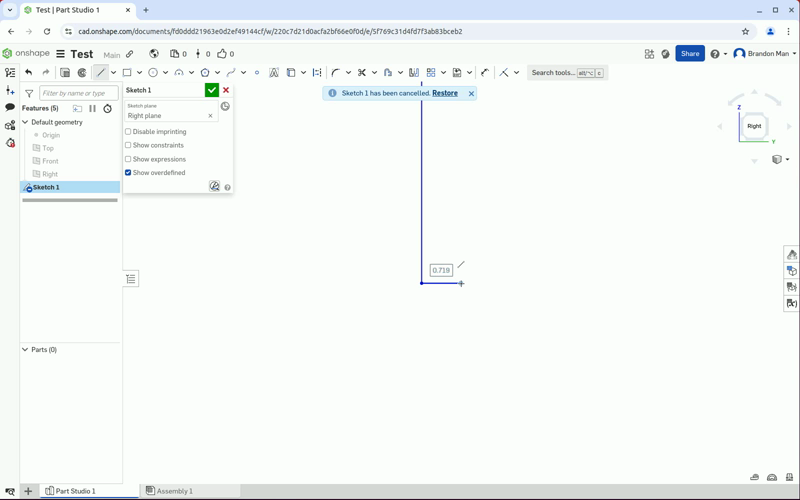
scroll(-6)
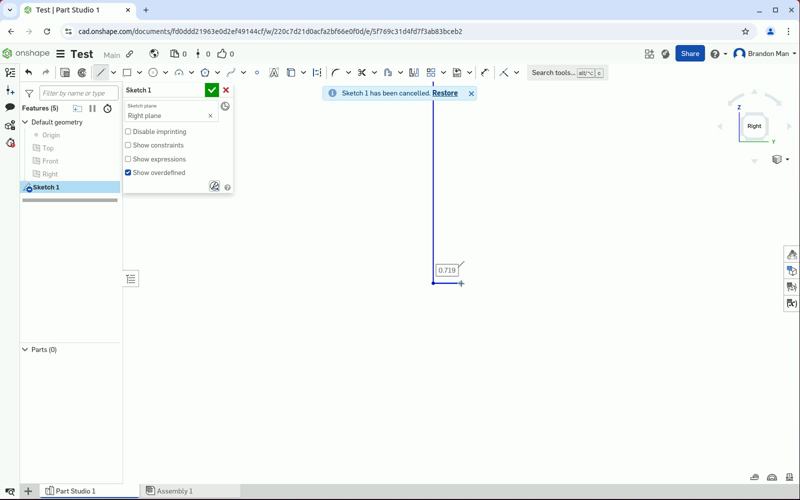
scroll(-6)
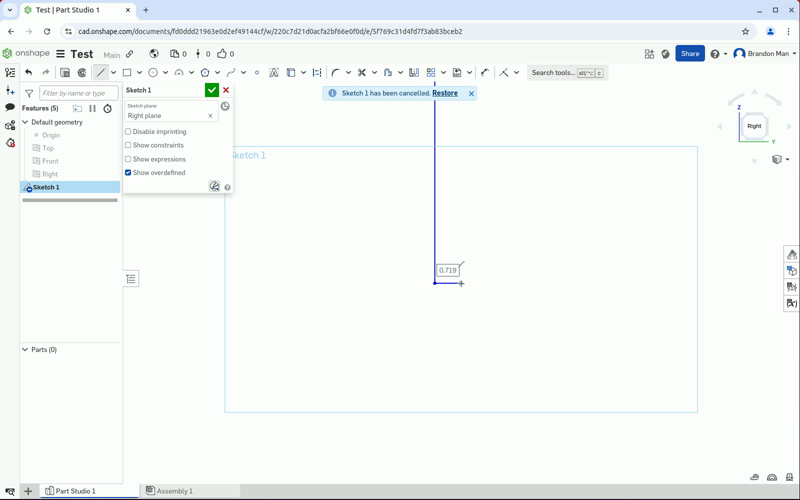
scroll(-6)
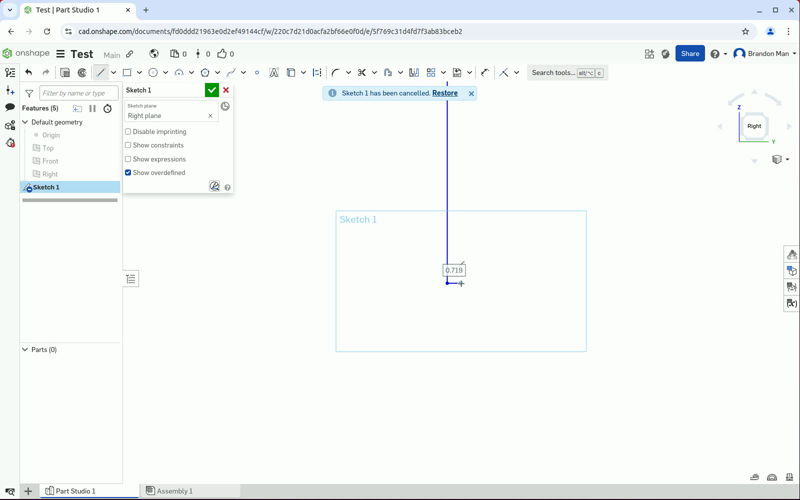
scroll(-6)
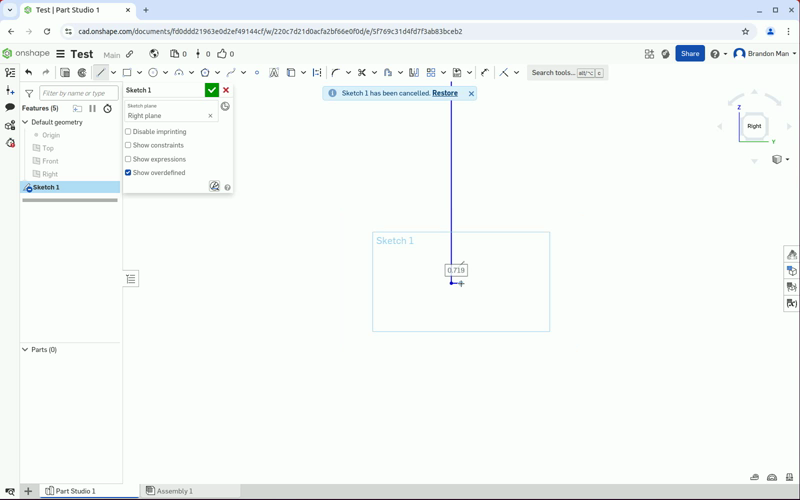
scroll(-6)
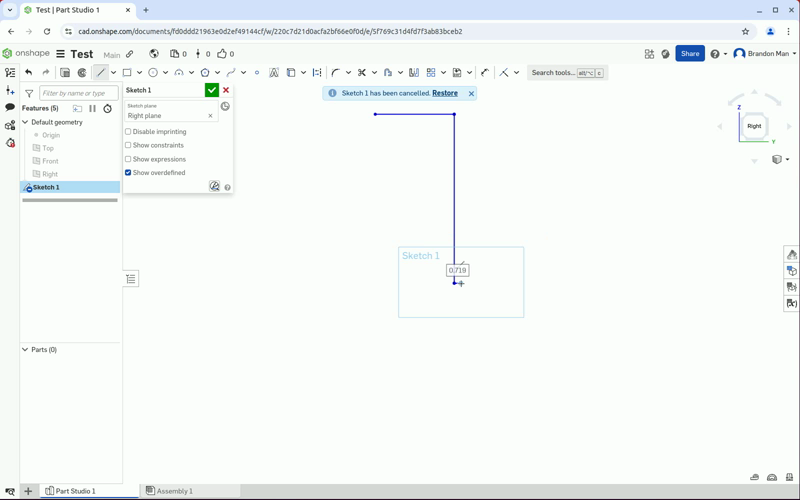
scroll(-6)
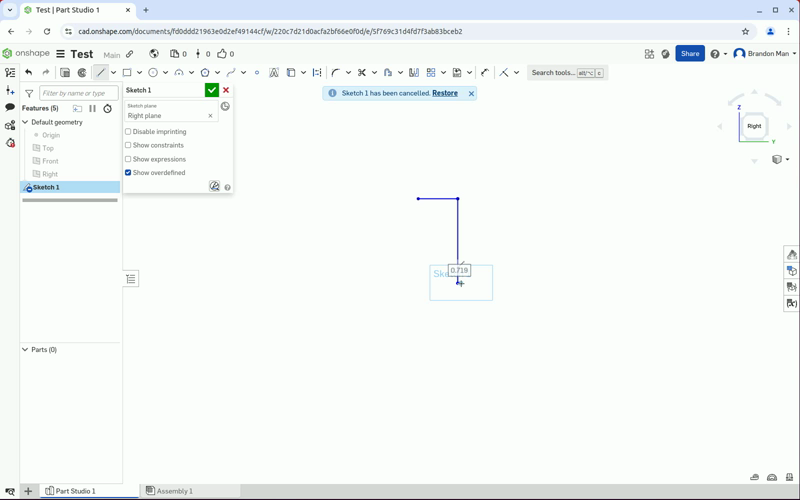
key_up(shift)
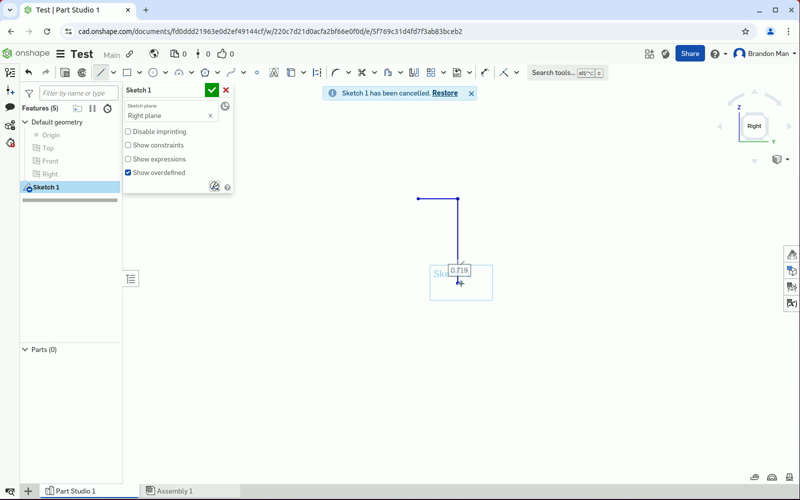
key_down(shift)
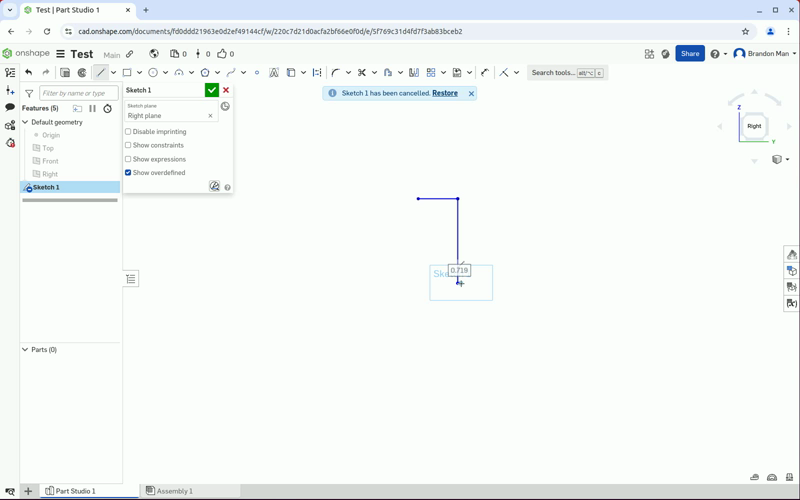
mouse_move(491, 283)
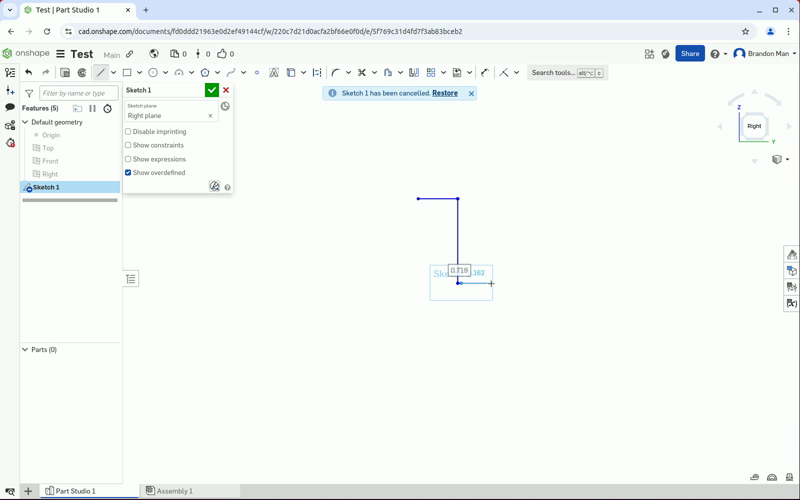
mouse_move(464, 283)
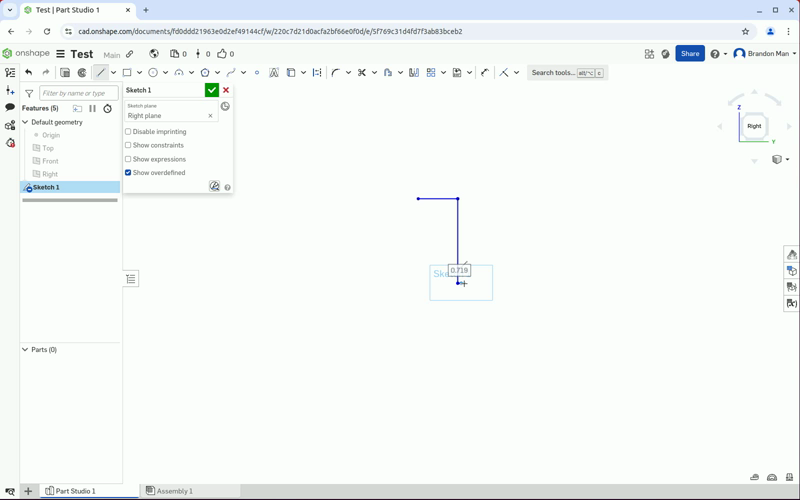
scroll(6)
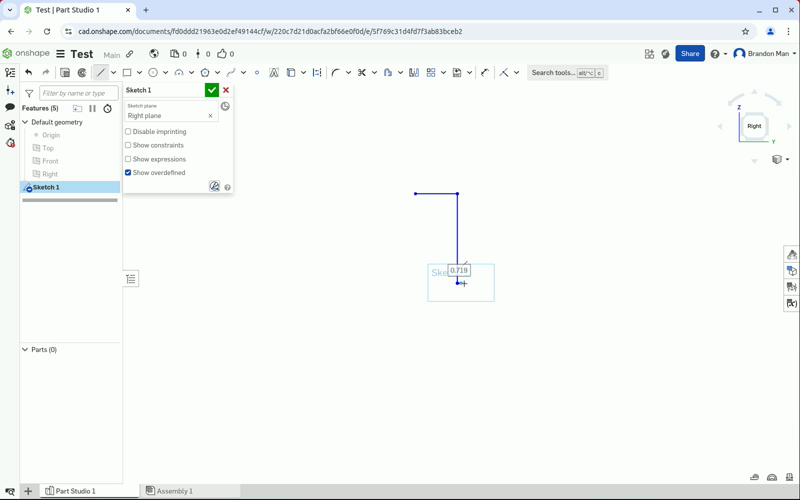
scroll(6)
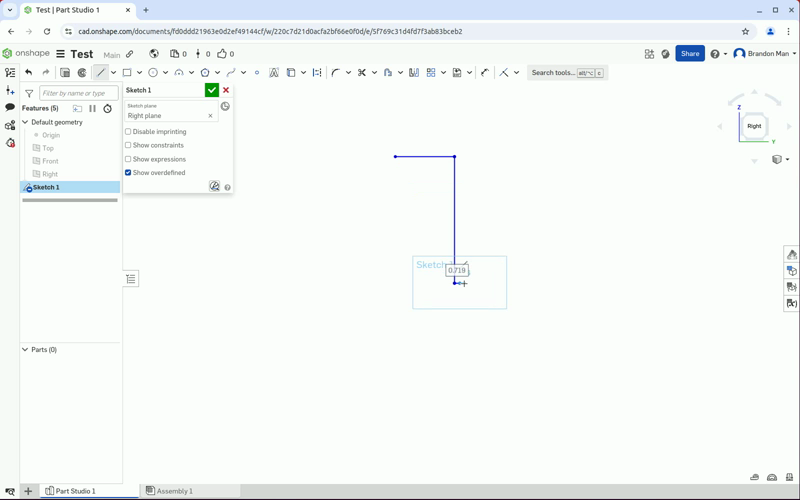
scroll(6)
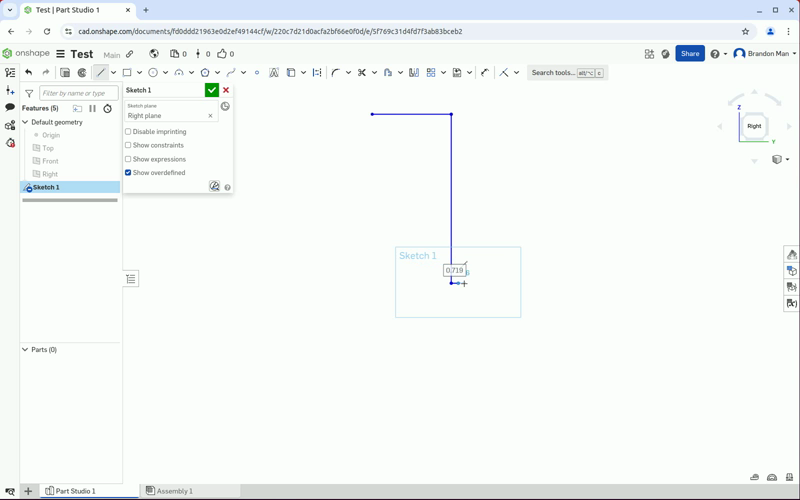
scroll(6)
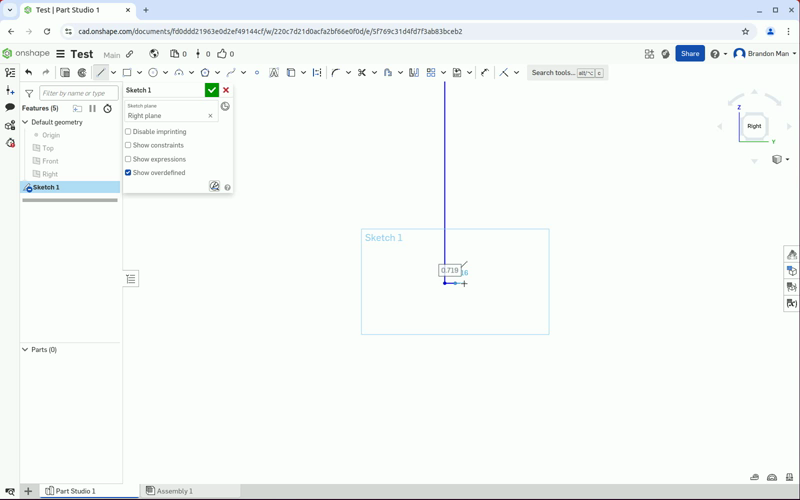
scroll(6)
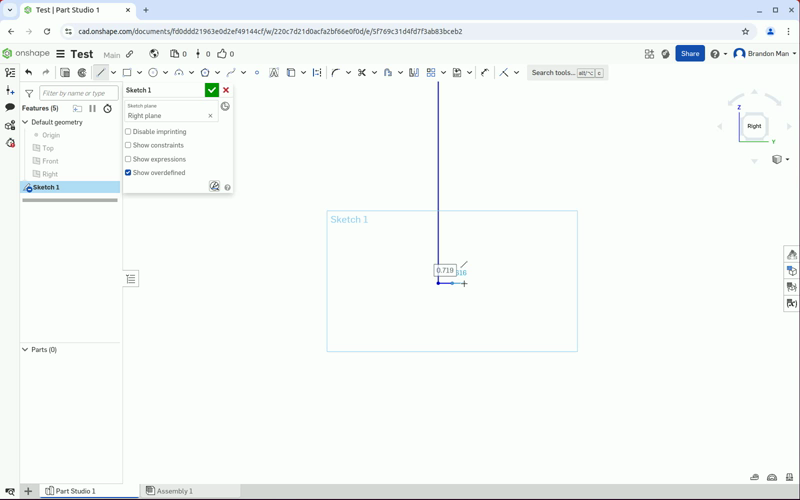
scroll(6)
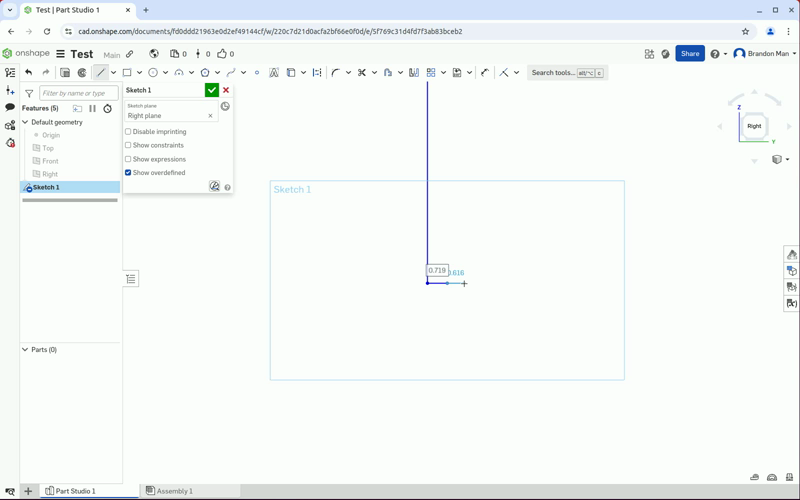
scroll(6)
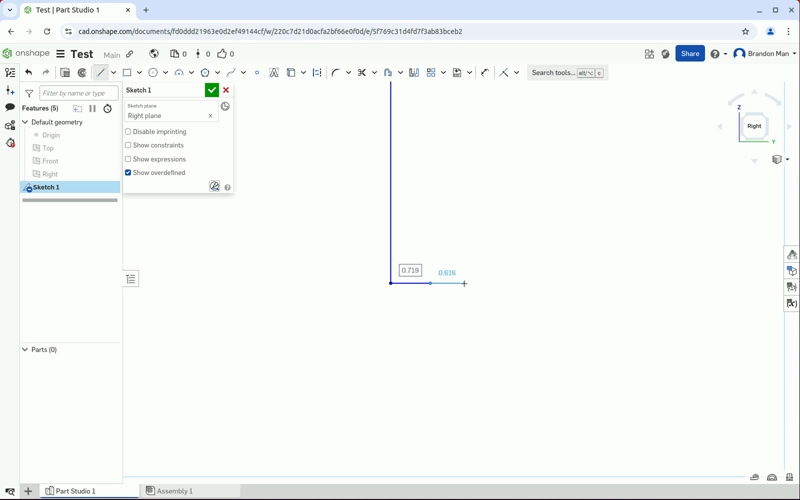
click(464, 283)
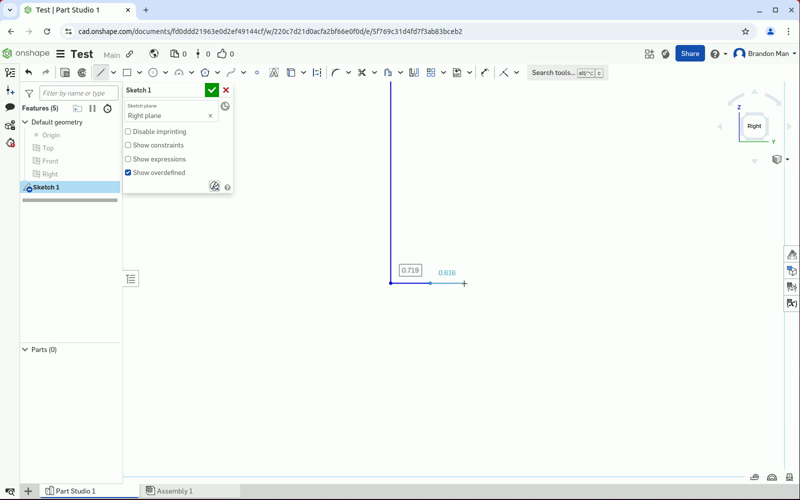
scroll(-6)
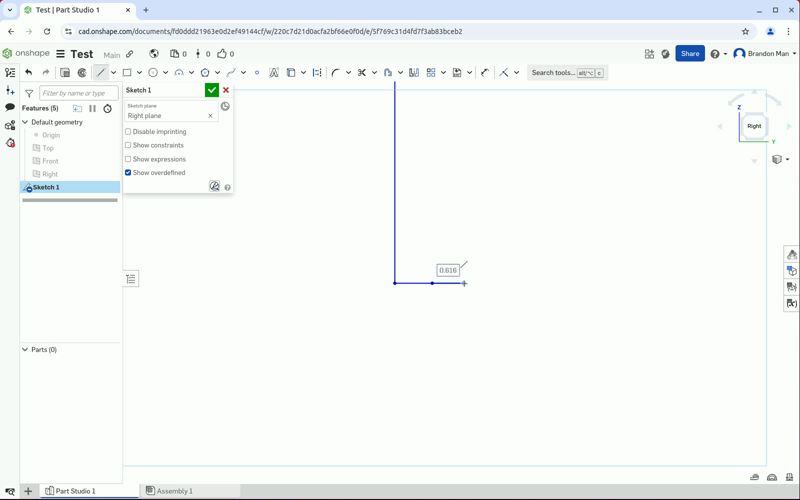
scroll(-6)
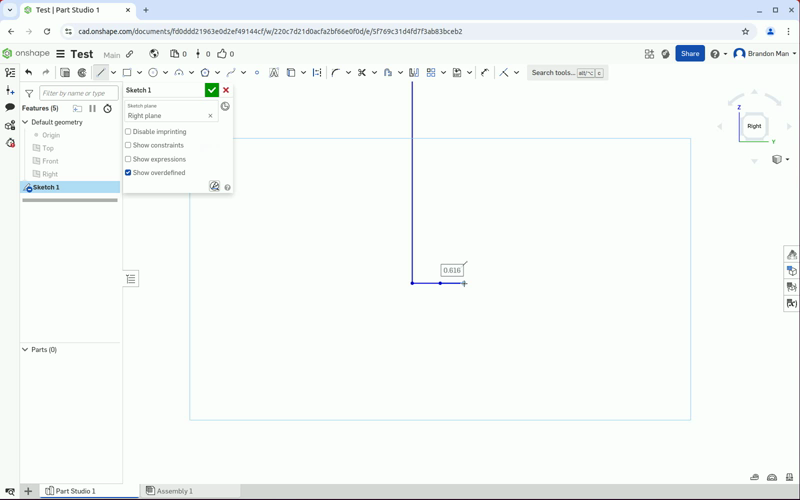
scroll(-6)
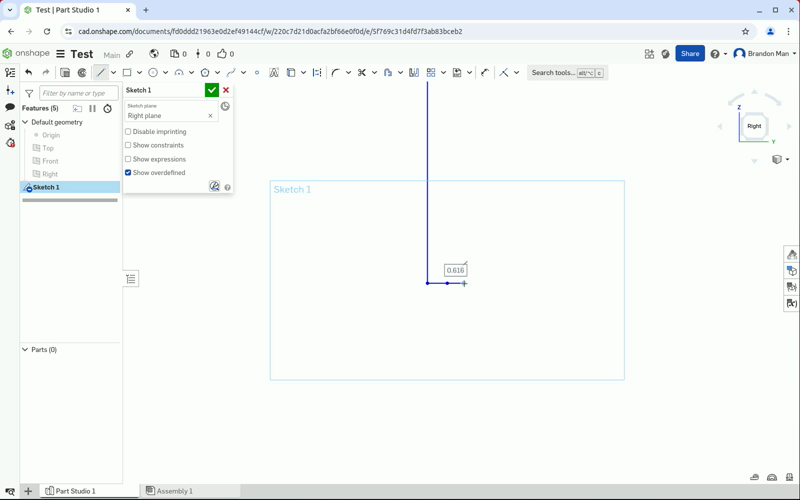
scroll(-6)
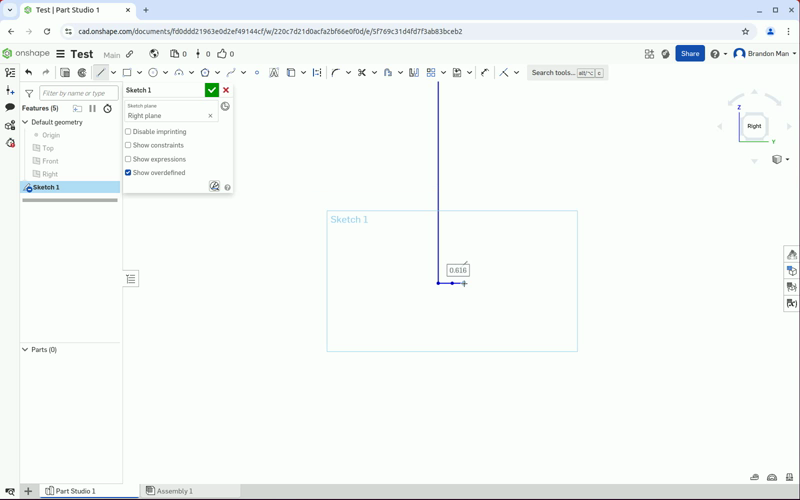
scroll(-6)
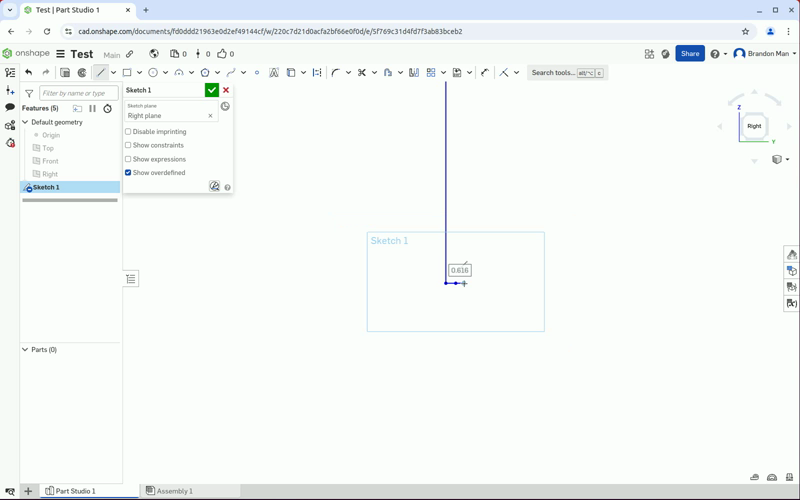
scroll(-6)
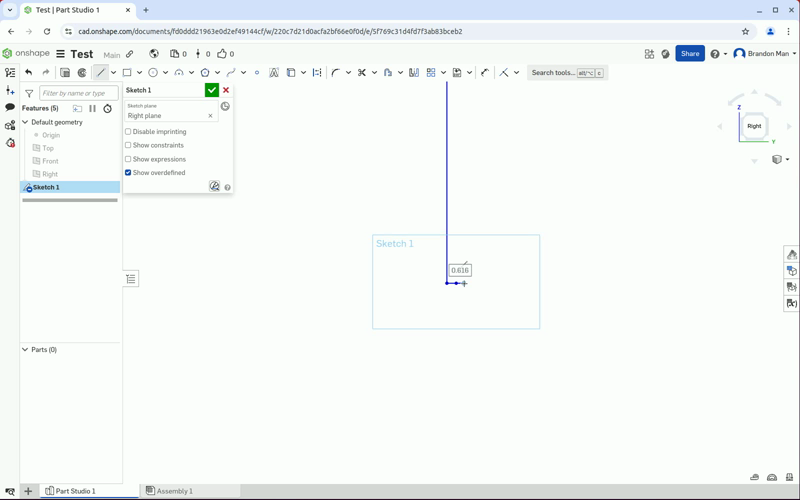
scroll(-6)
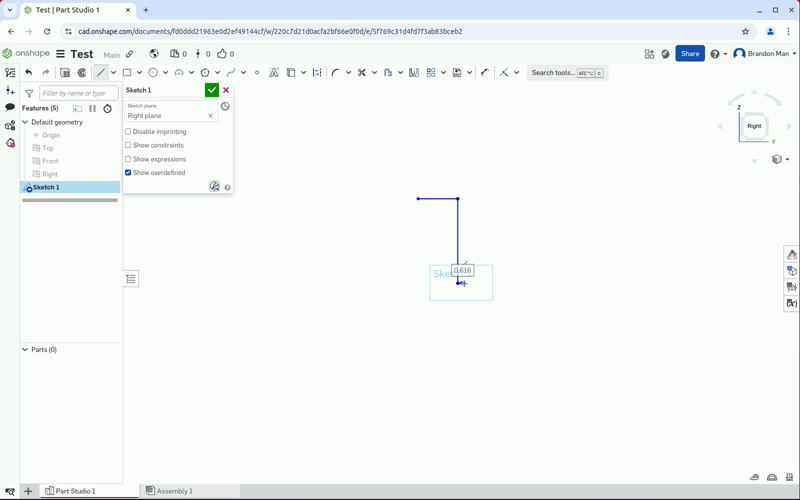
key_up(shift)
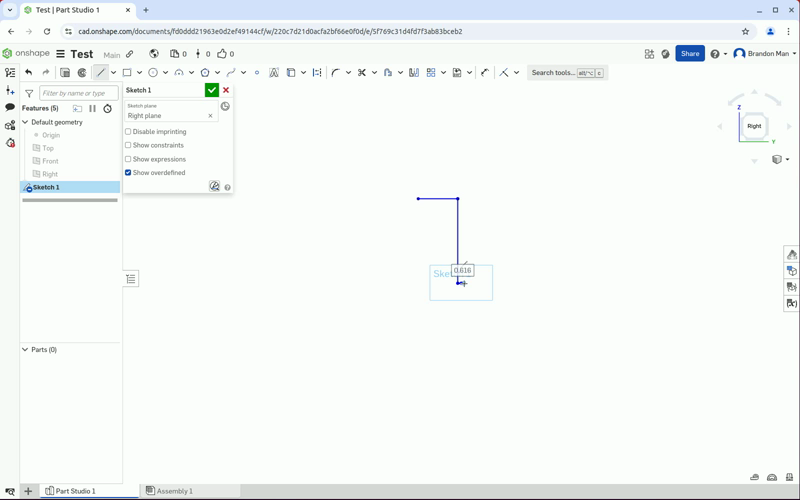
key_down(shift)
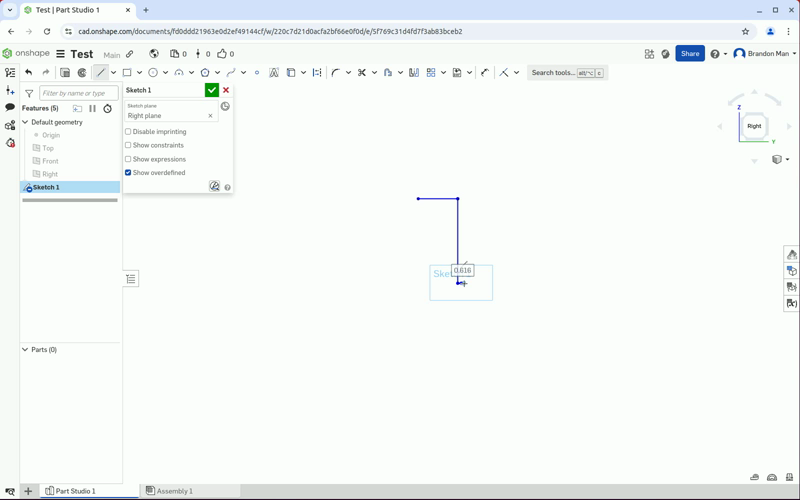
mouse_move(464, 193)
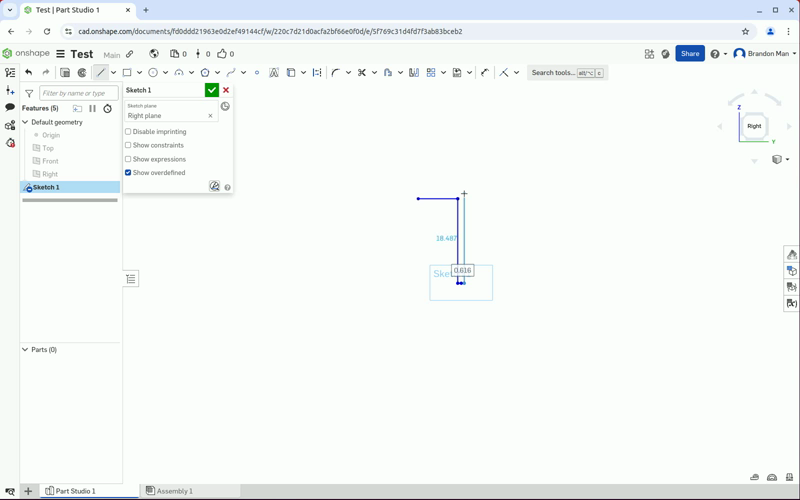
click(464, 193)
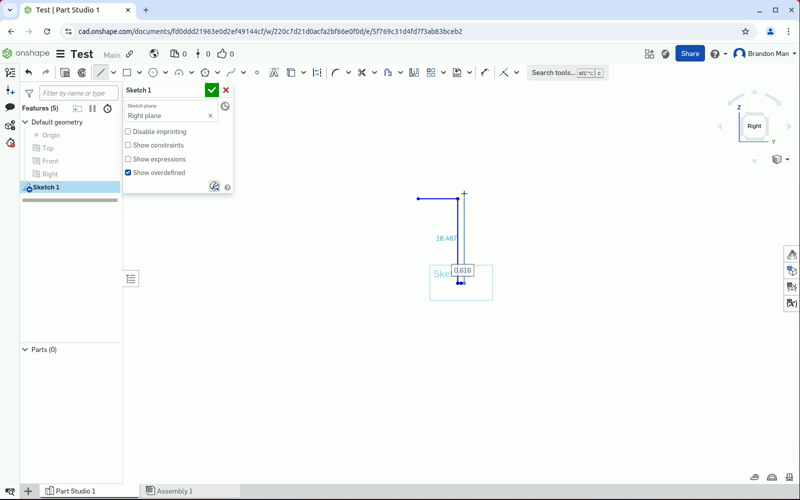
key_up(shift)
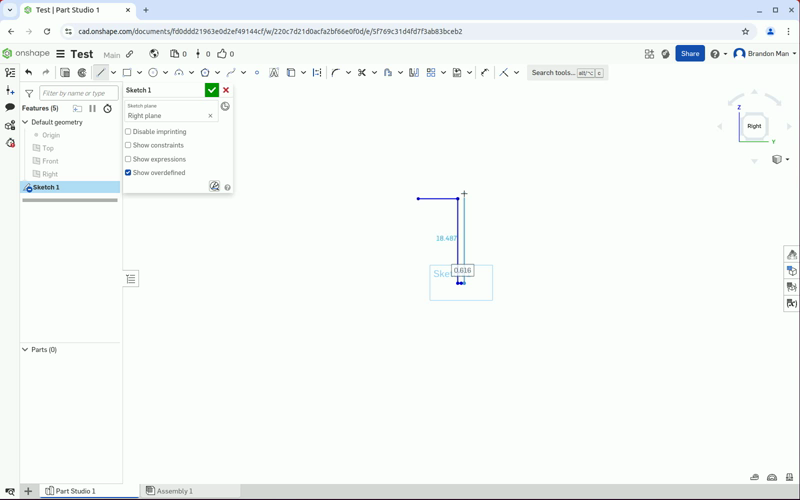
key_down(shift)
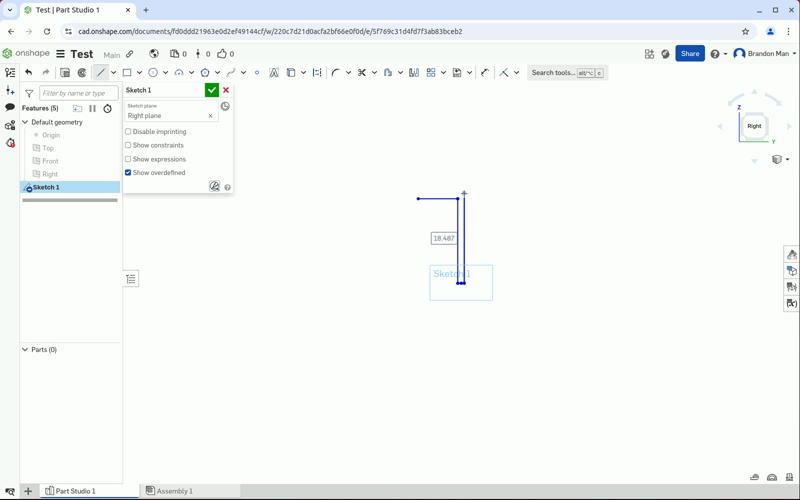
mouse_move(494, 193)
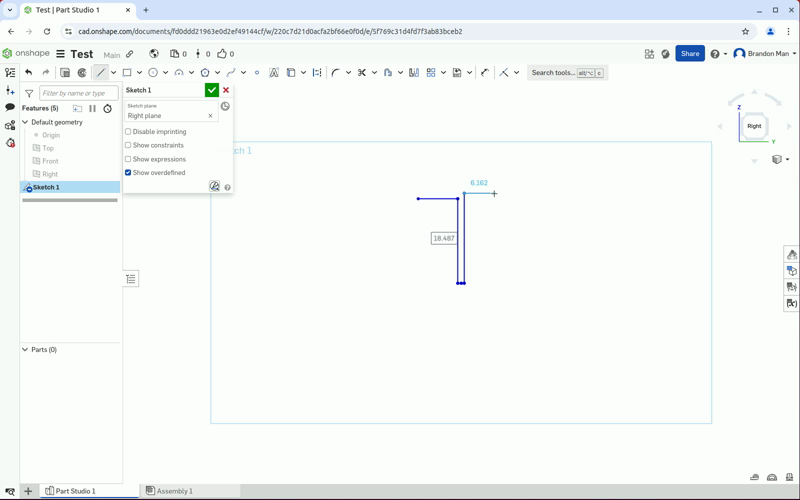
mouse_move(418, 193)
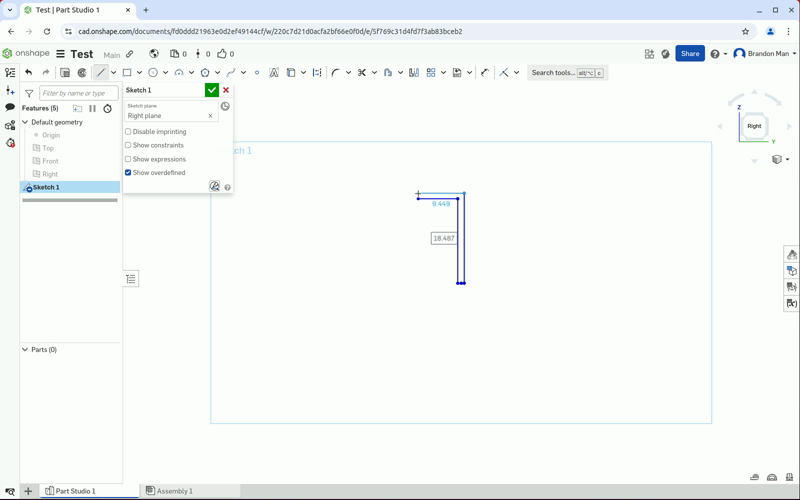
click(418, 193)
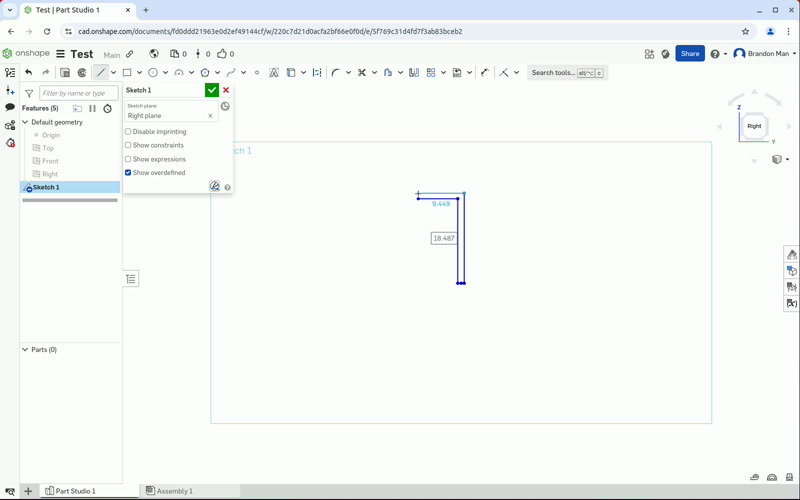
key_up(shift)
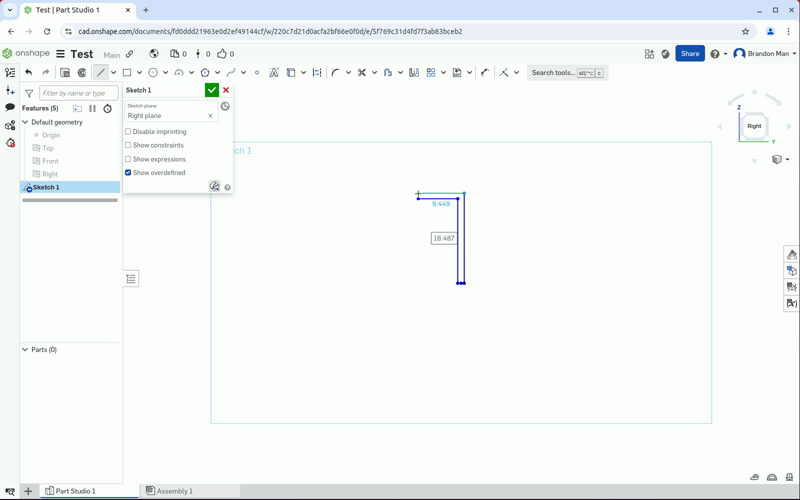
mouse_move(448, 193)
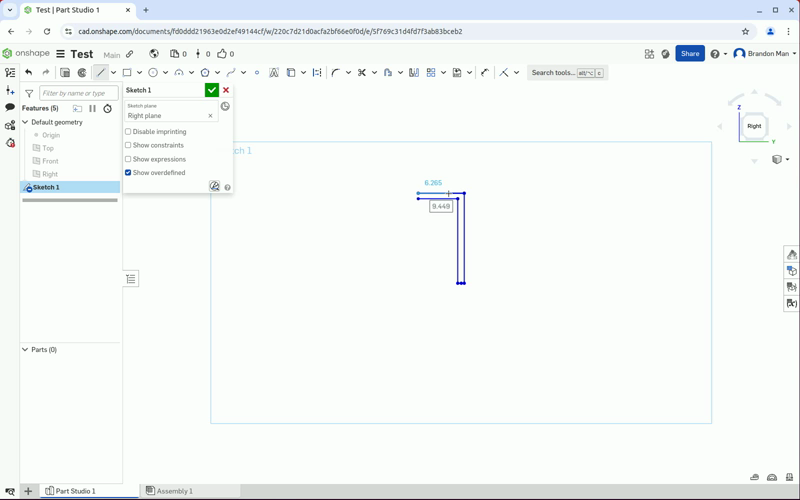
key_down(shift)
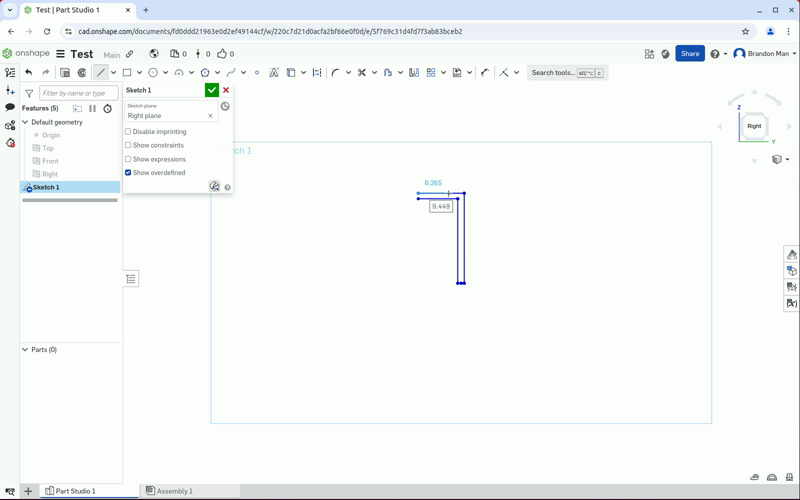
mouse_move(418, 198)
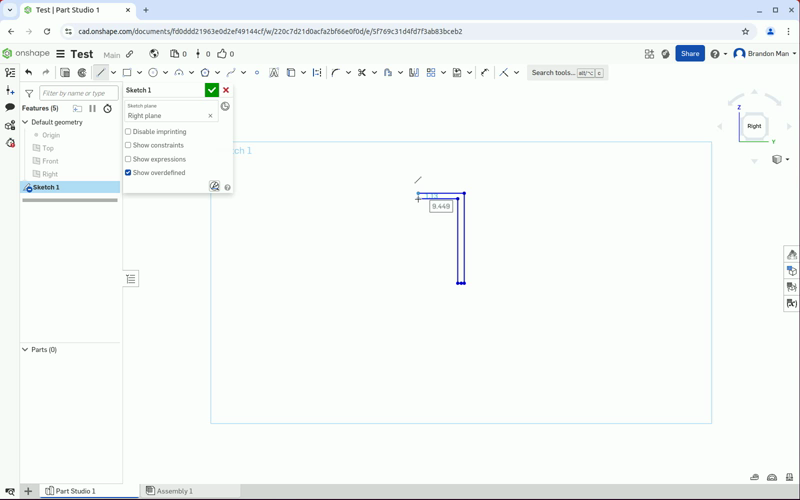
scroll(6)
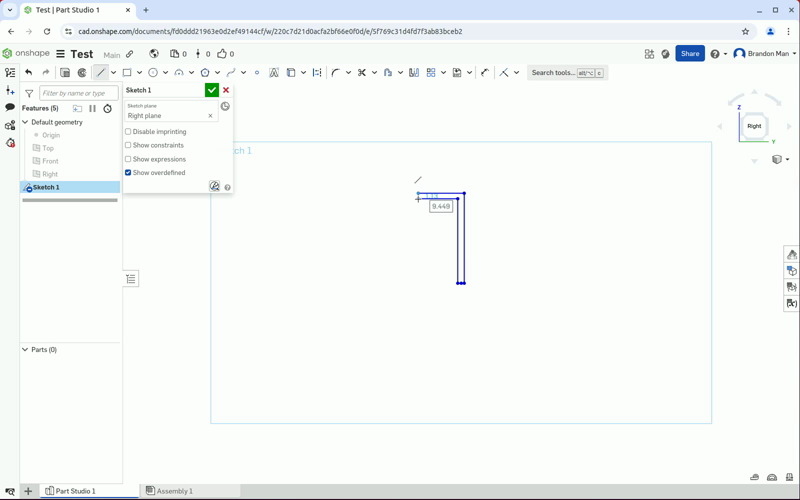
scroll(6)
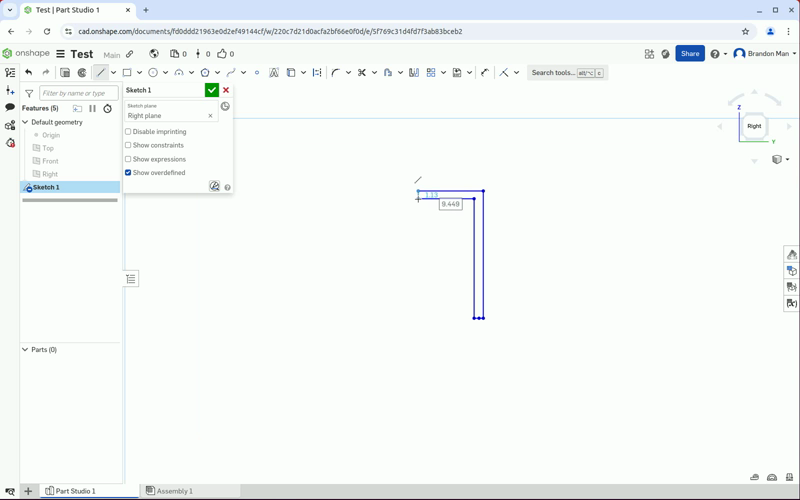
scroll(6)
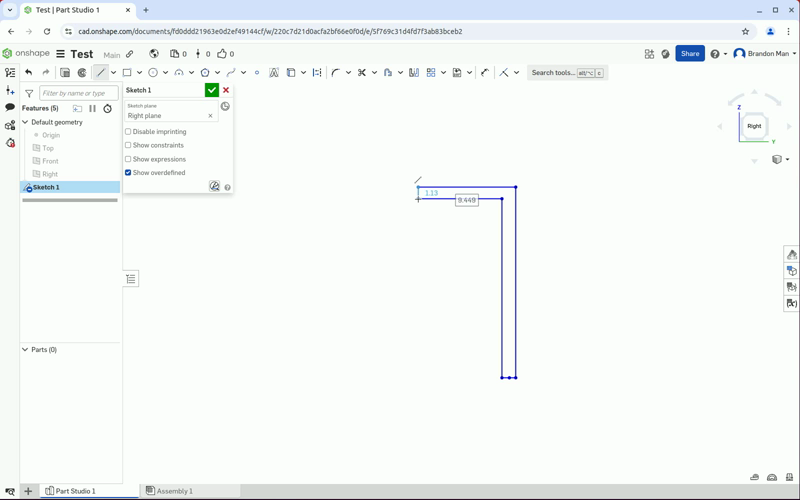
scroll(6)
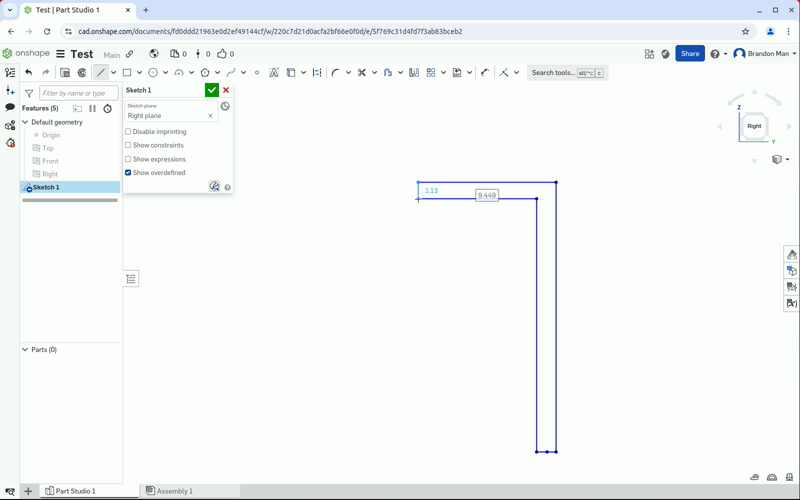
scroll(6)
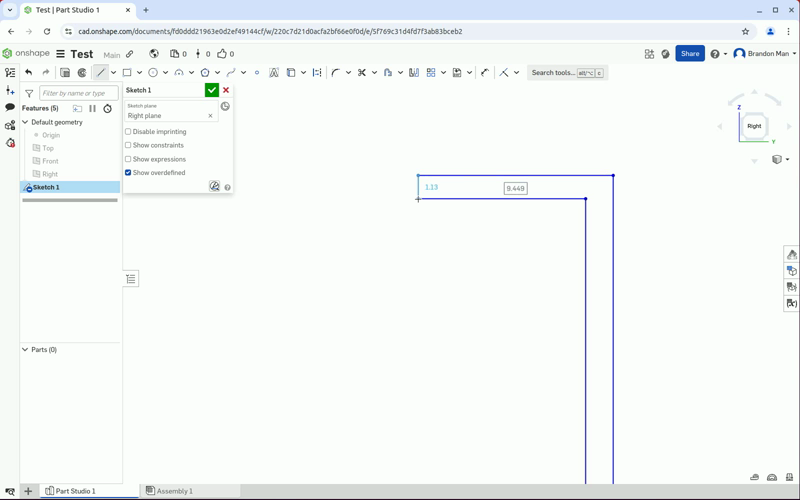
scroll(6)
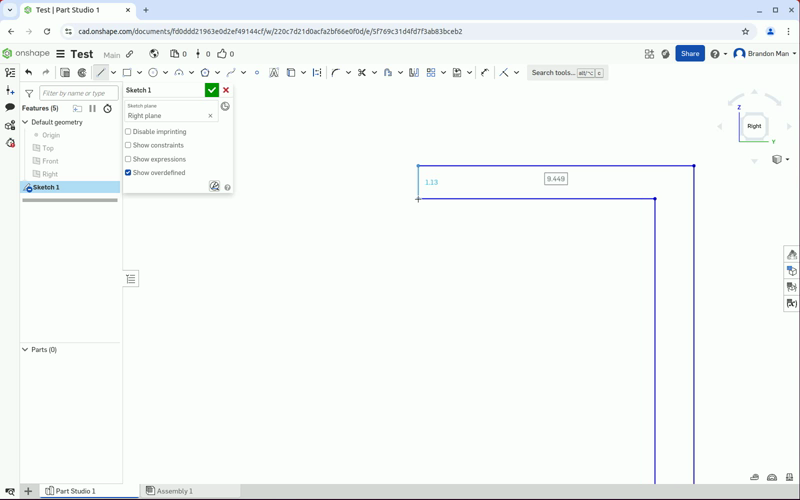
scroll(6)
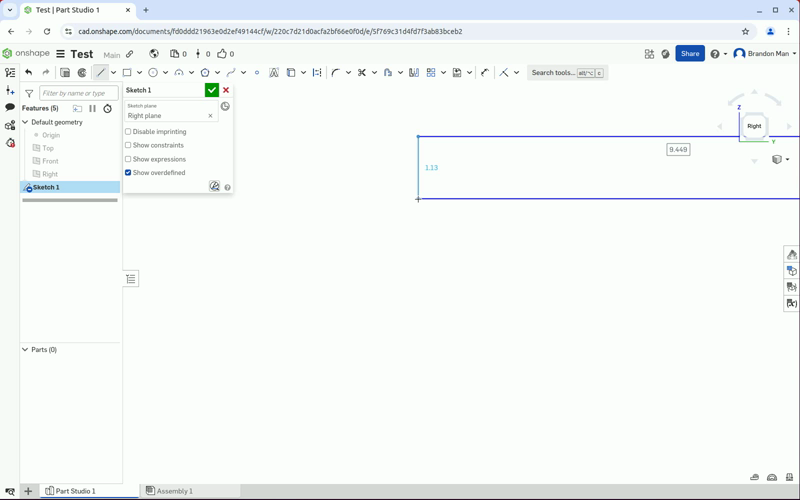
key_up(shift)
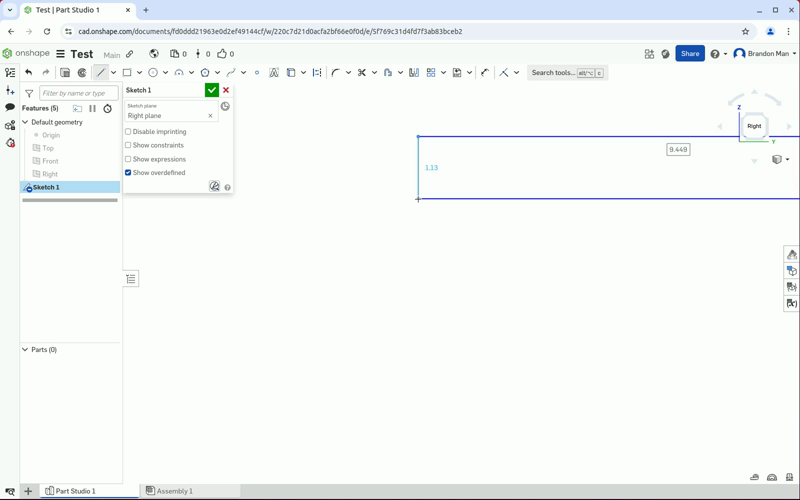
click(418, 198)
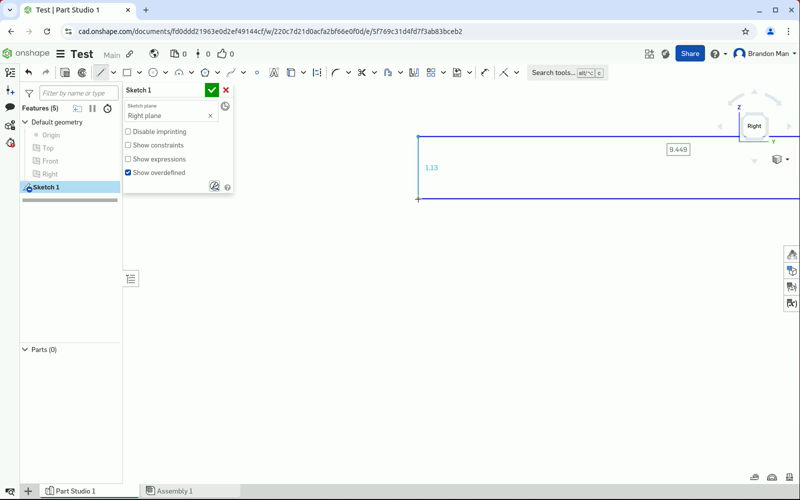
scroll(-6)
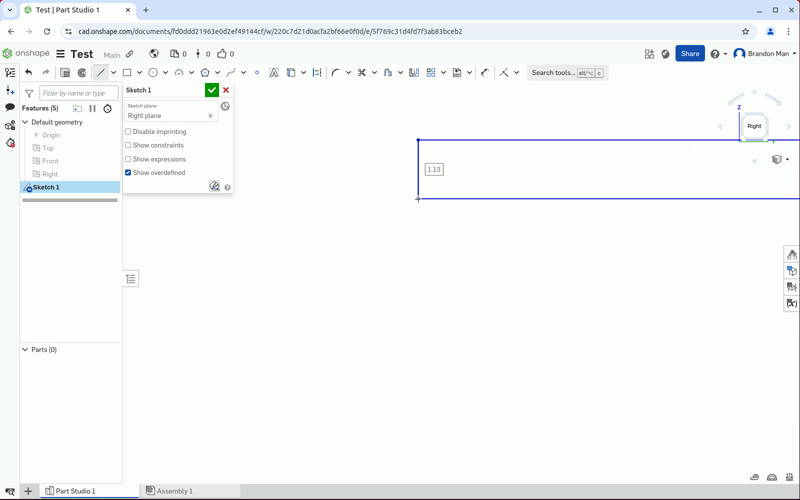
scroll(-6)
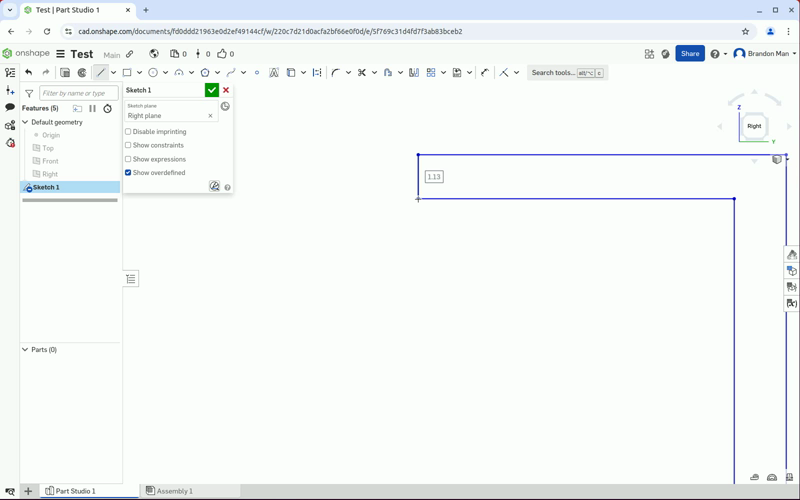
scroll(-6)
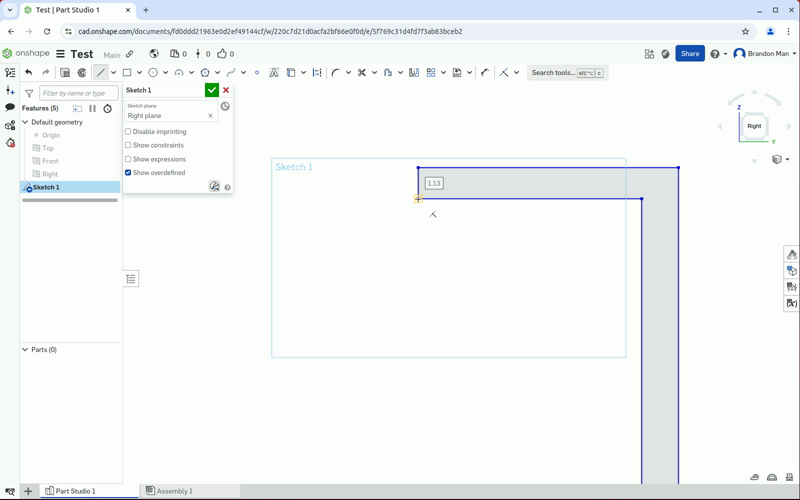
scroll(-6)
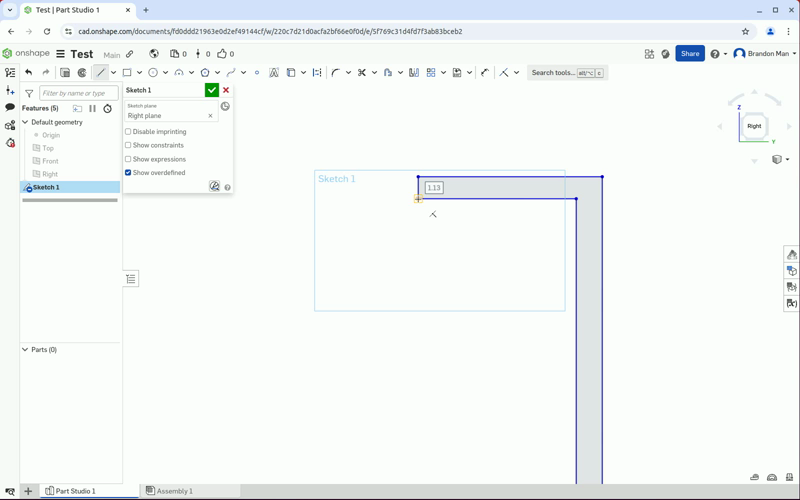
scroll(-6)
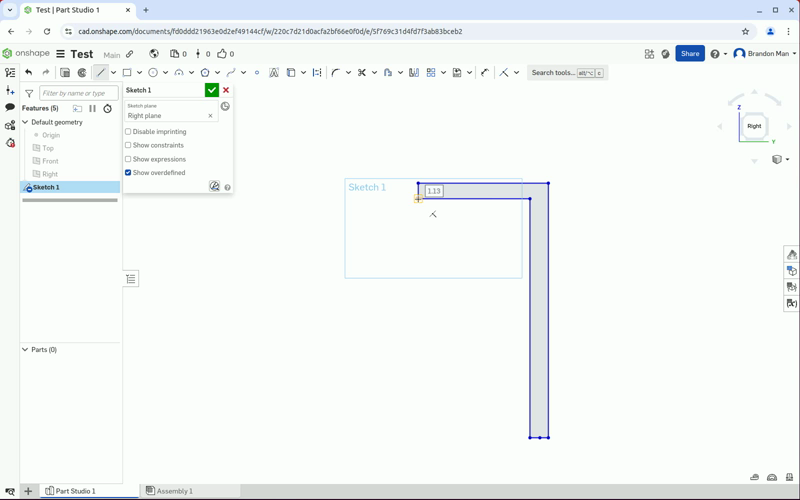
scroll(-6)
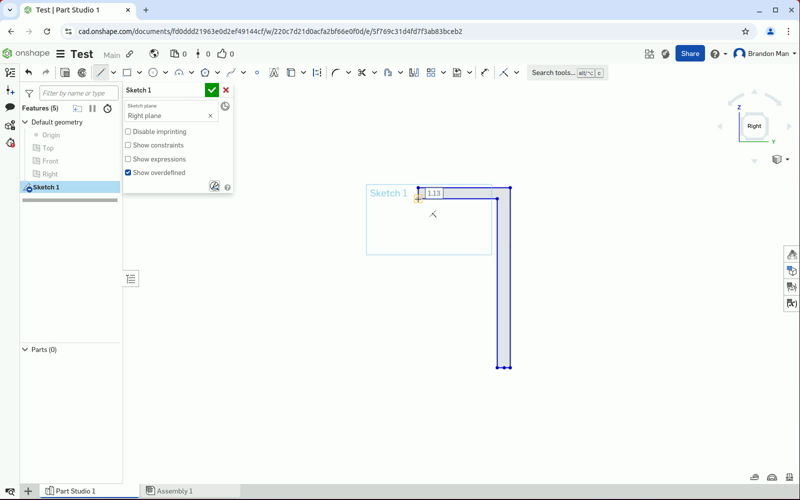
scroll(-6)
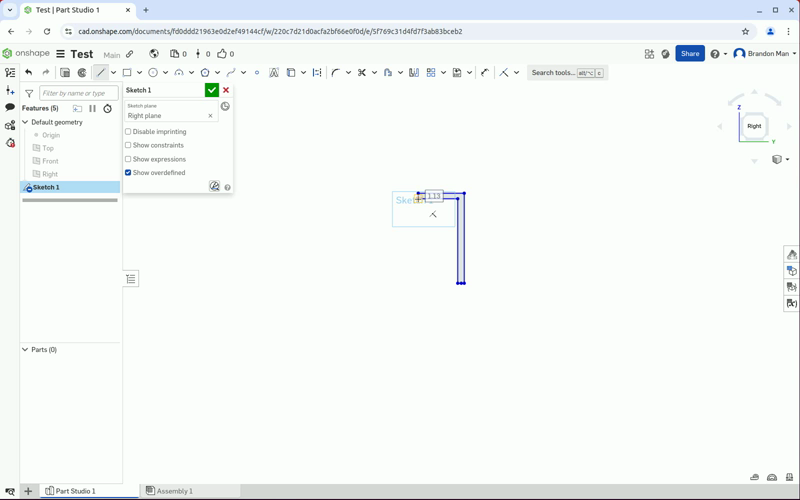
key(esc)
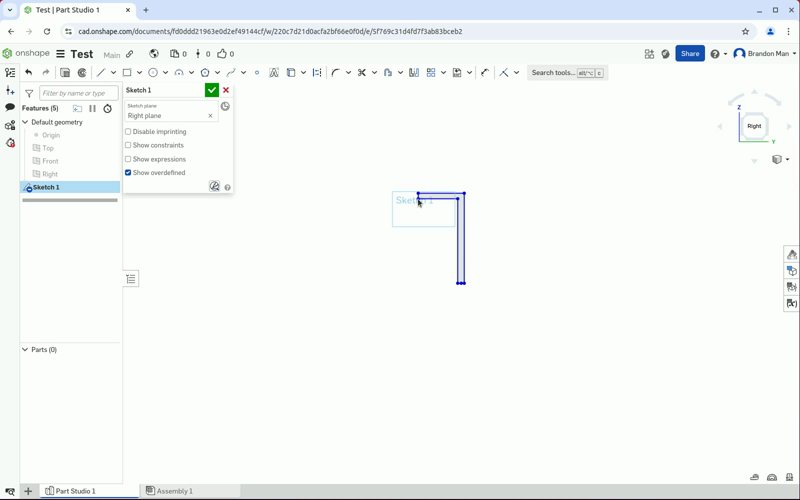
mouse_move(460, 221)
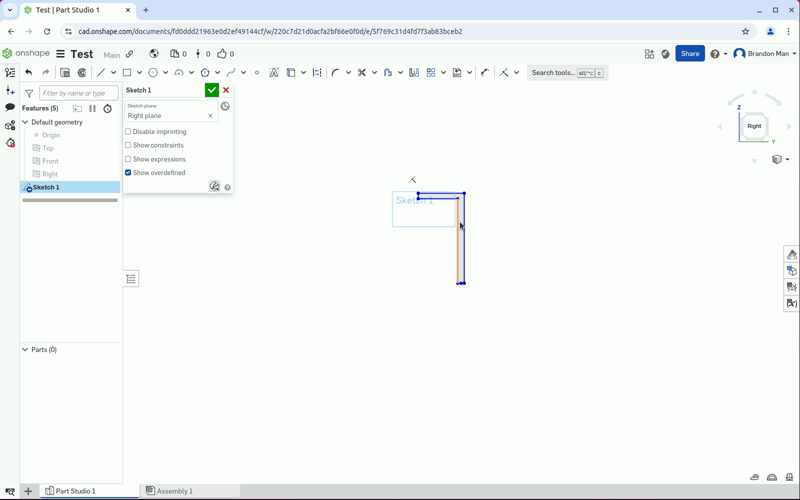
scroll(6)
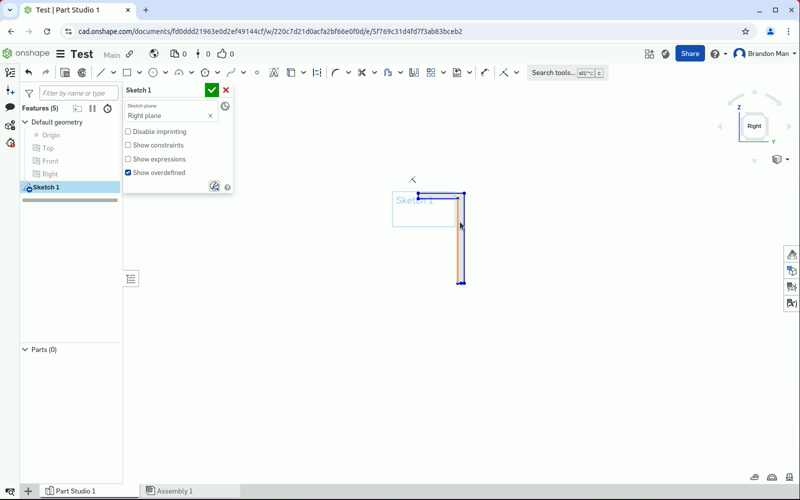
scroll(6)
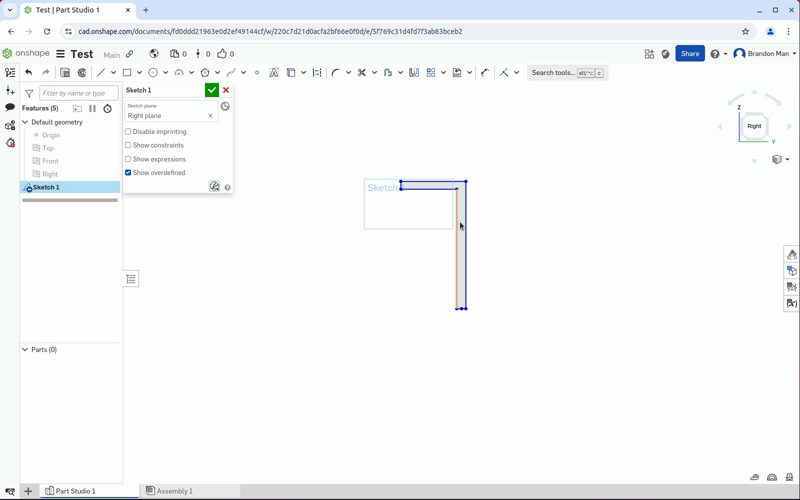
scroll(6)
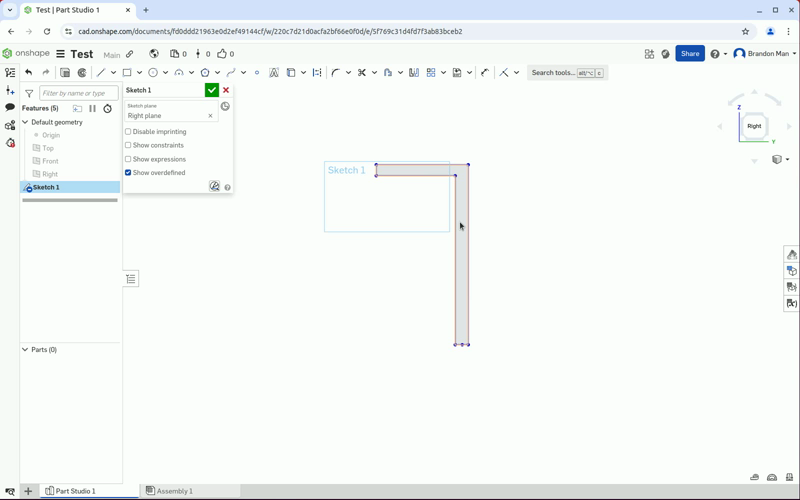
scroll(6)
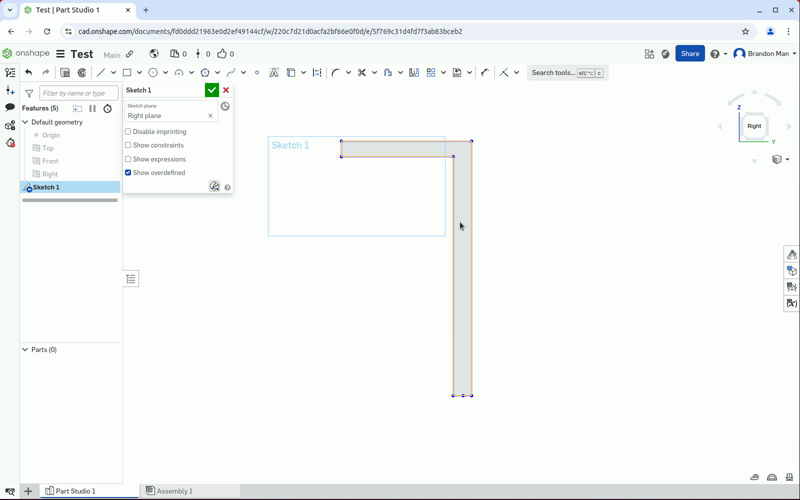
scroll(6)
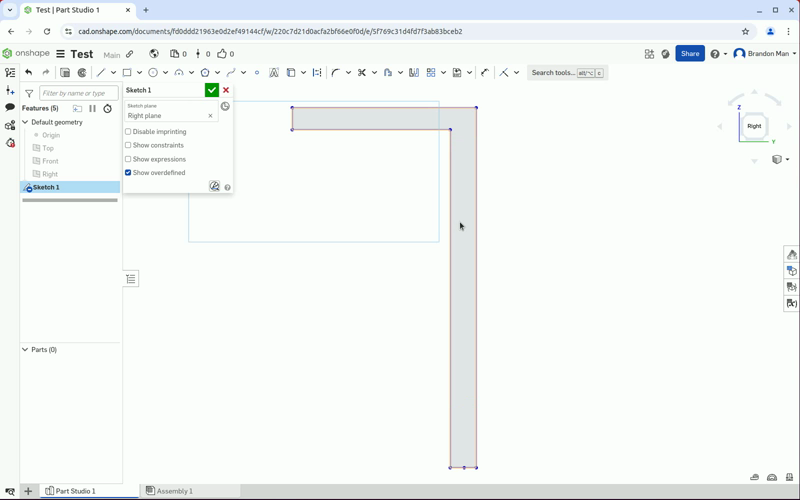
scroll(6)
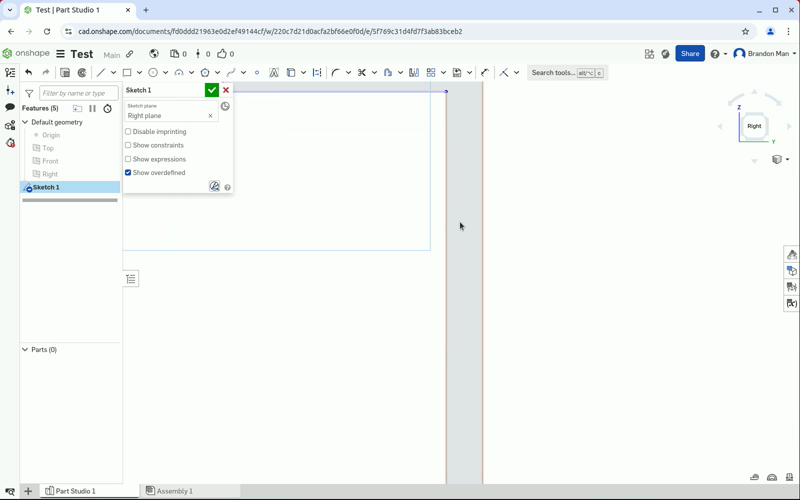
scroll(6)
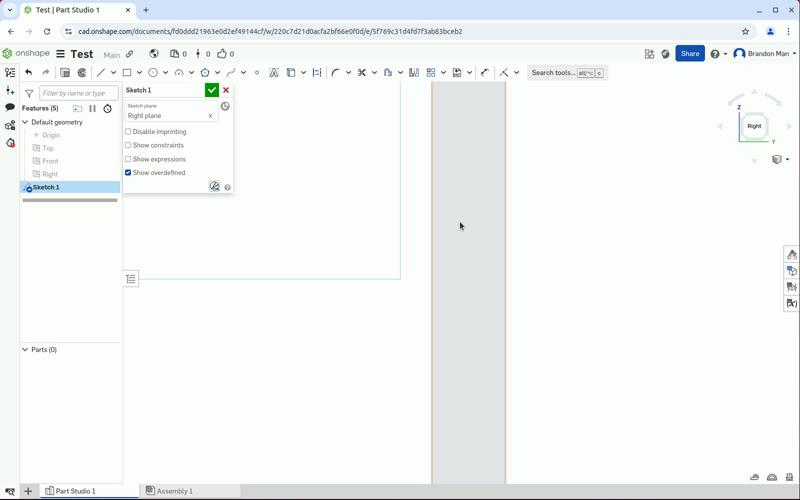
click(460, 221)
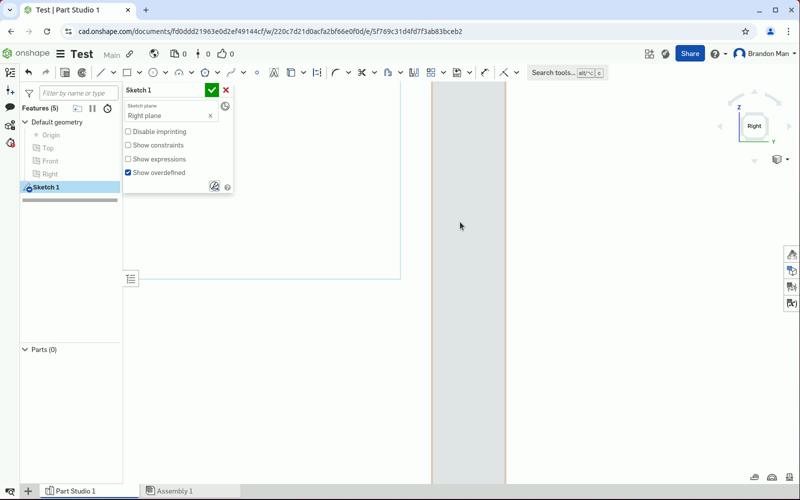
scroll(-6)
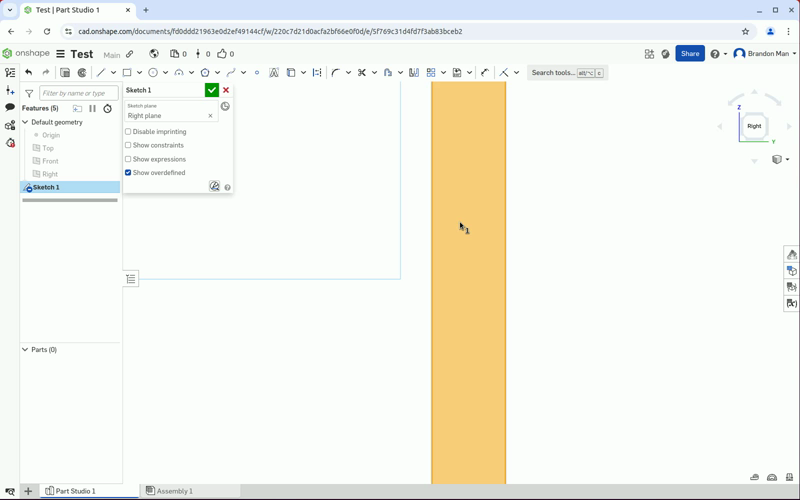
scroll(-6)
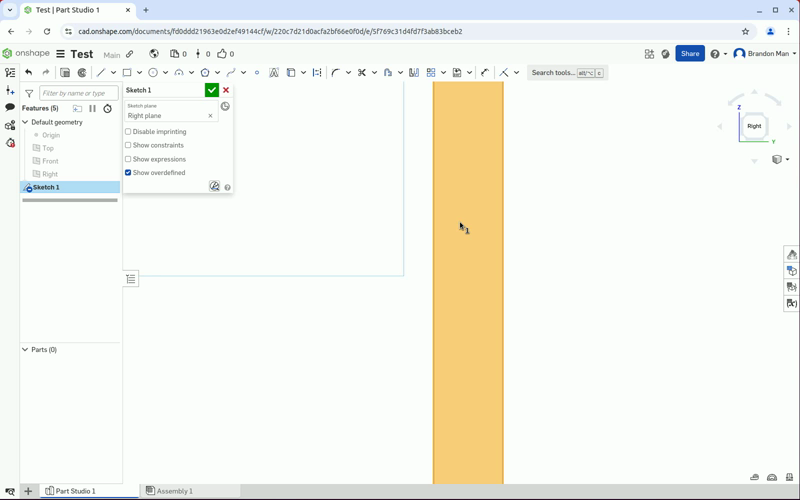
scroll(-6)
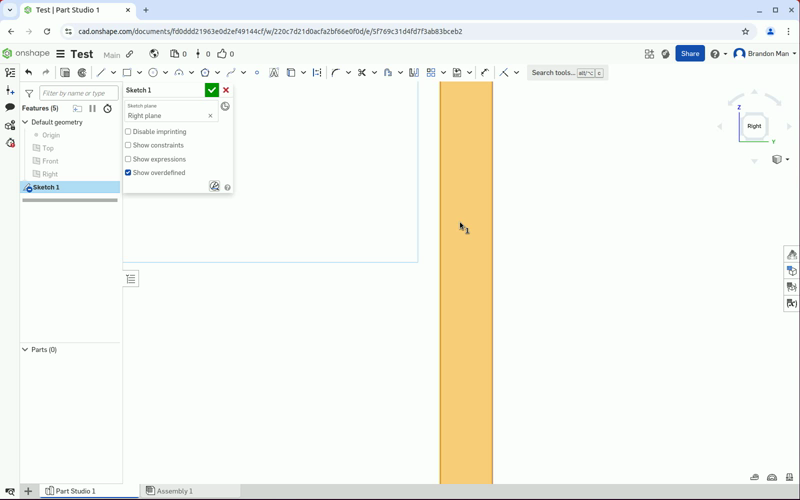
scroll(-6)
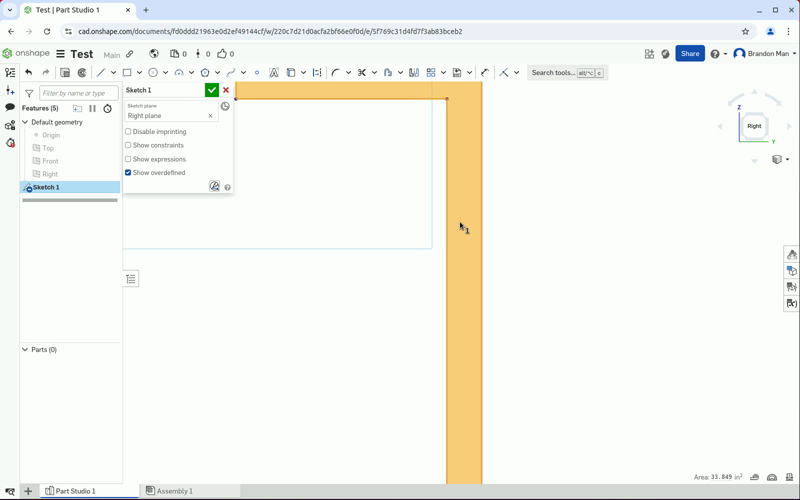
scroll(-6)
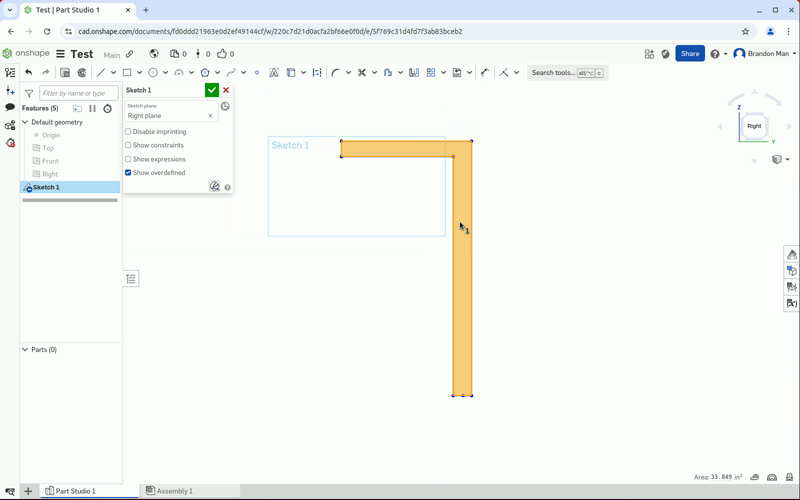
scroll(-6)
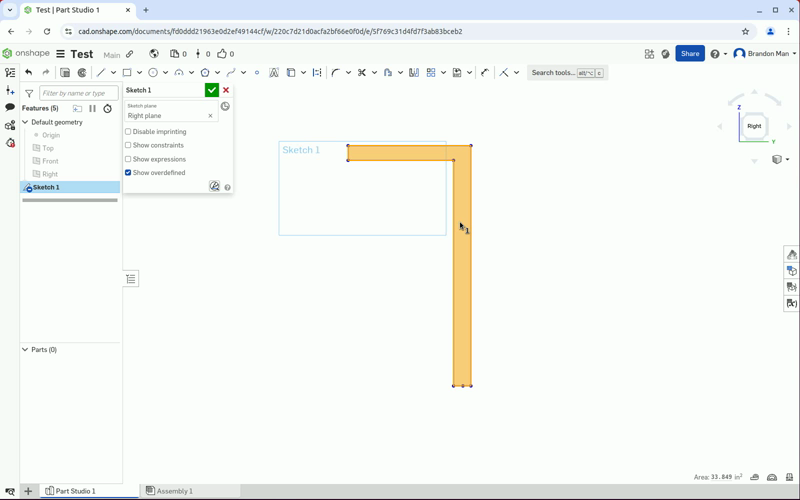
scroll(-6)
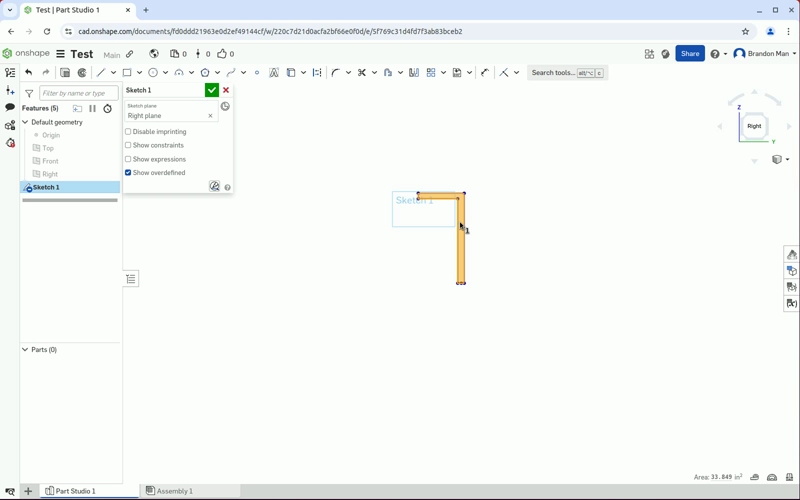
mouse_move(73, 352)
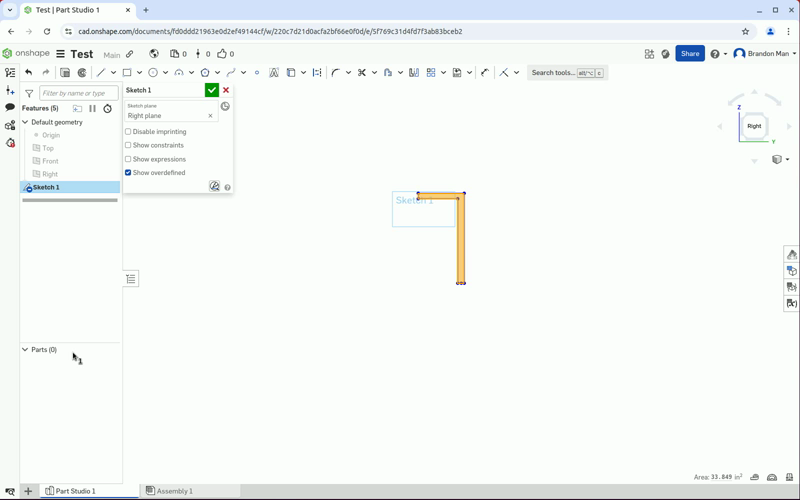
key(shift+y)
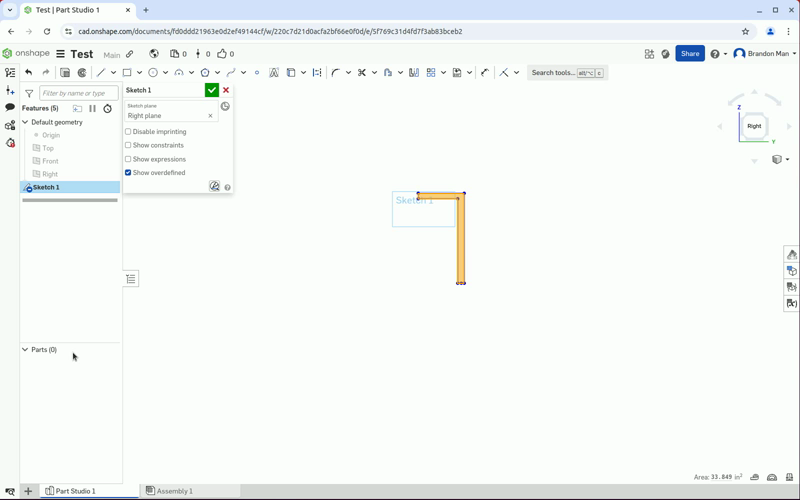
key(shift+e)
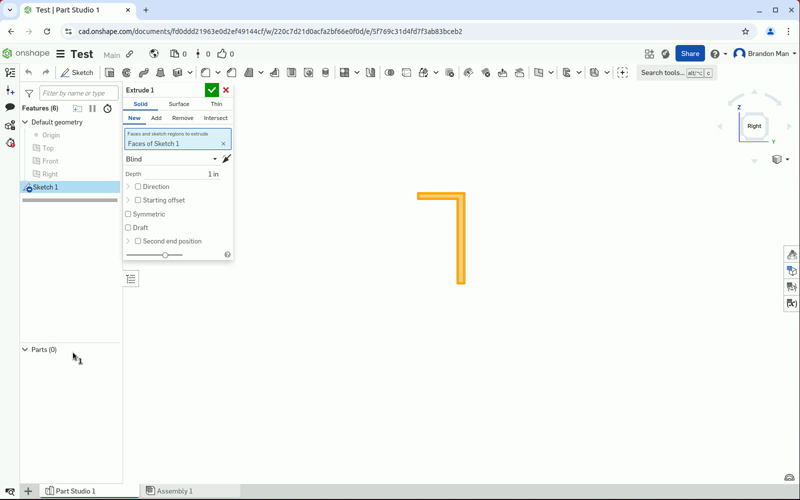
mouse_move(143, 106)
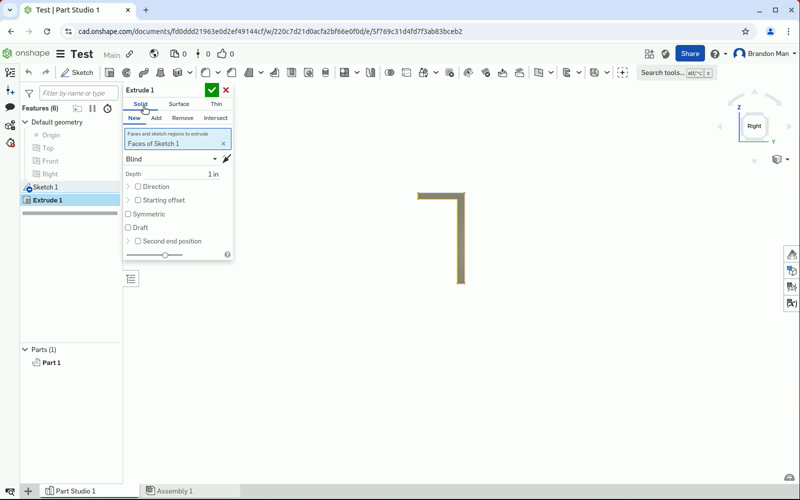
click(143, 106)
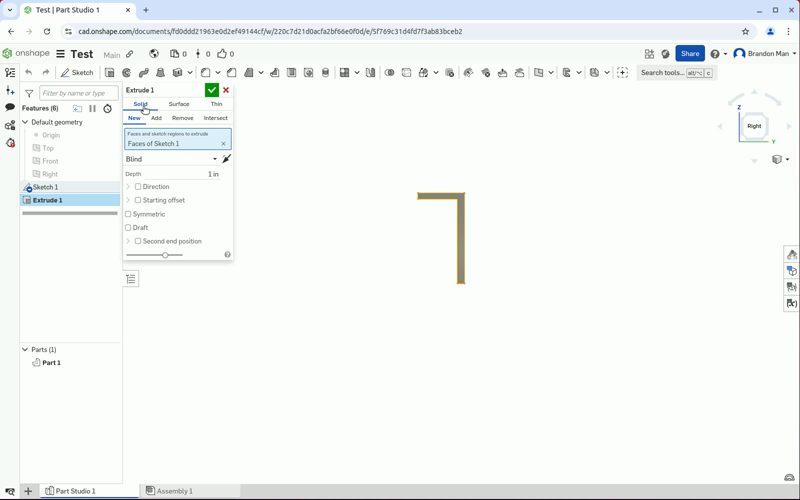
mouse_move(137, 120)
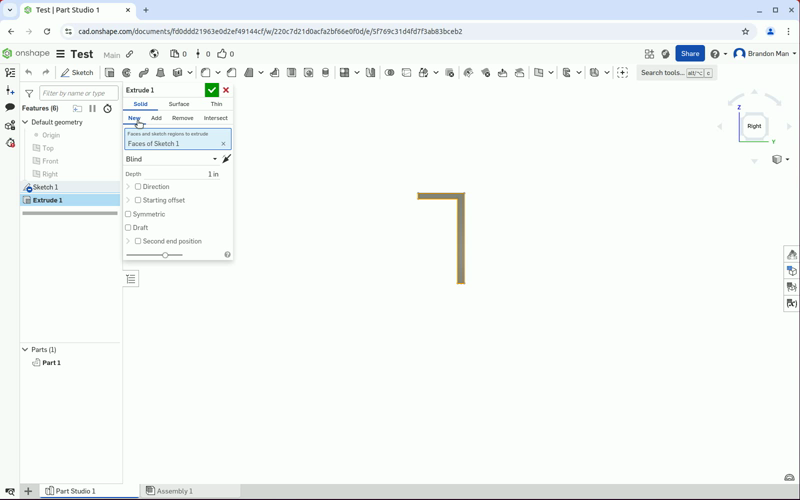
click(137, 120)
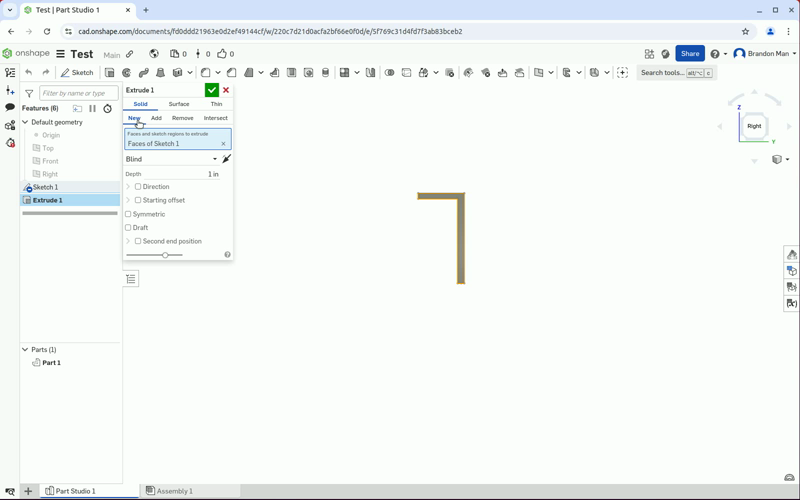
key(tab, 4)
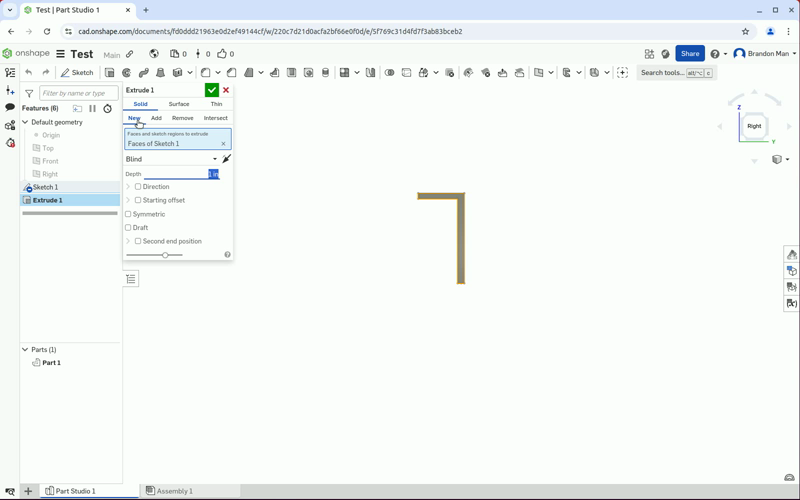
text(46.216)
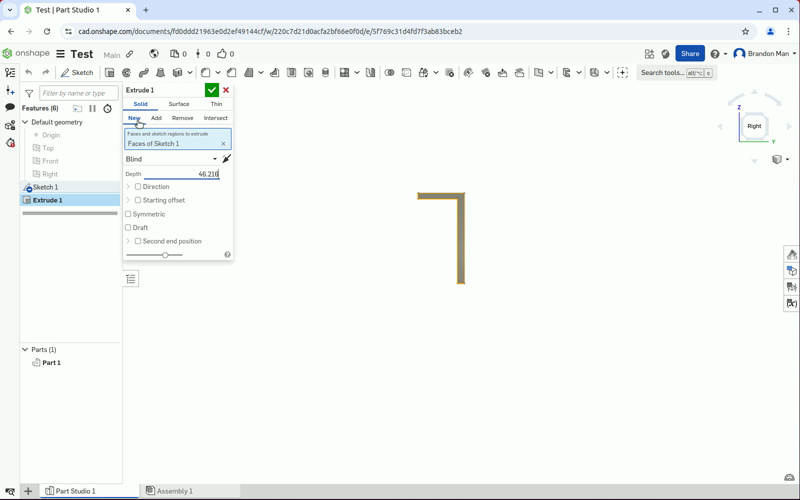
key(tab, 3)
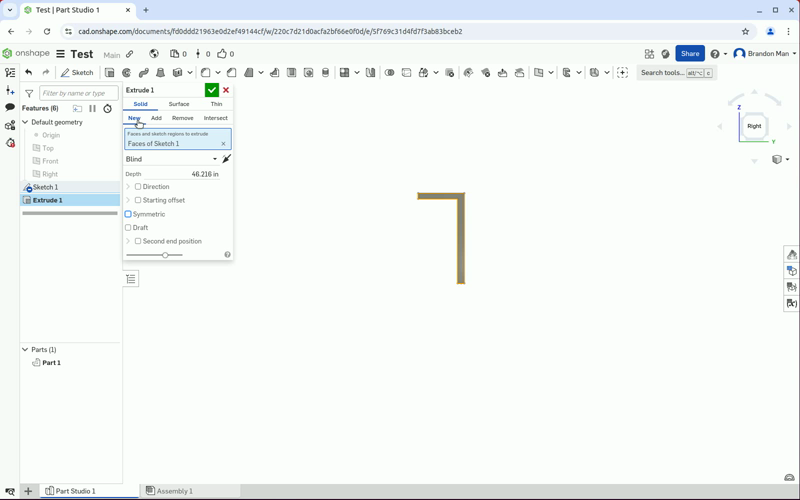
key(space)
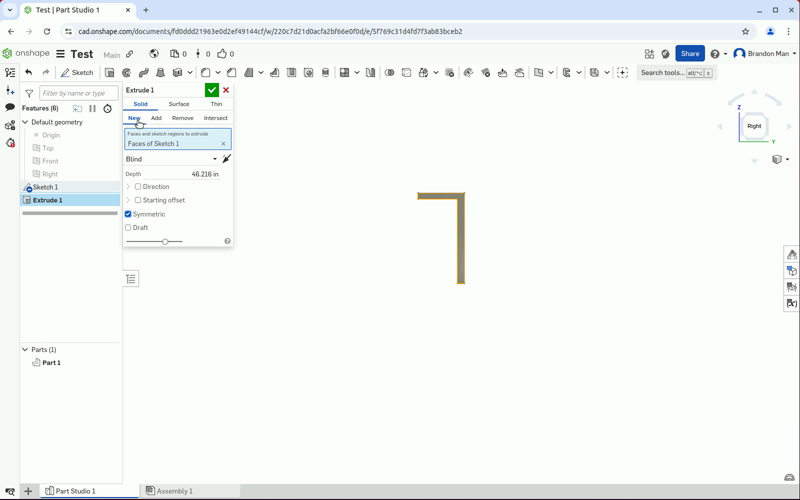
key(enter)
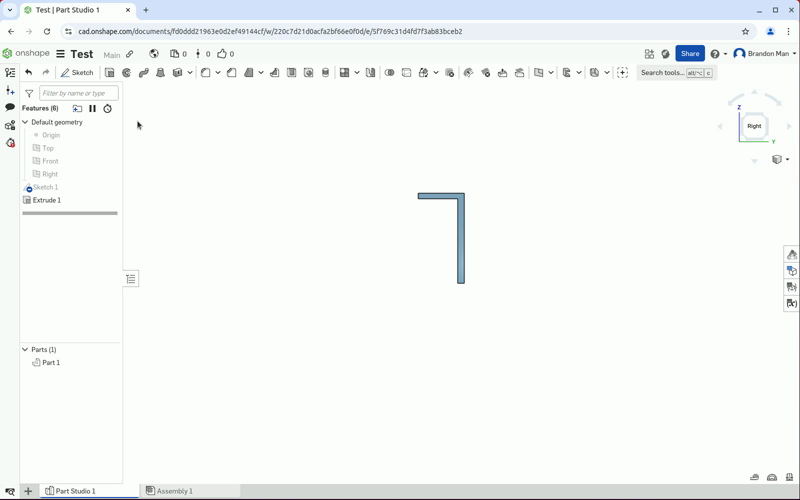
key(shift+h)
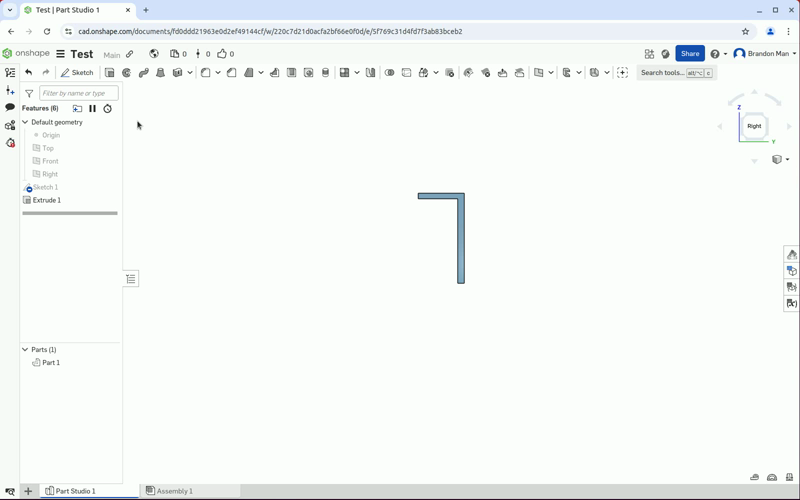
key(shift+h)
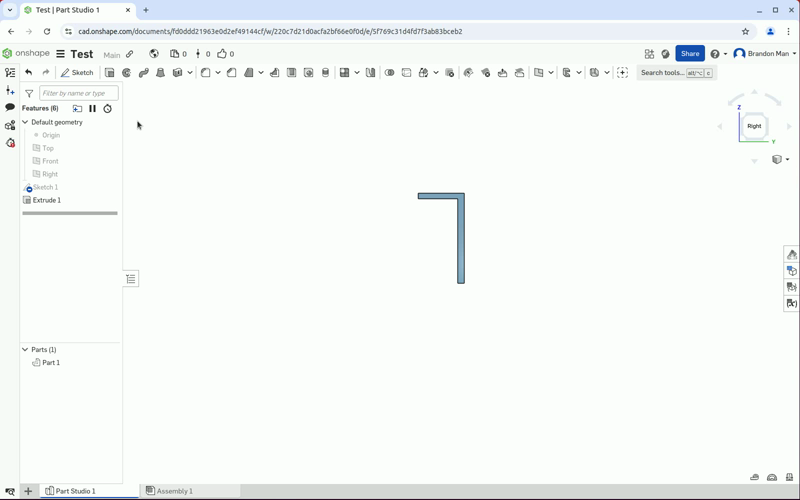
mouse_move(73, 189)
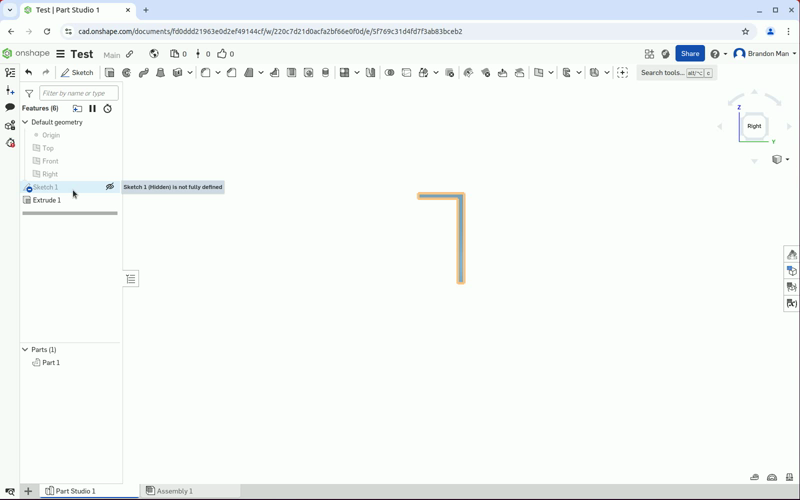
click(73, 189)
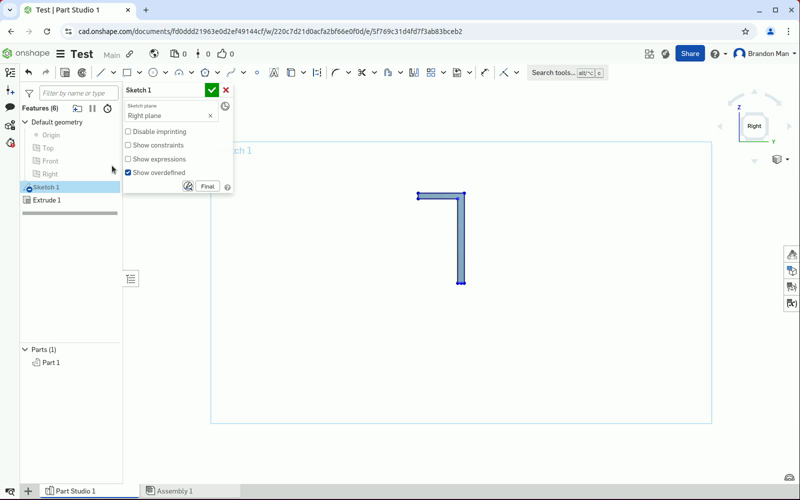
mouse_move(229, 92)
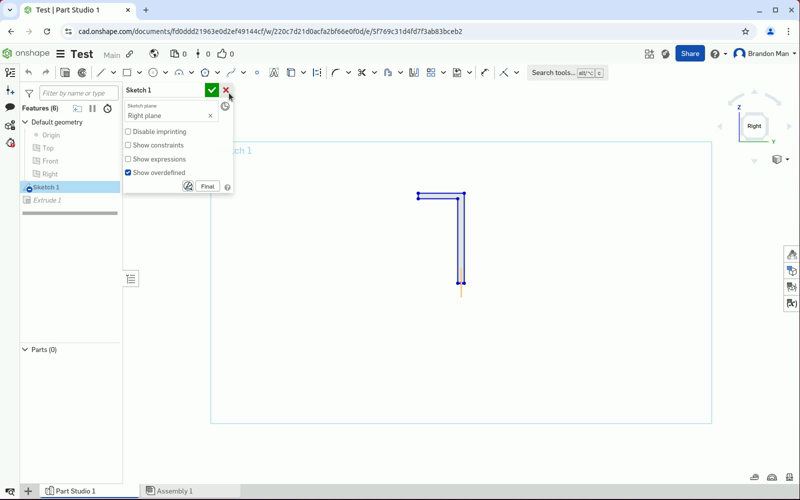
click(229, 92)
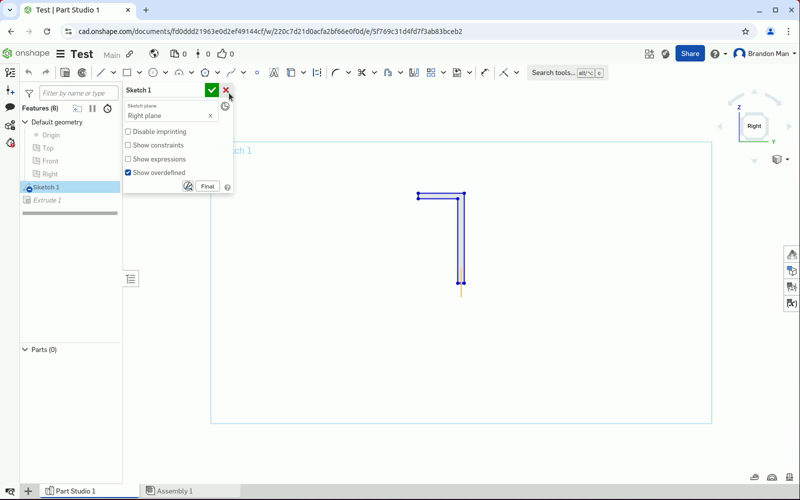
key(shift+s)
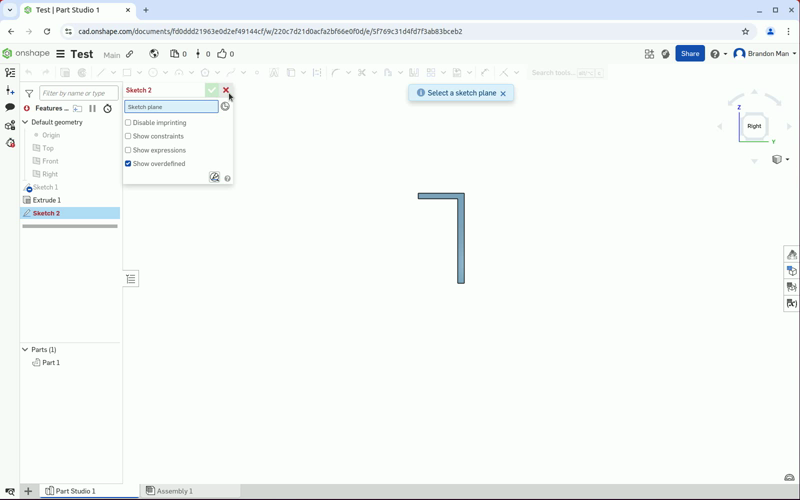
mouse_move(73, 176)
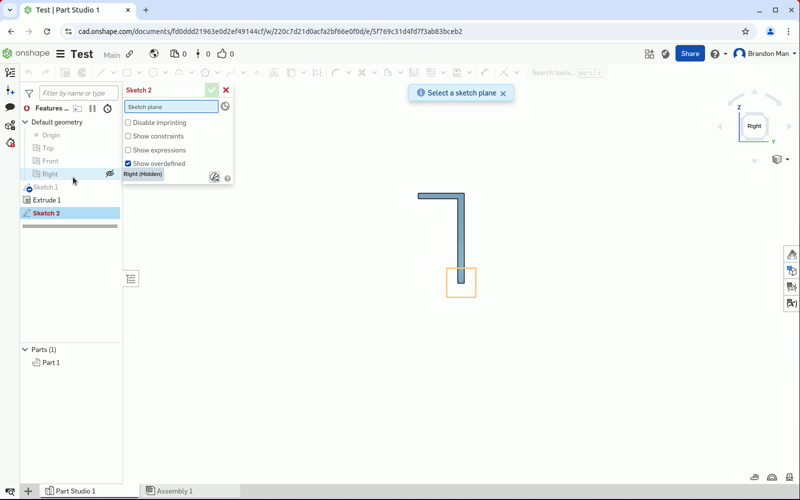
click(73, 176)
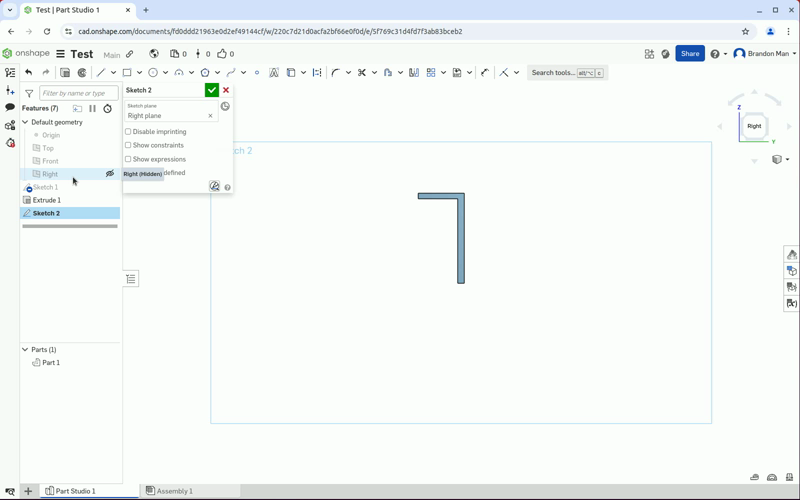
mouse_move(73, 352)
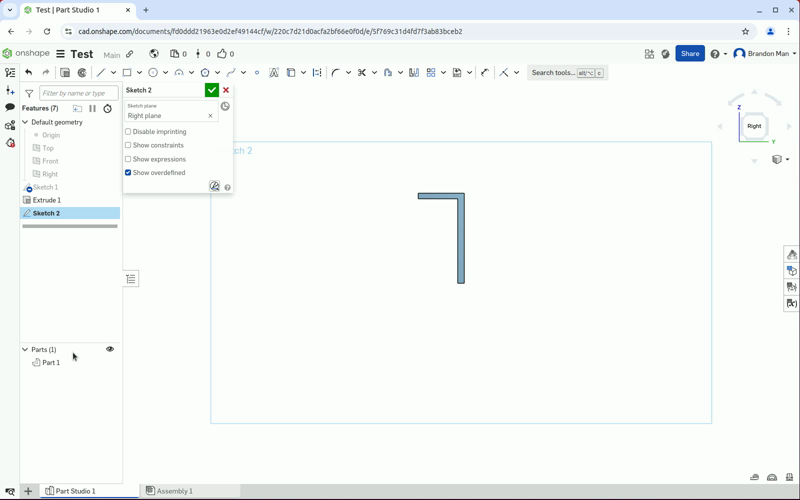
key(y)
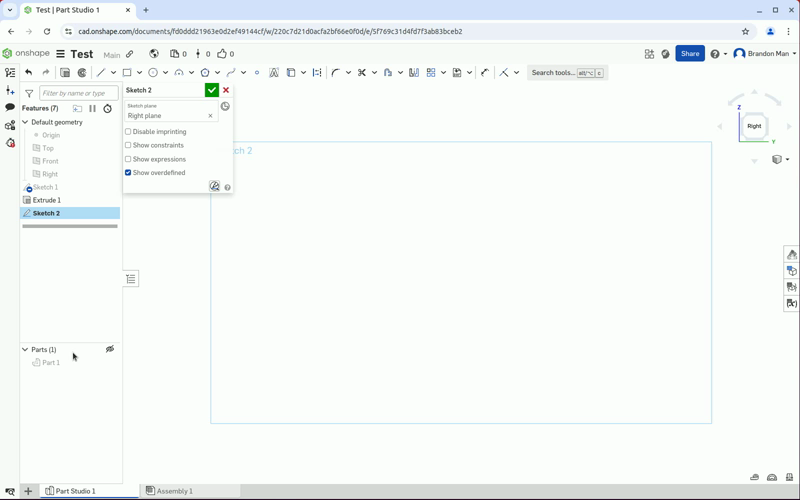
key(l)
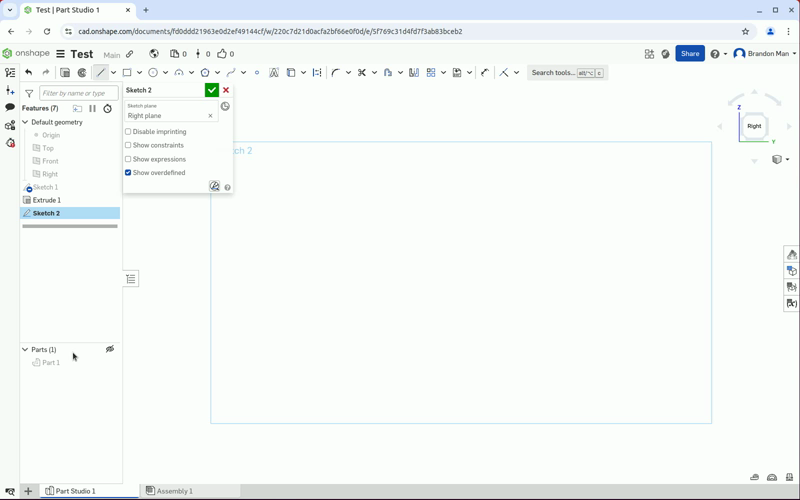
key_down(shift)
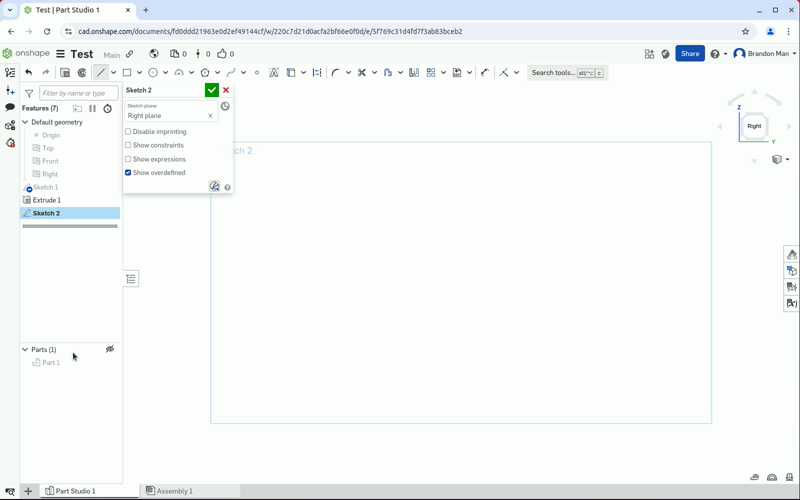
mouse_move(418, 373)
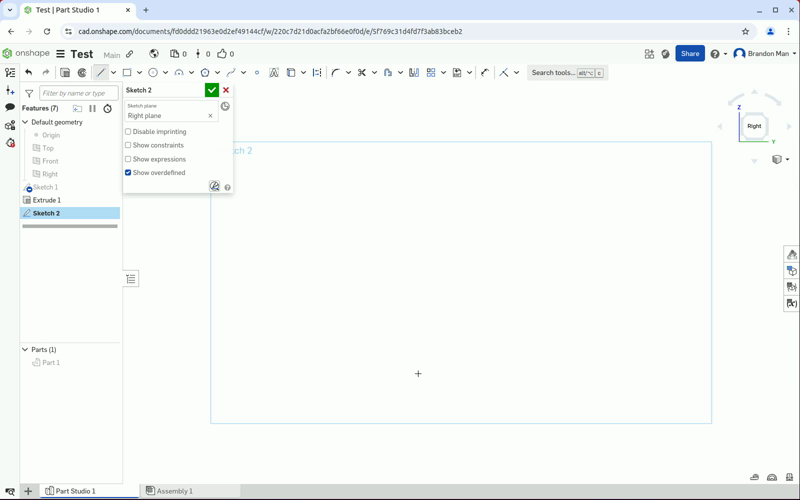
click(418, 373)
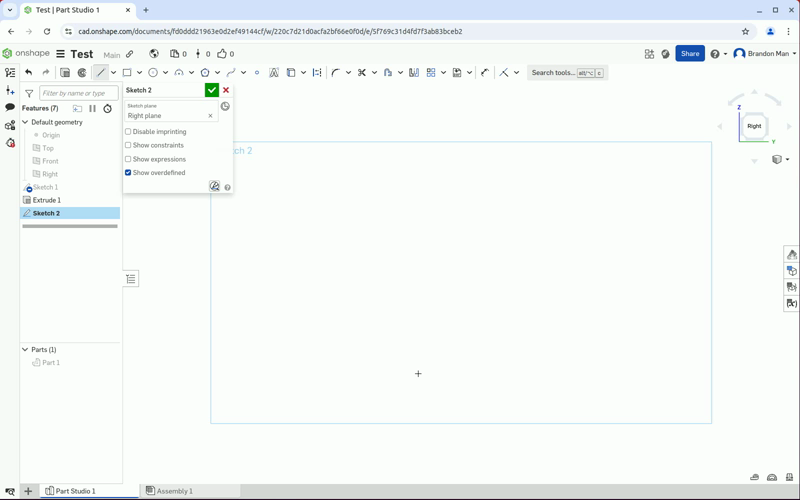
key_up(shift)
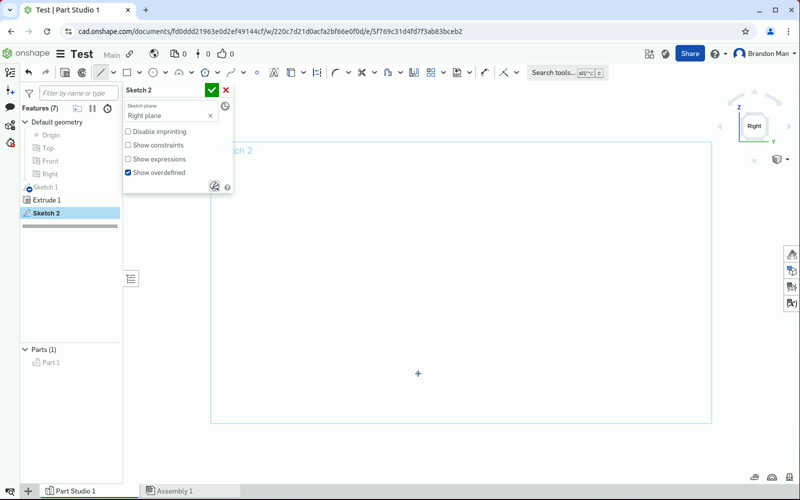
key_down(shift)
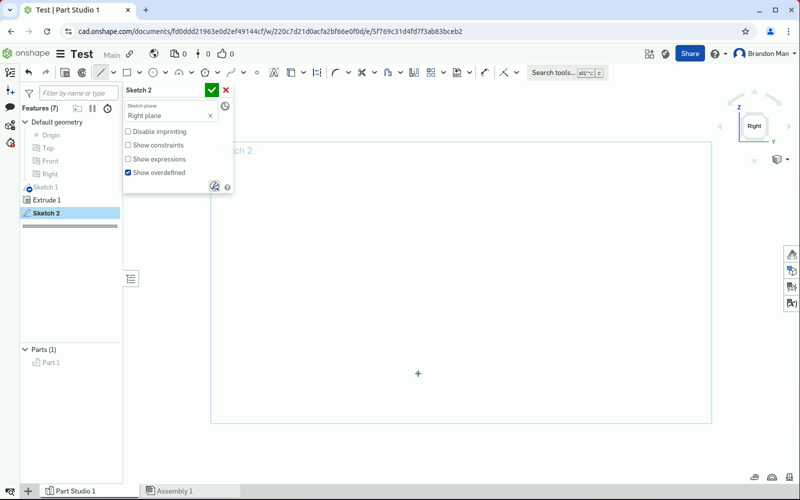
mouse_move(448, 373)
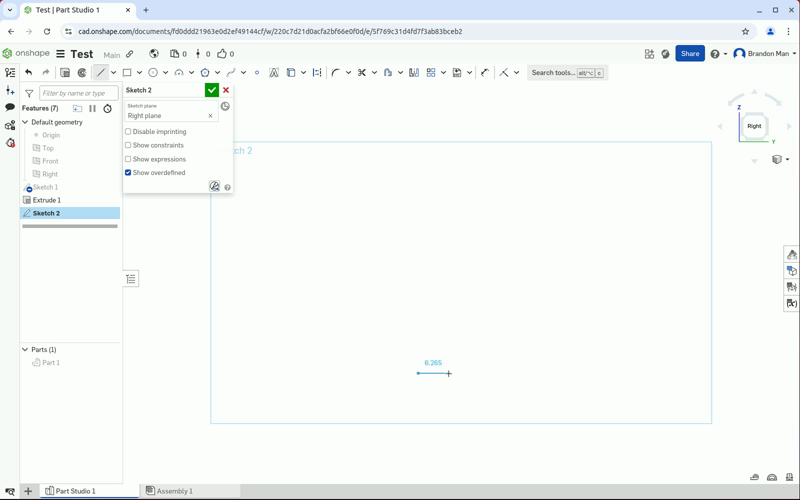
mouse_move(464, 373)
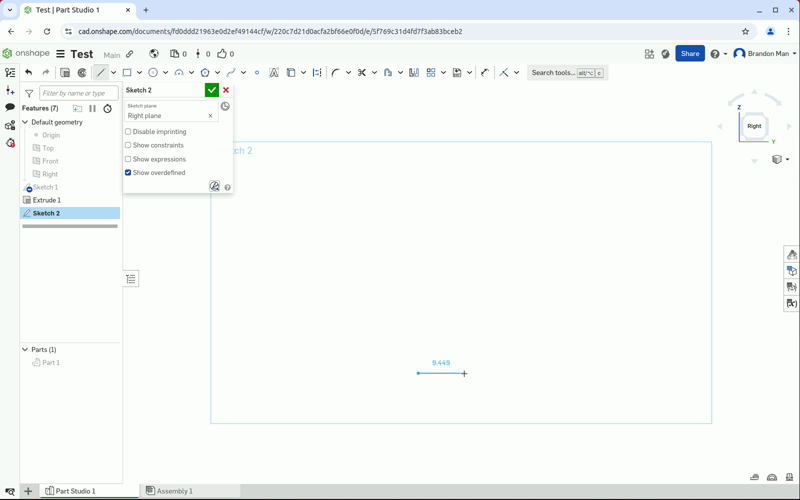
click(464, 373)
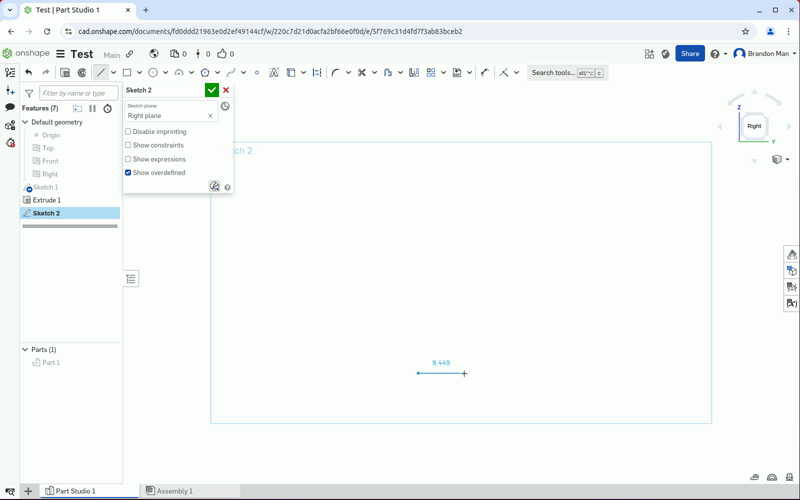
key_up(shift)
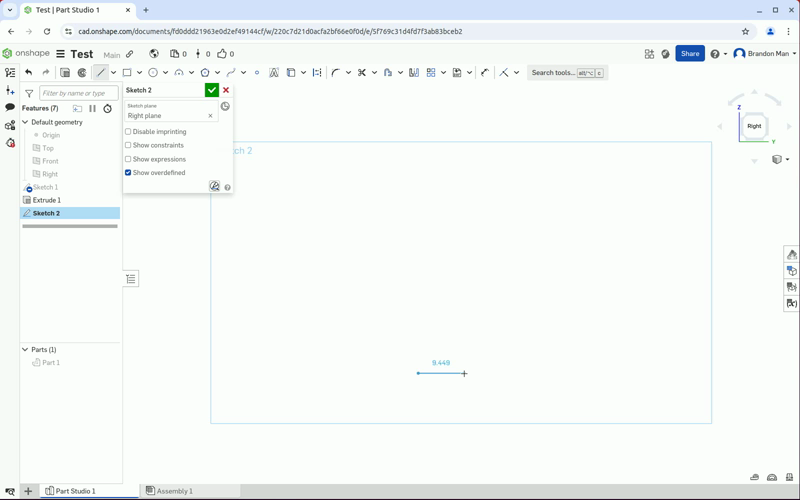
key_down(shift)
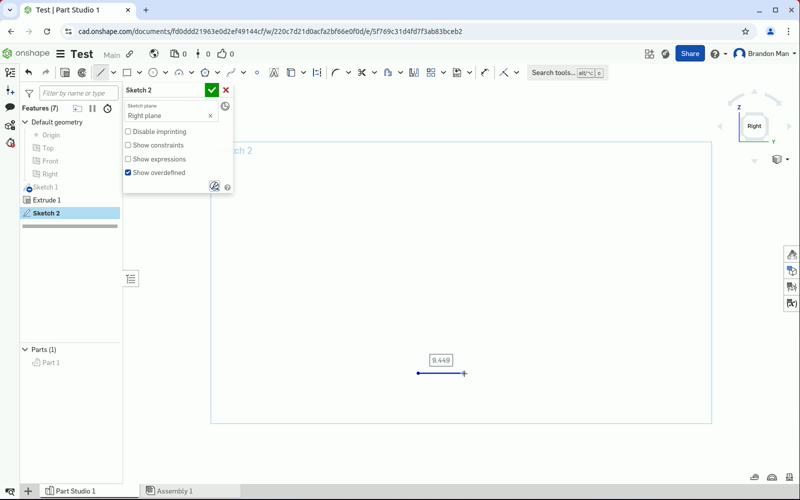
mouse_move(464, 282)
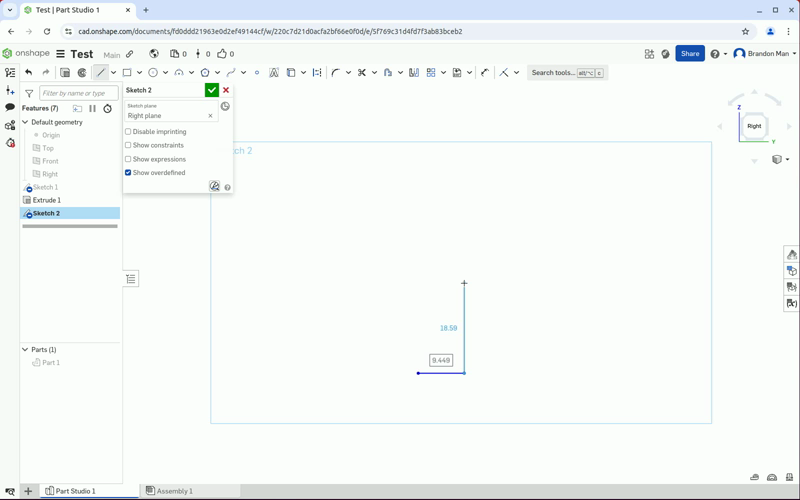
click(464, 282)
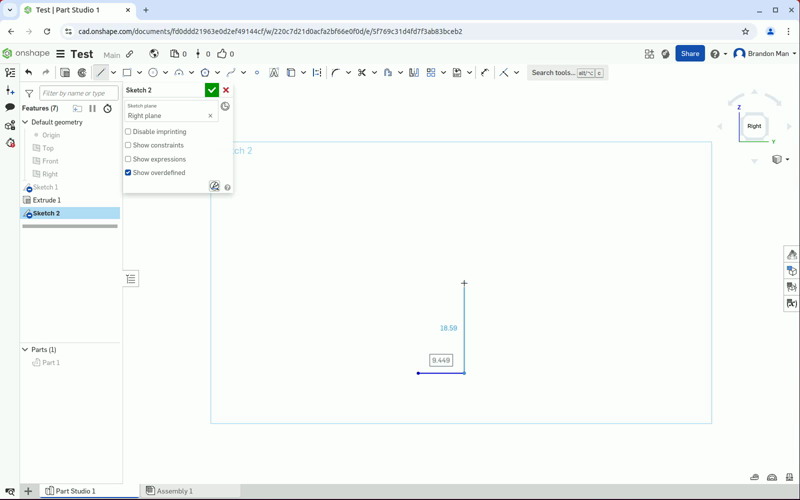
key_up(shift)
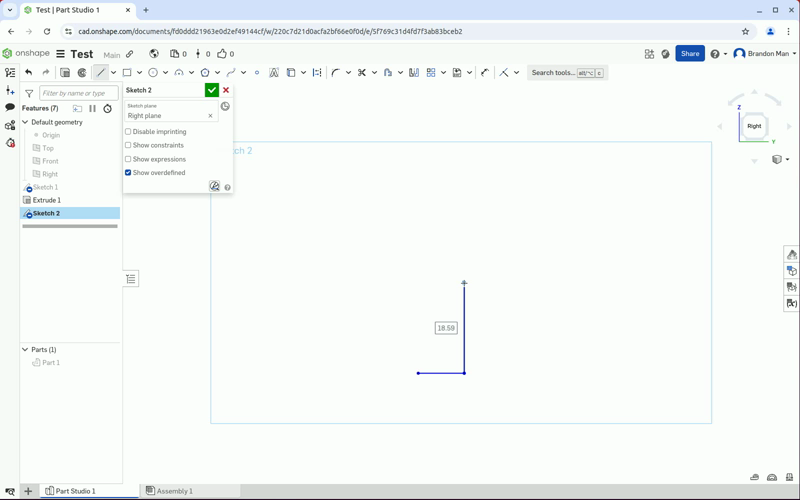
key_down(shift)
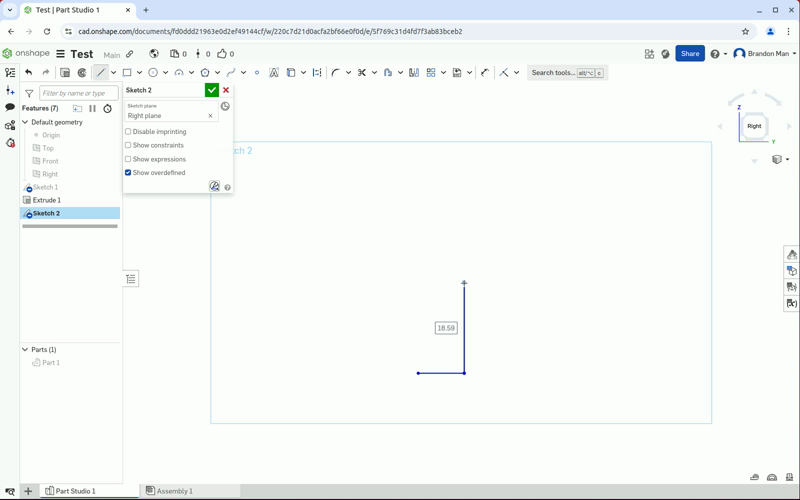
mouse_move(494, 282)
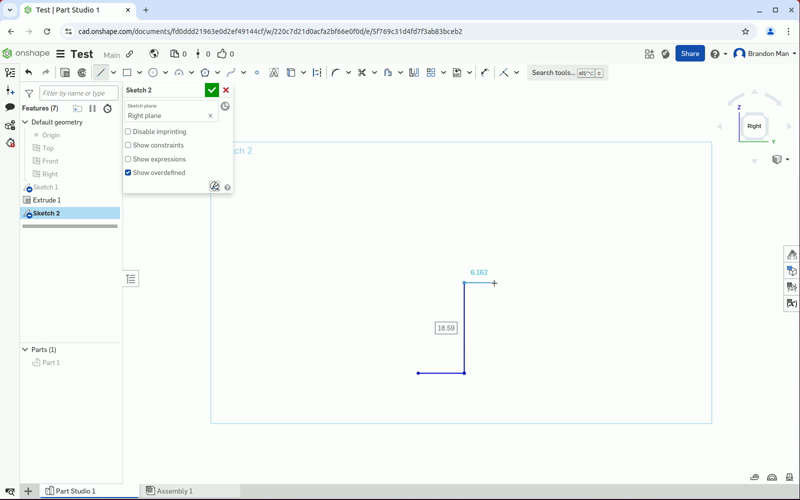
mouse_move(461, 282)
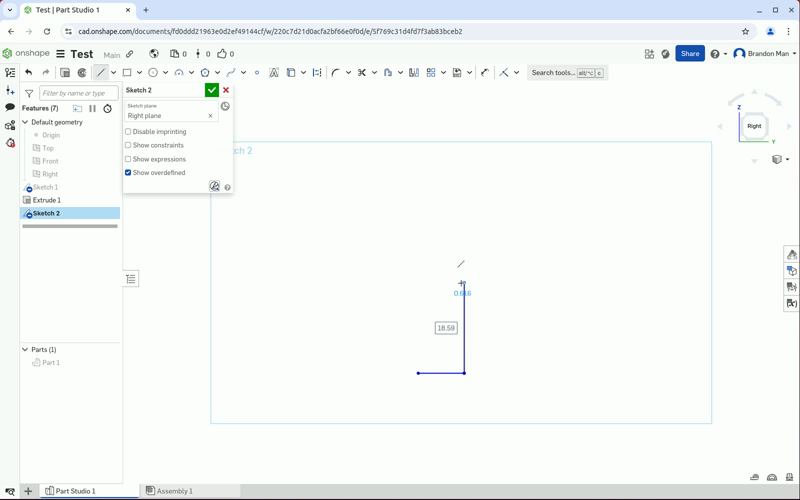
scroll(6)
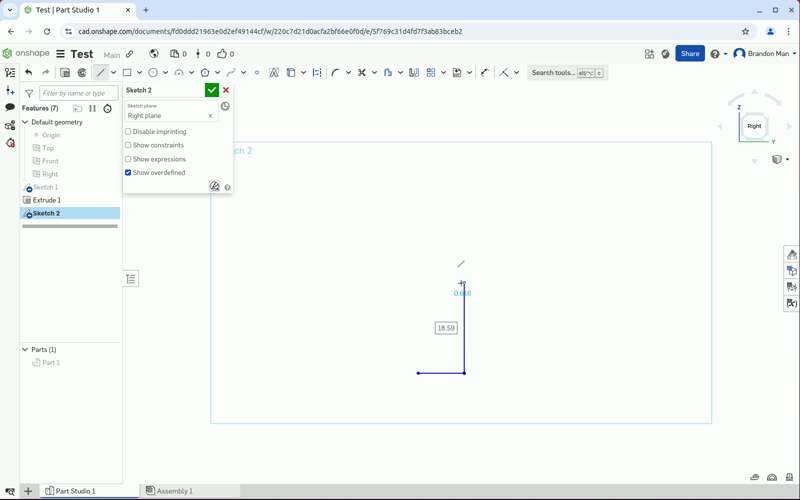
scroll(6)
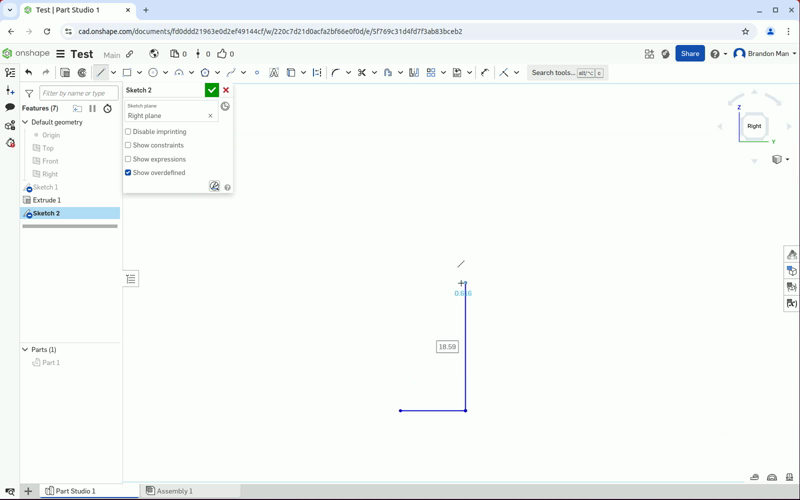
scroll(6)
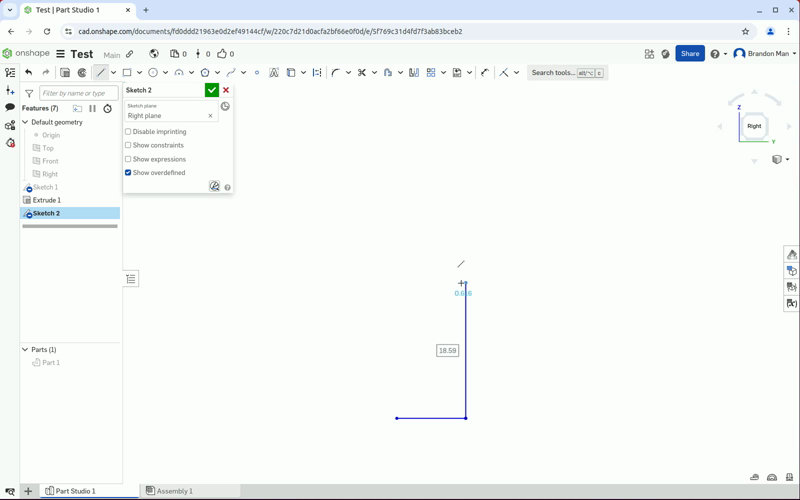
scroll(6)
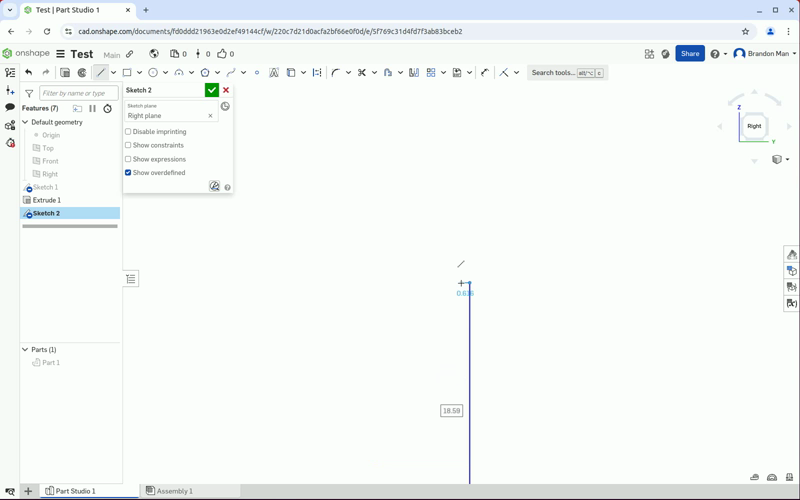
scroll(6)
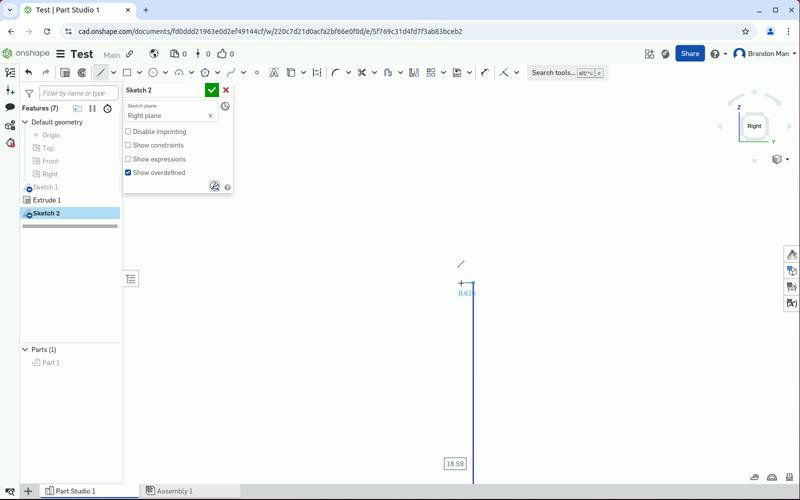
scroll(6)
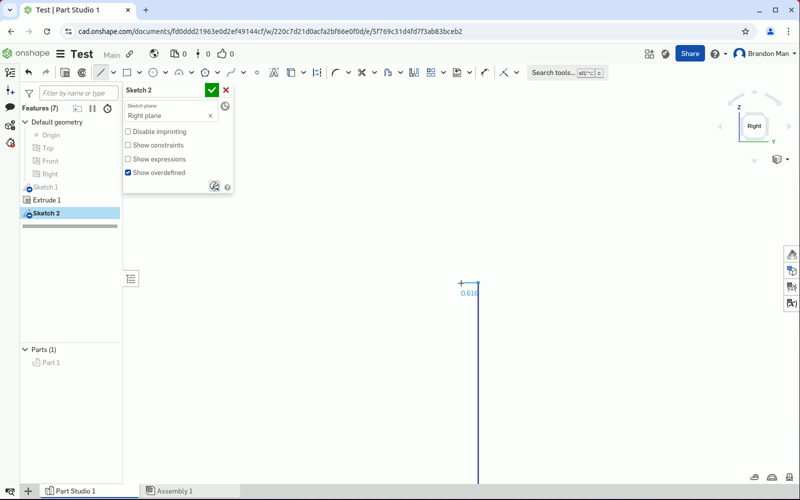
scroll(6)
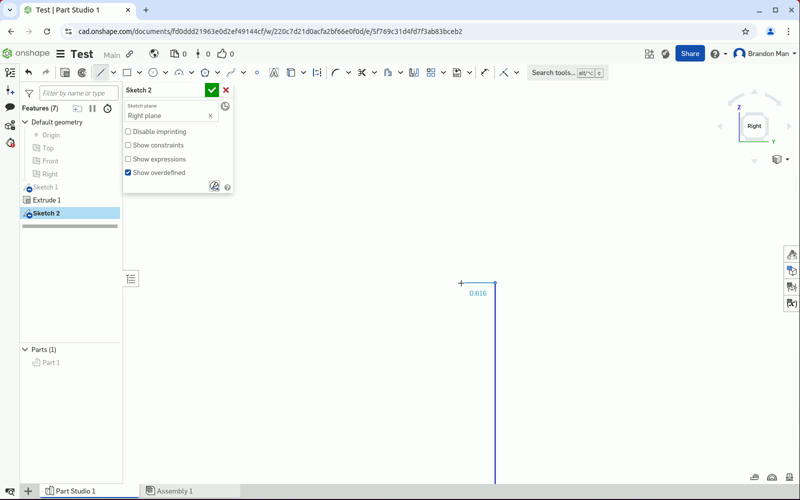
click(461, 282)
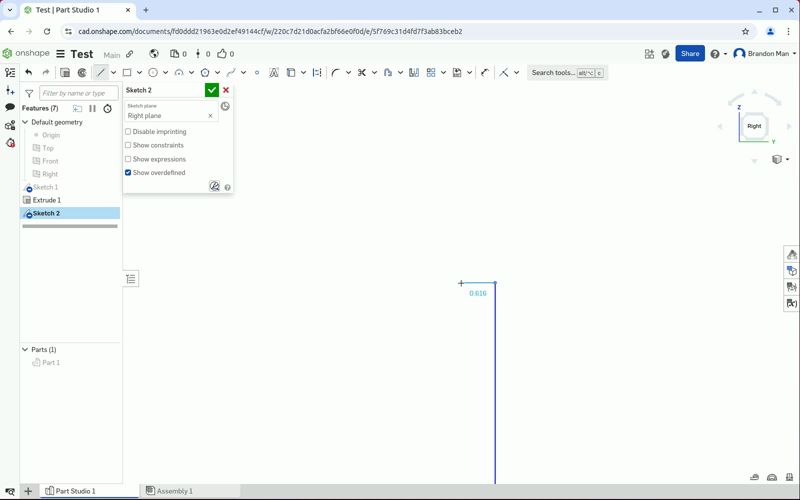
scroll(-6)
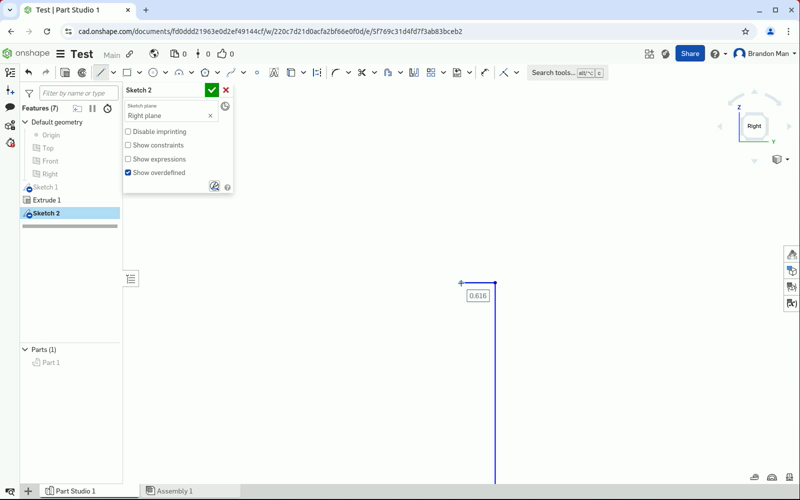
scroll(-6)
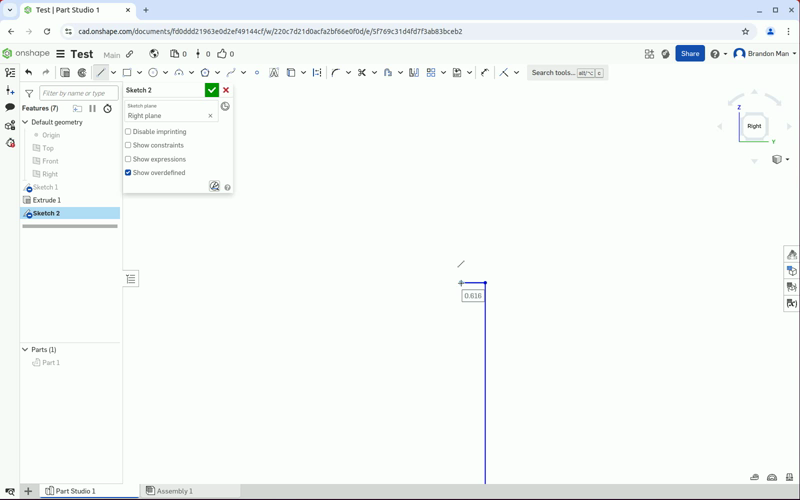
scroll(-6)
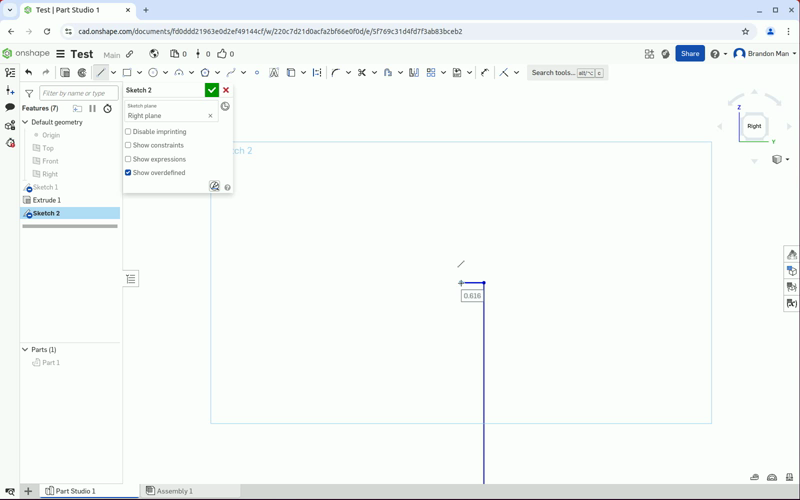
scroll(-6)
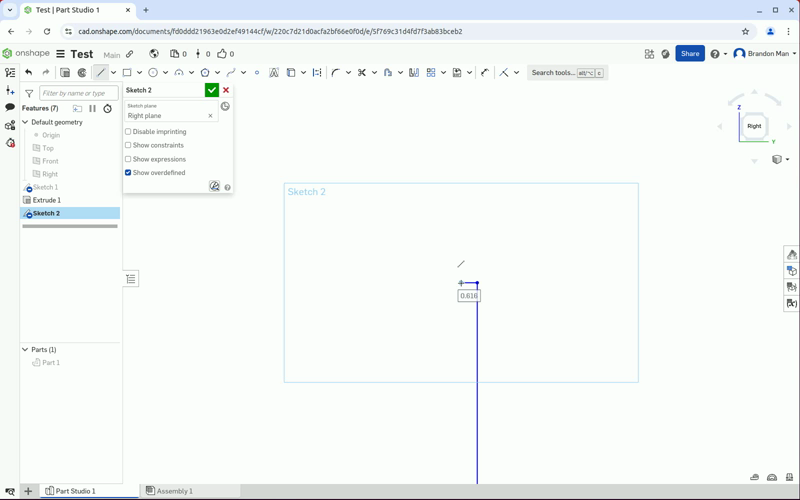
scroll(-6)
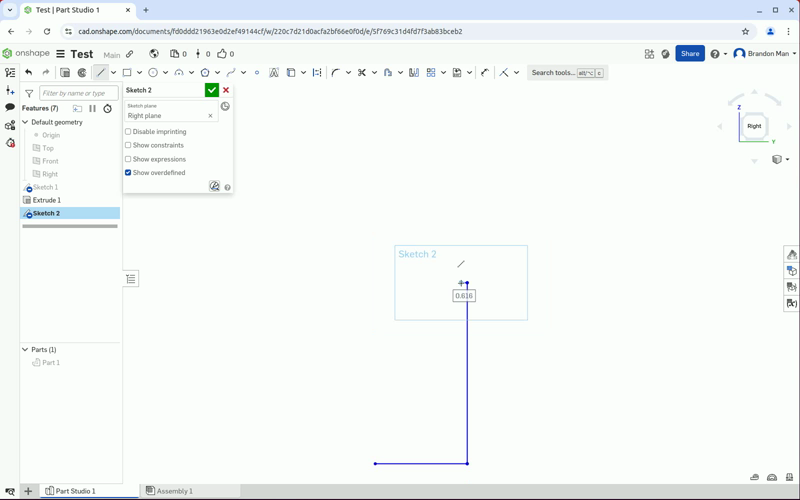
scroll(-6)
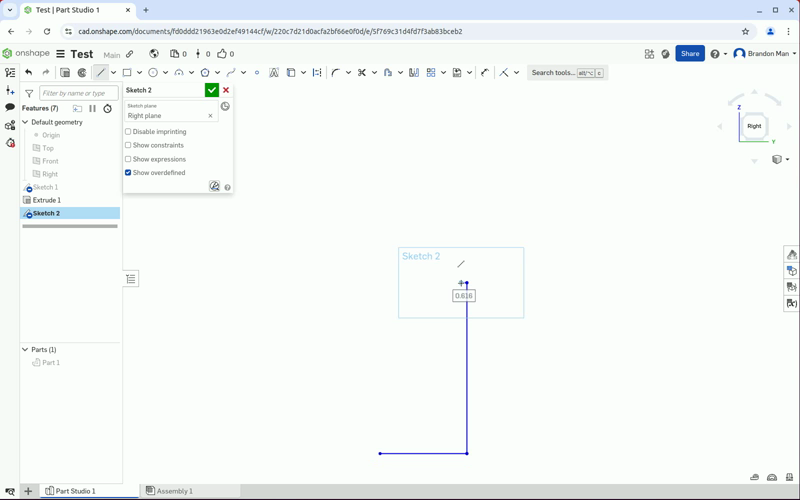
scroll(-6)
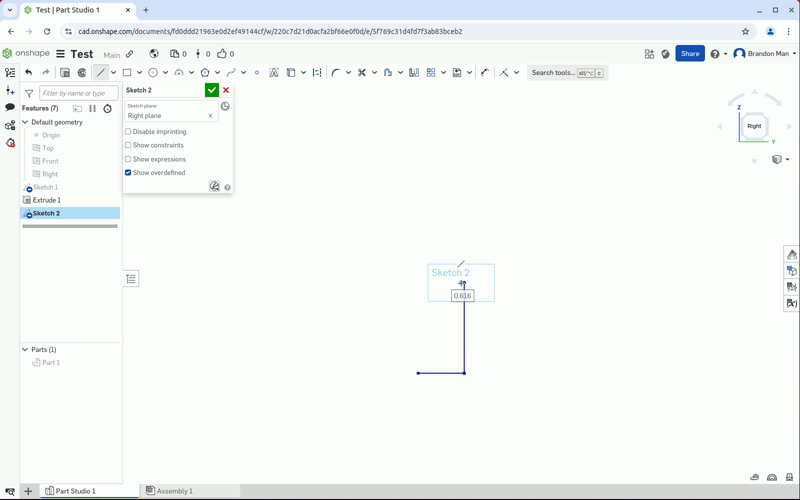
key_up(shift)
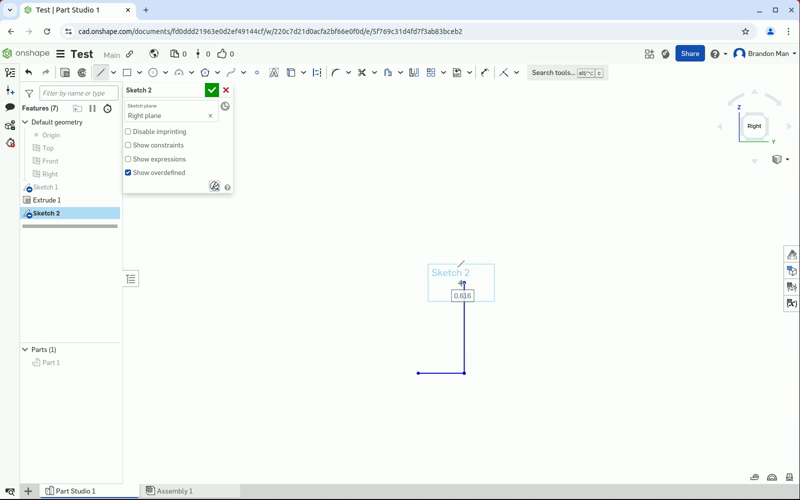
key_down(shift)
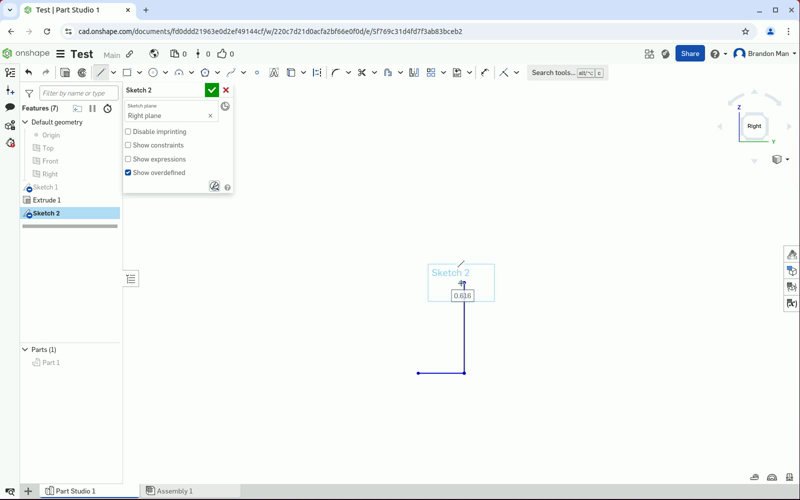
mouse_move(491, 282)
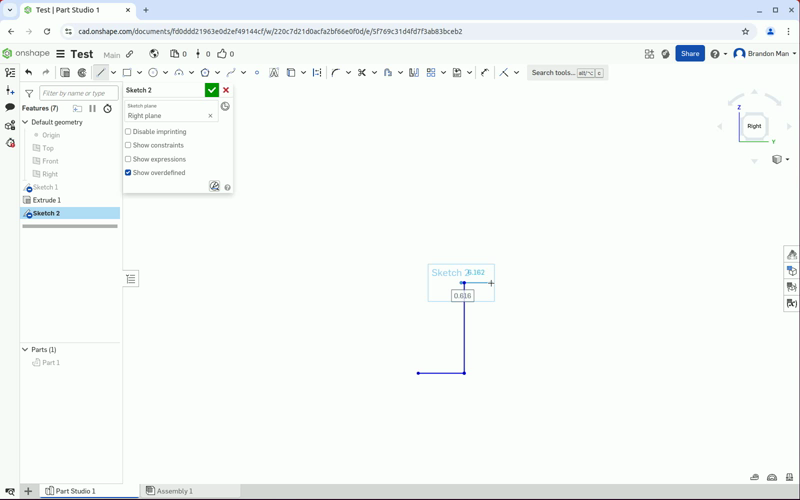
mouse_move(458, 282)
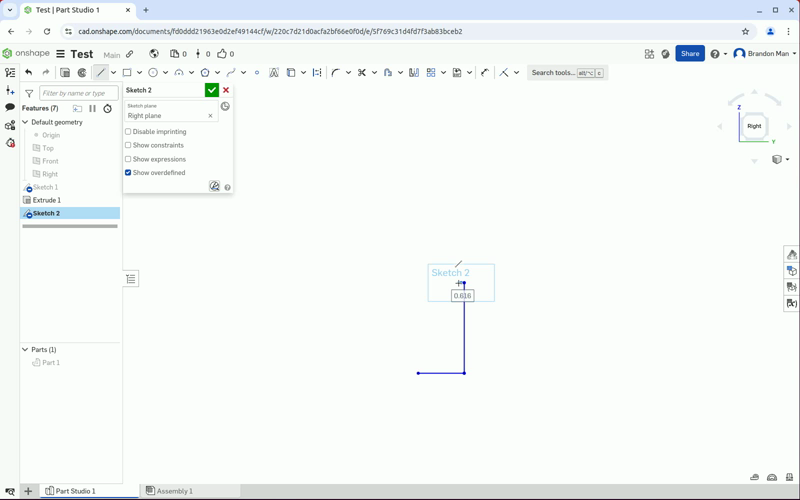
scroll(6)
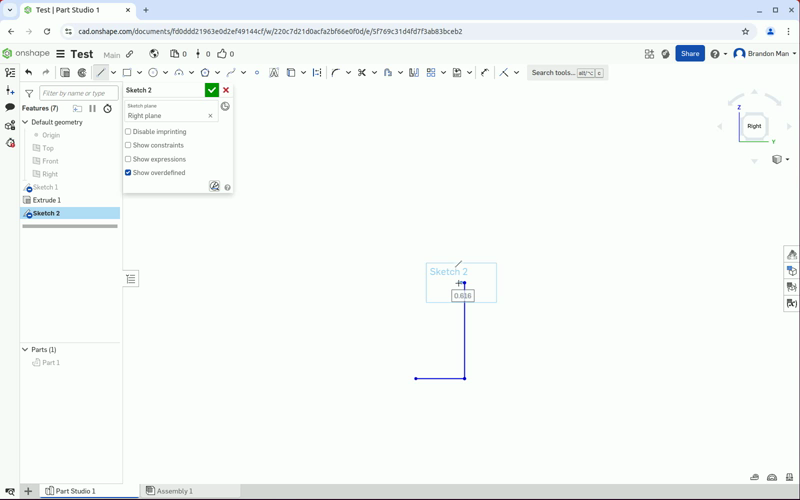
scroll(6)
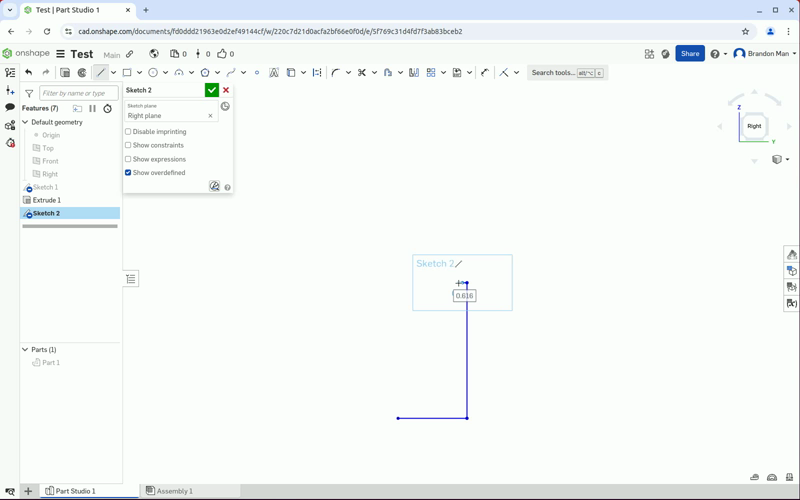
scroll(6)
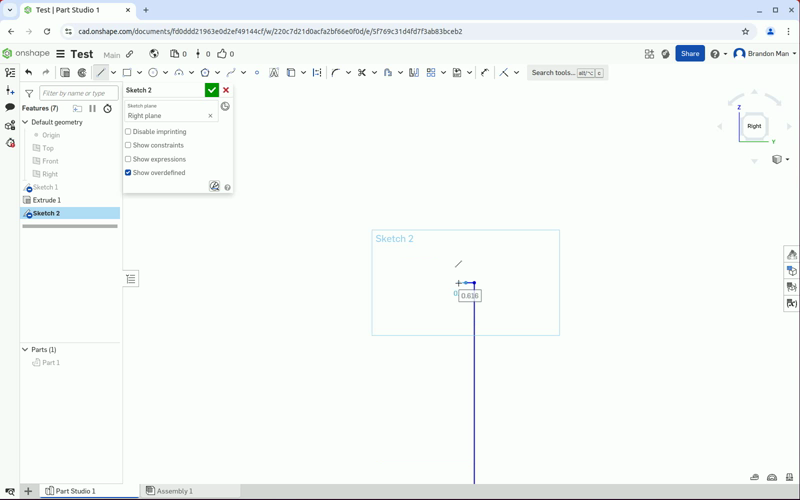
scroll(6)
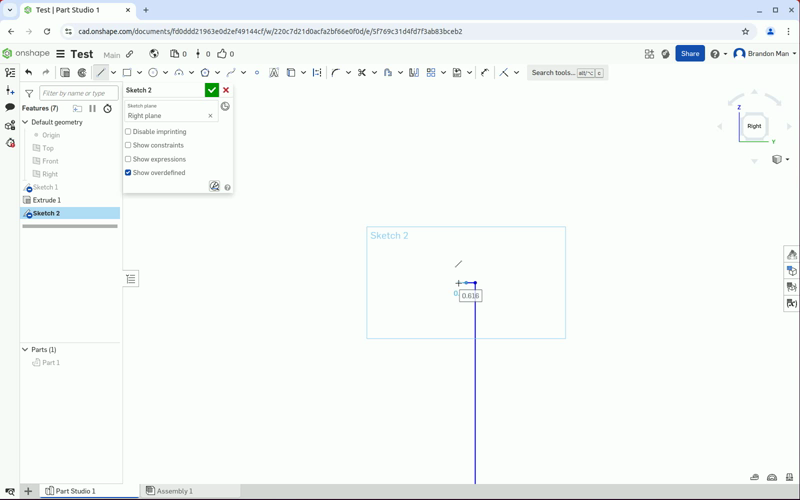
scroll(6)
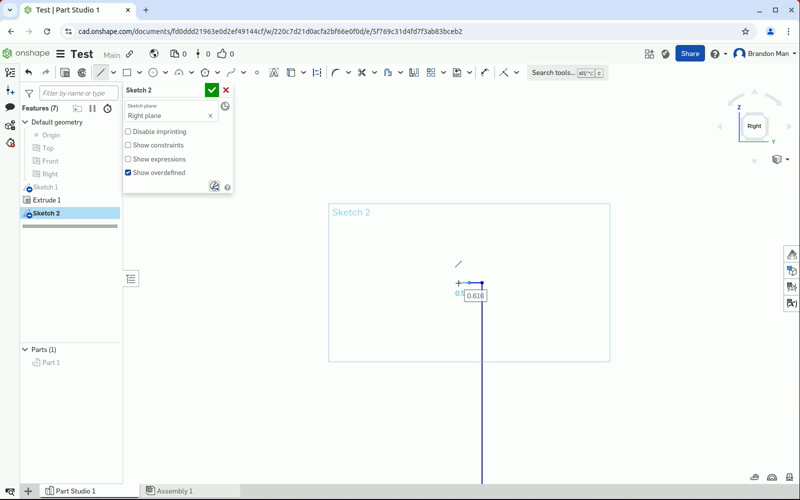
scroll(6)
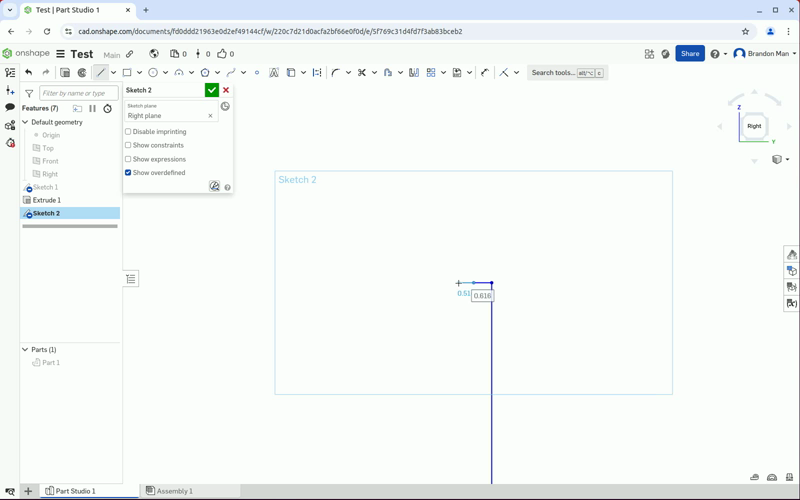
scroll(6)
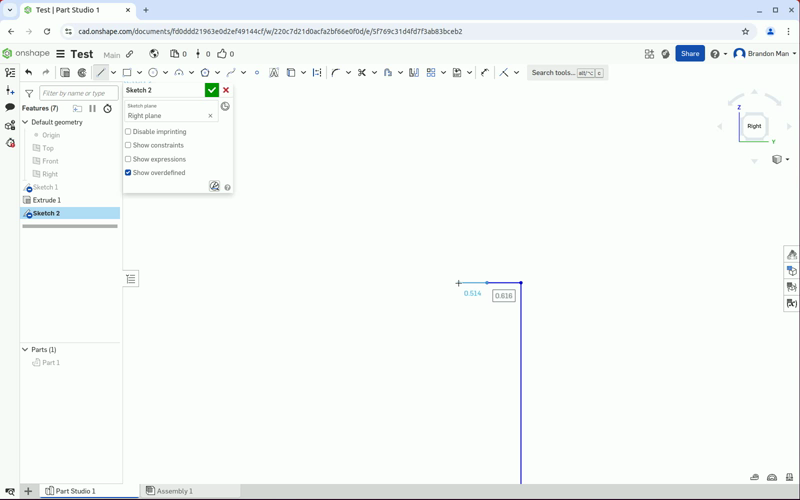
click(458, 282)
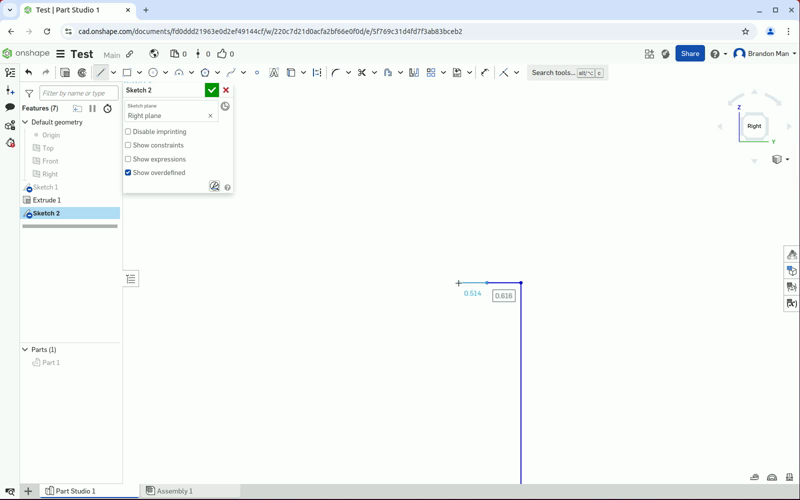
scroll(-6)
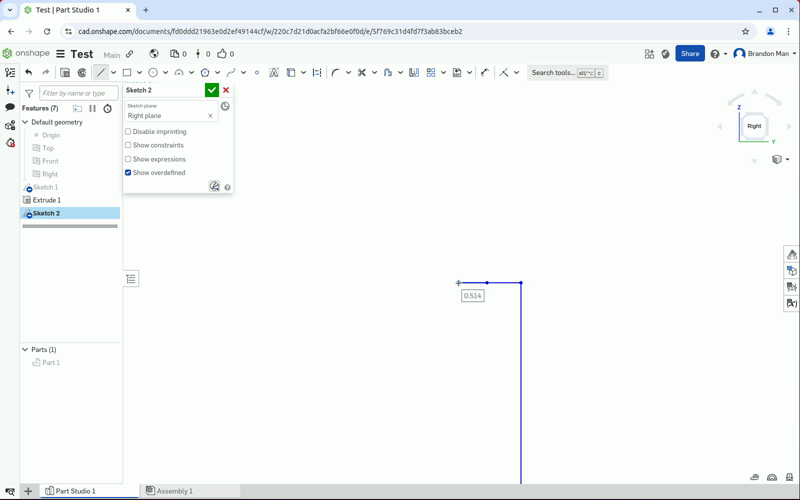
scroll(-6)
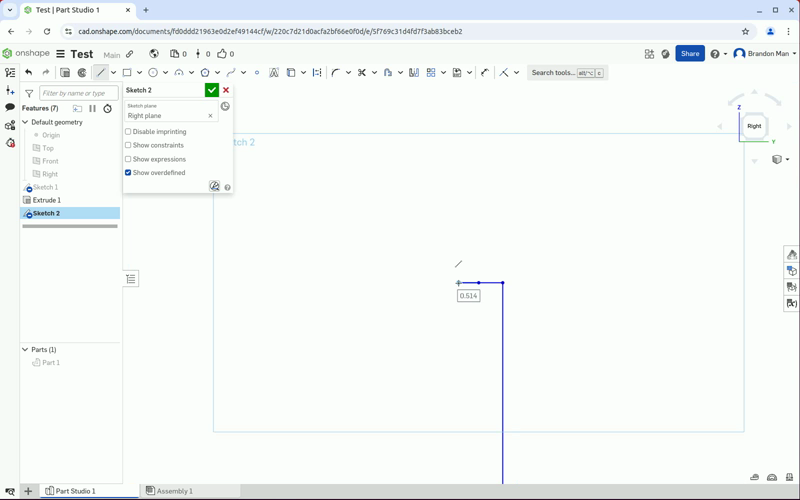
scroll(-6)
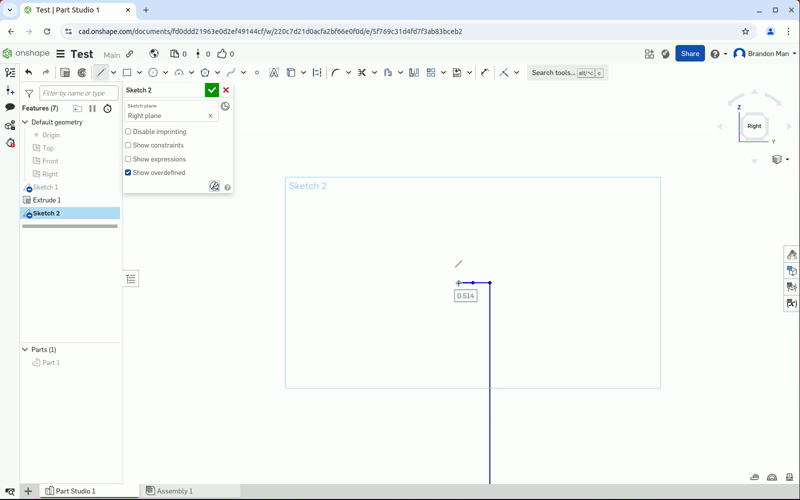
scroll(-6)
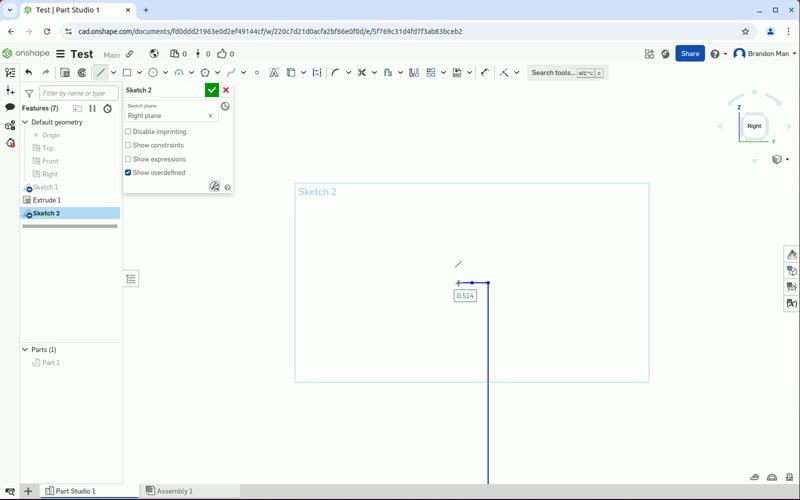
scroll(-6)
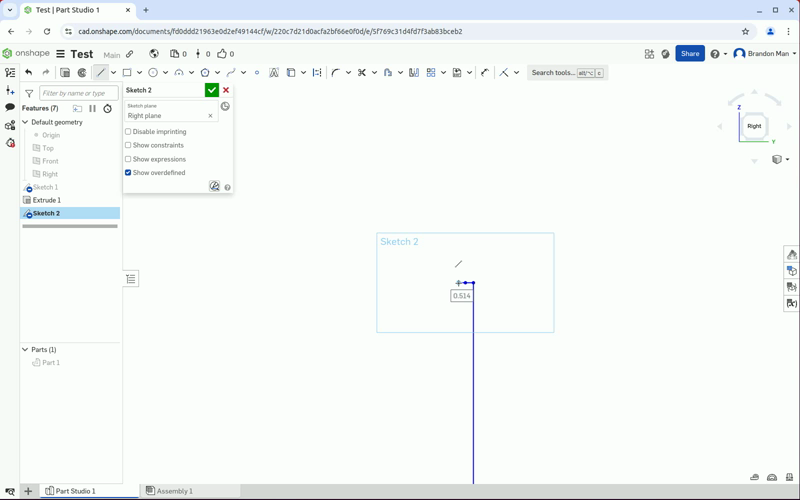
scroll(-6)
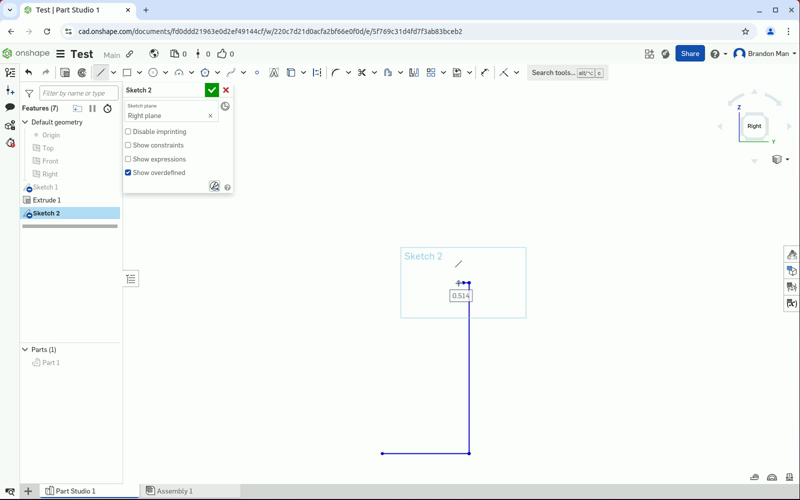
scroll(-6)
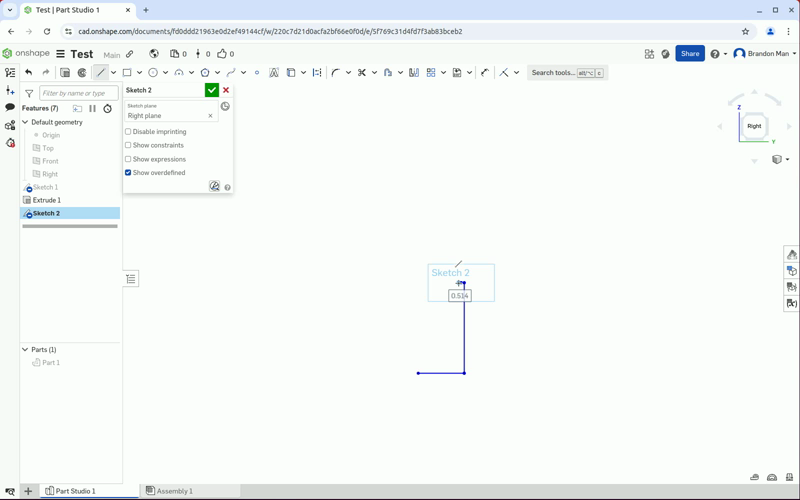
key_up(shift)
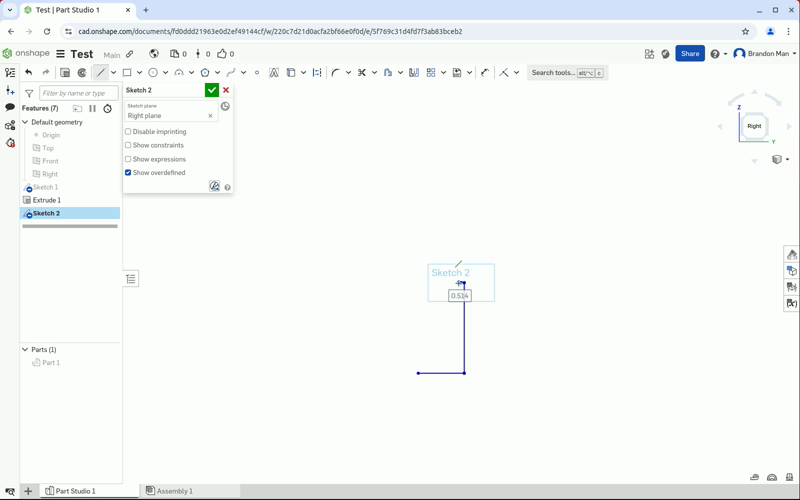
key_down(shift)
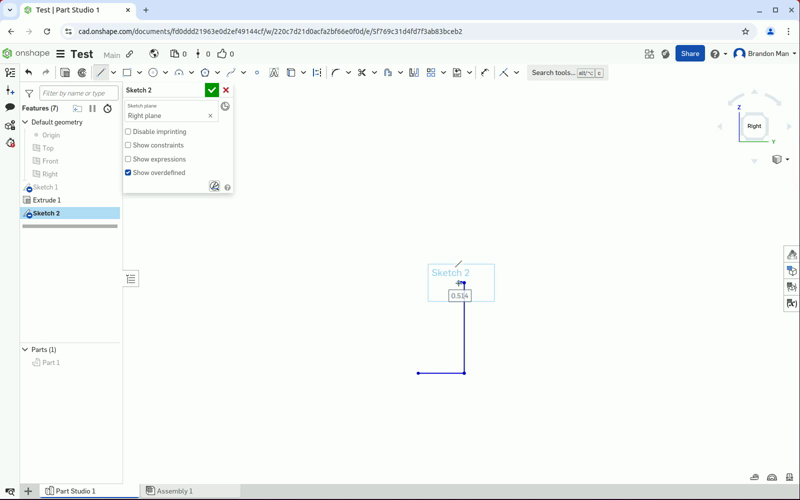
mouse_move(458, 367)
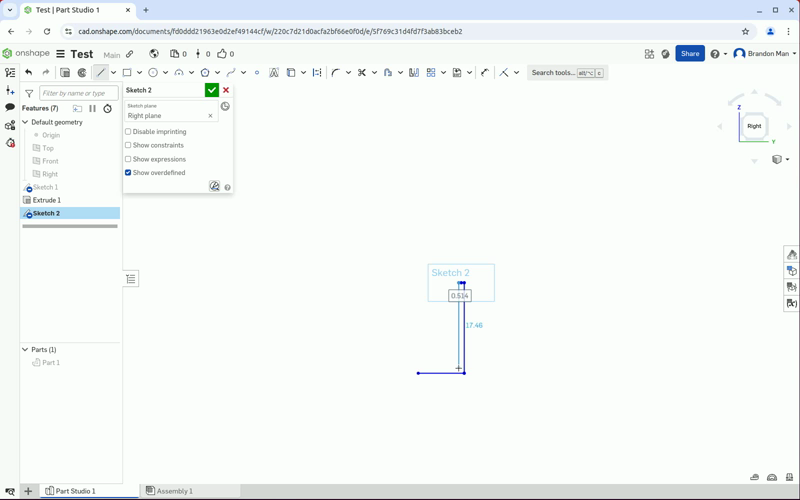
click(458, 367)
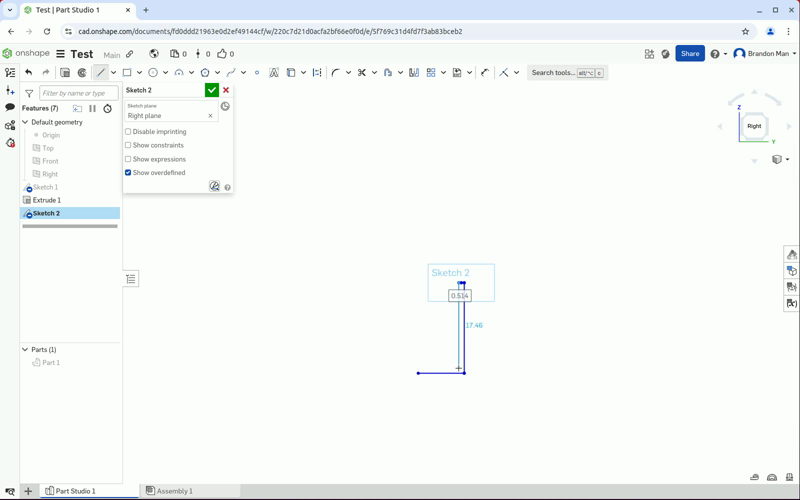
key_up(shift)
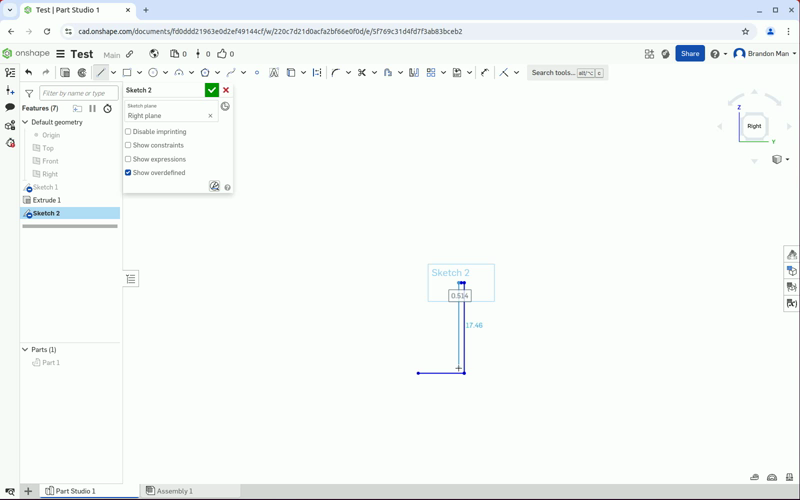
key_down(shift)
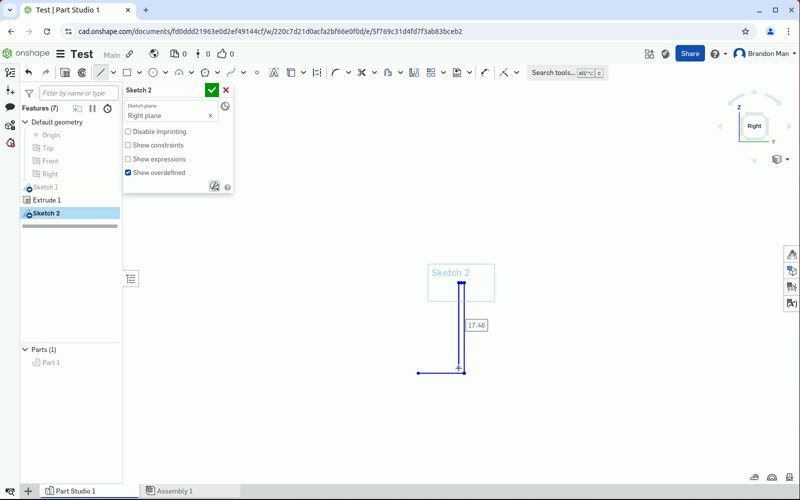
mouse_move(488, 367)
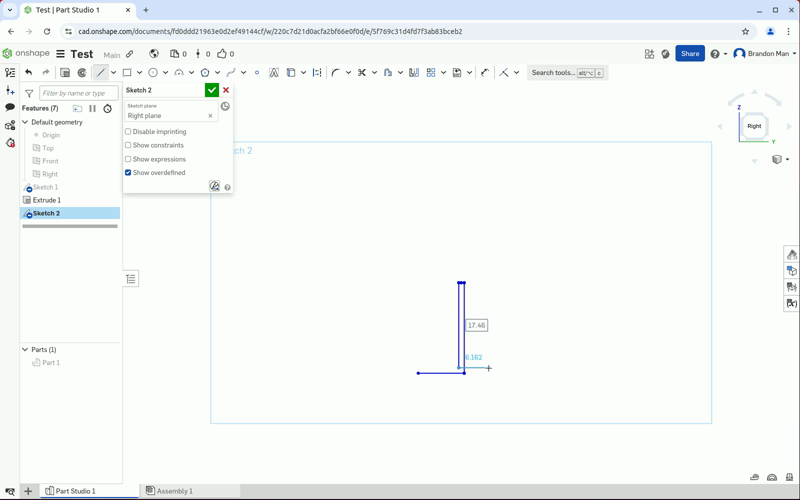
mouse_move(418, 367)
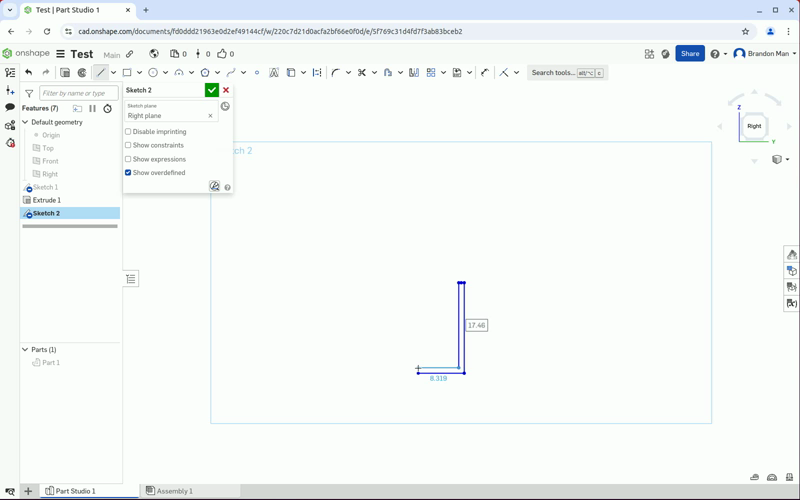
click(418, 367)
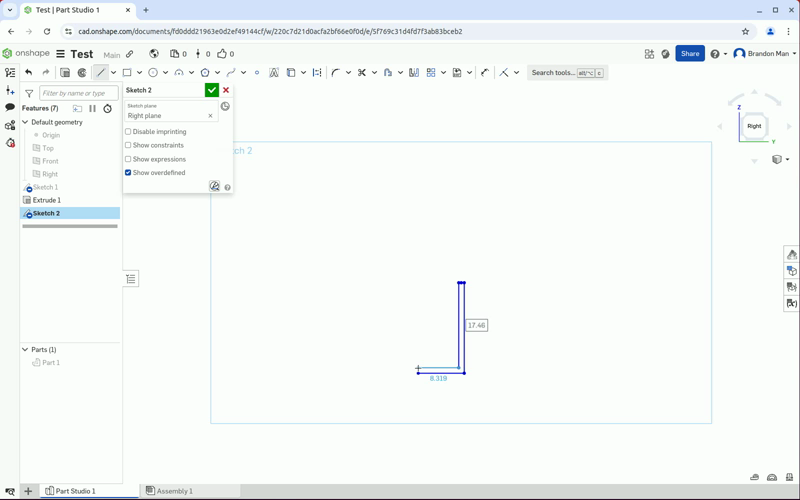
key_up(shift)
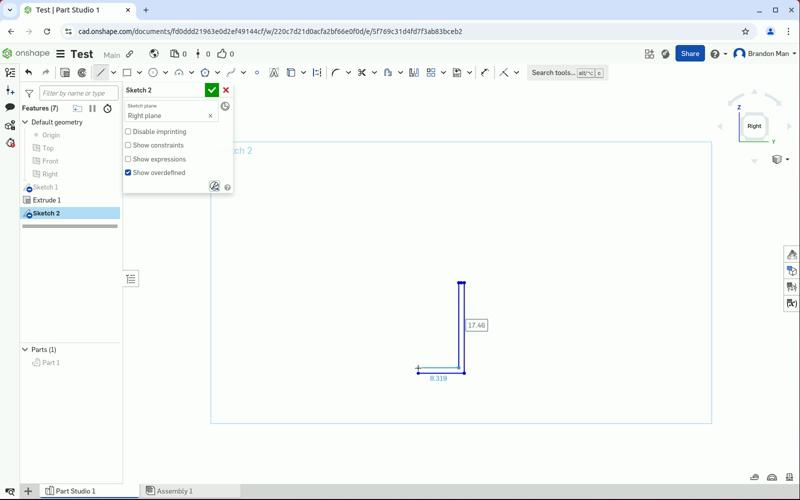
mouse_move(448, 367)
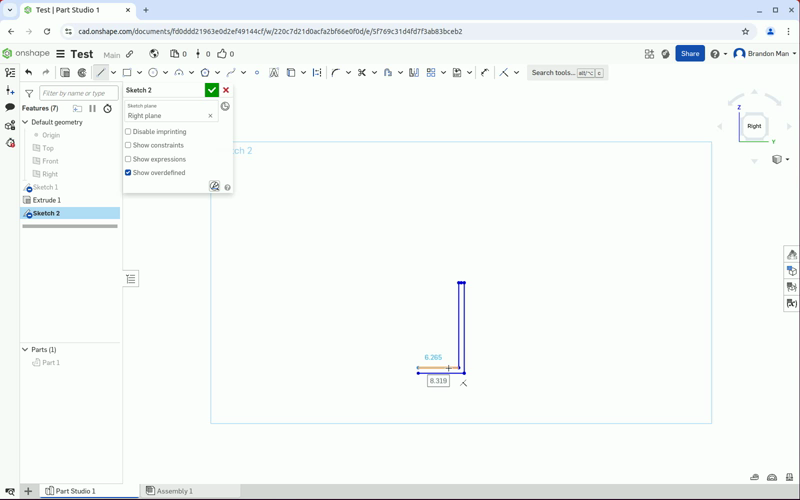
key_down(shift)
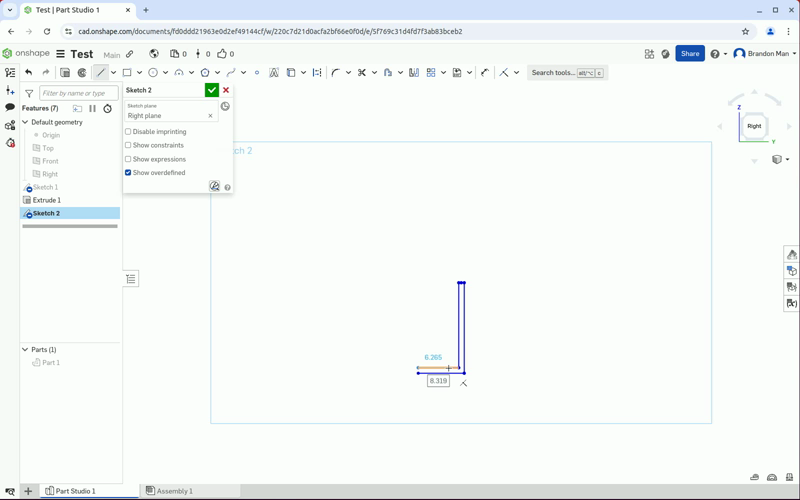
mouse_move(418, 373)
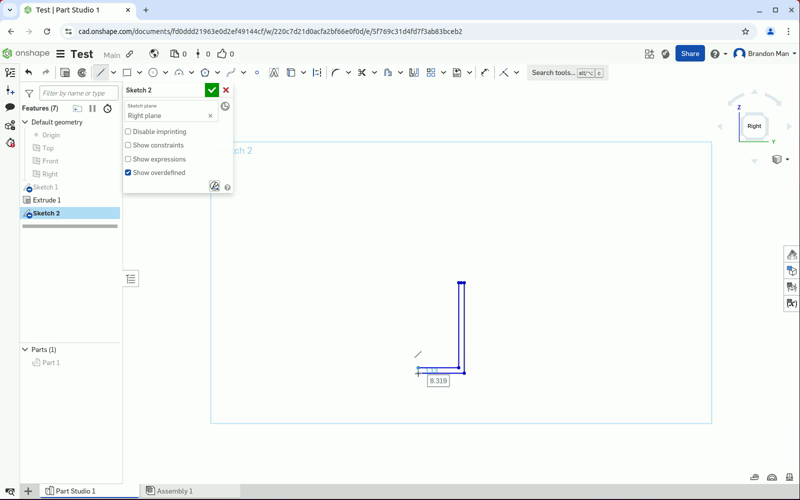
scroll(6)
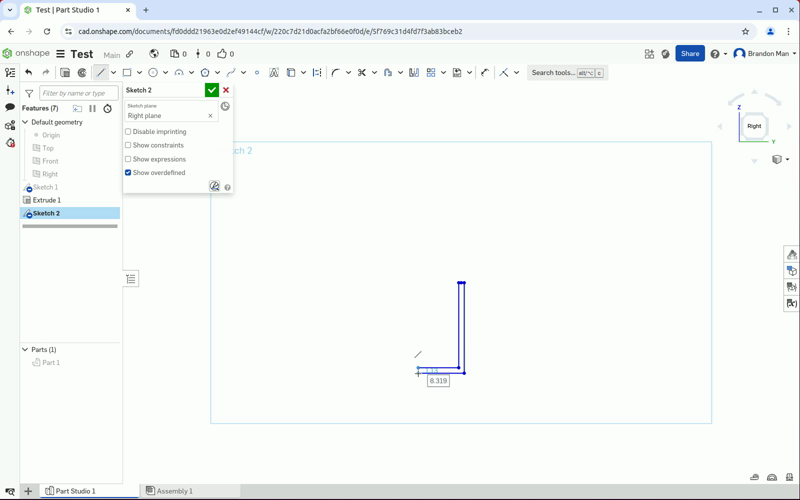
scroll(6)
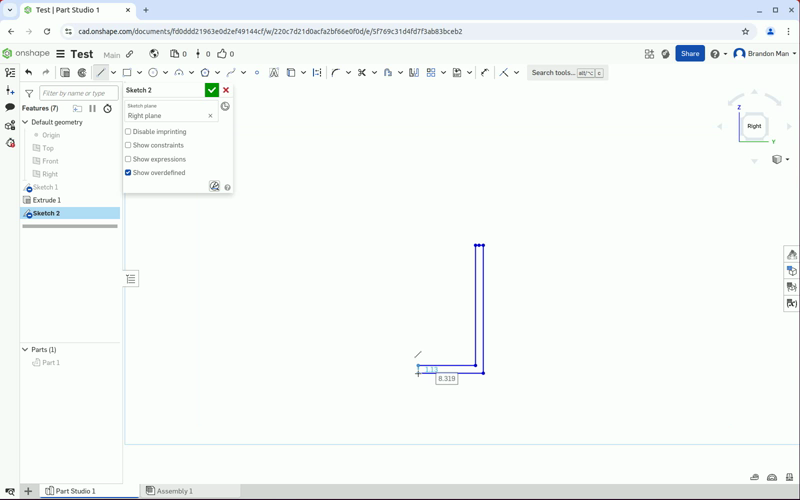
scroll(6)
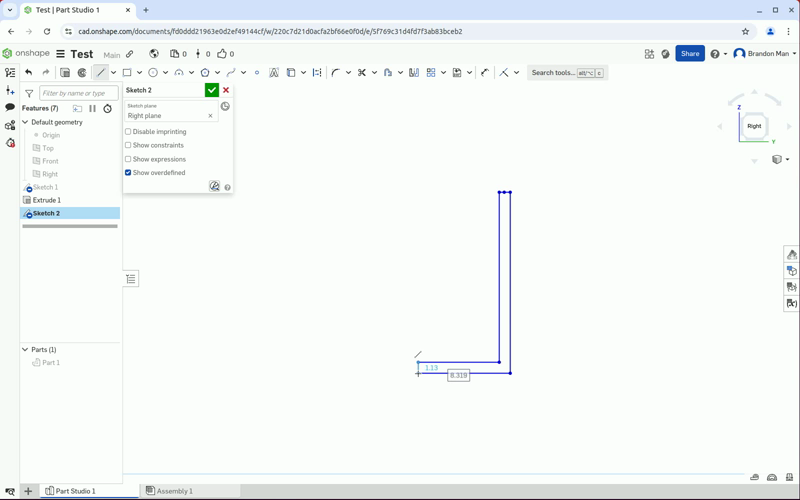
scroll(6)
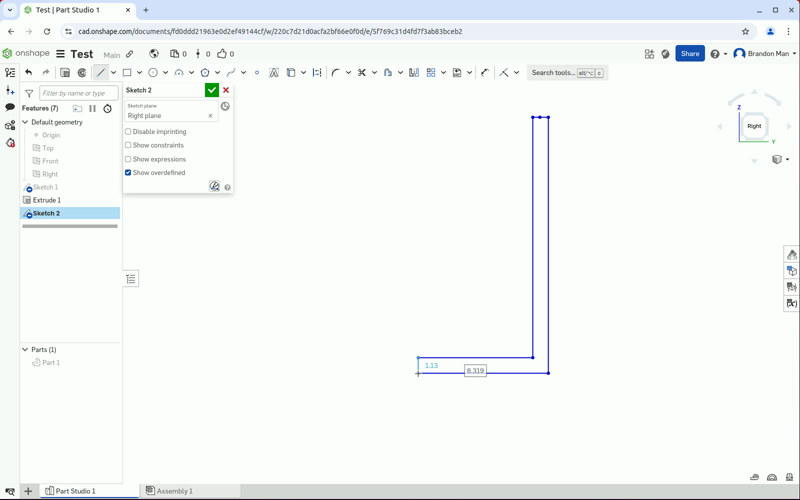
scroll(6)
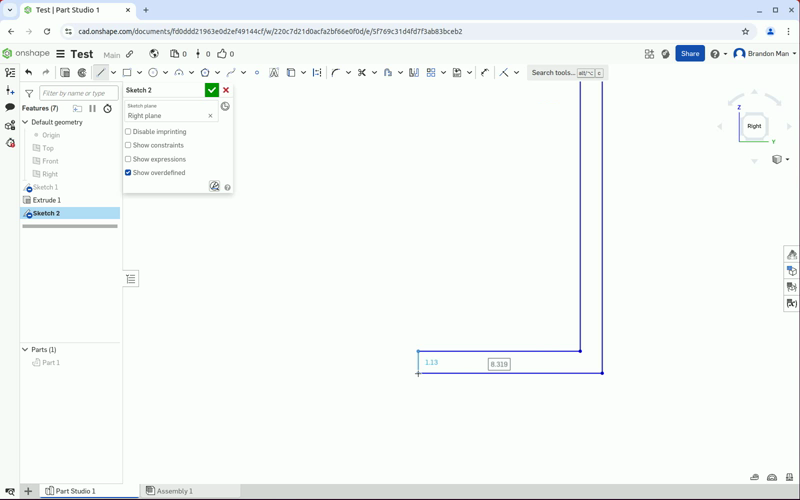
scroll(6)
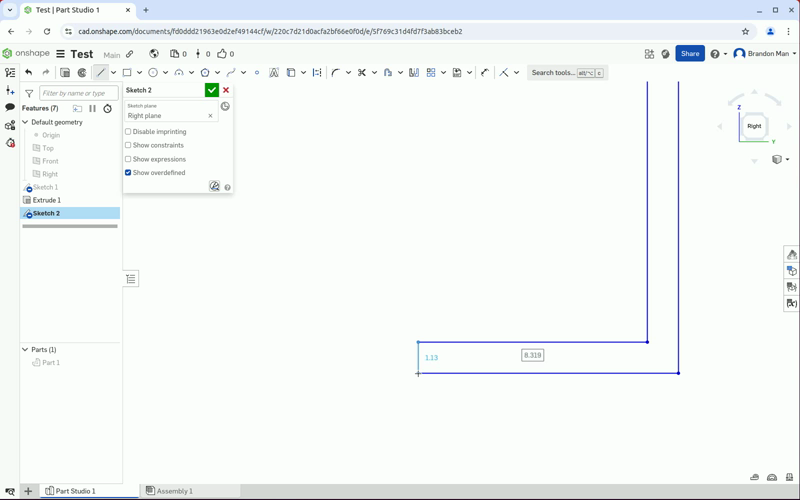
scroll(6)
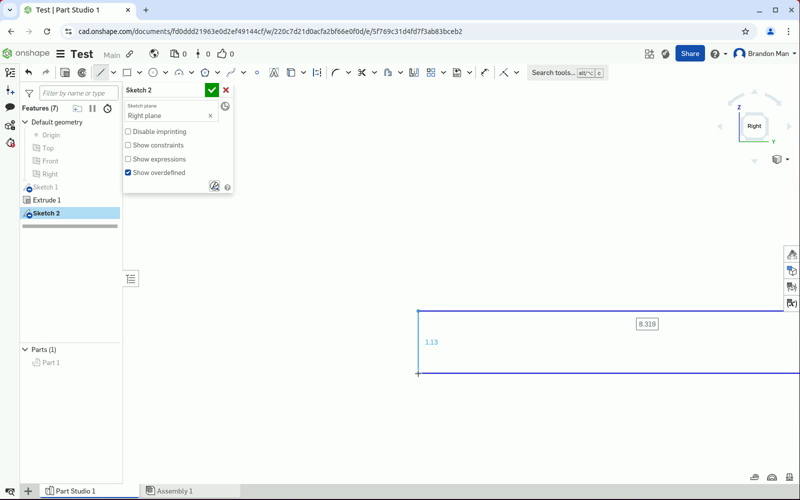
key_up(shift)
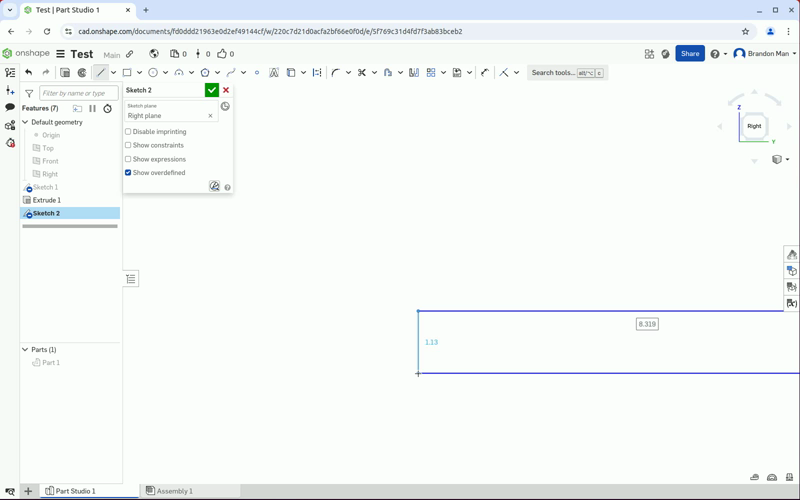
click(418, 373)
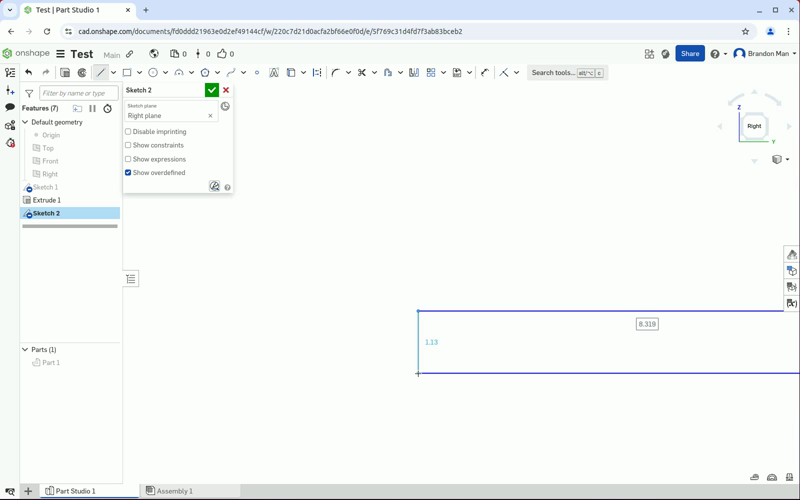
scroll(-6)
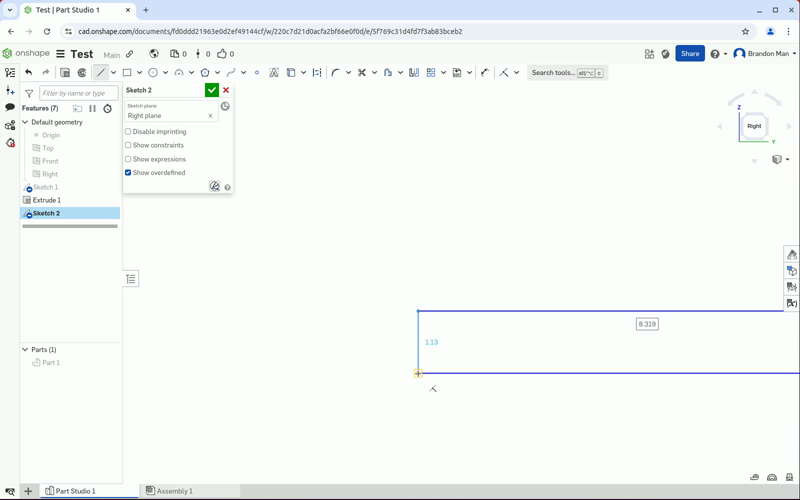
scroll(-6)
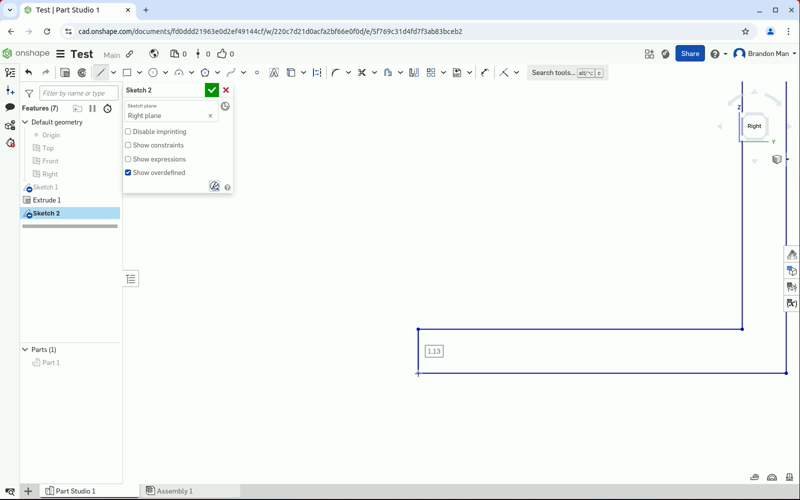
scroll(-6)
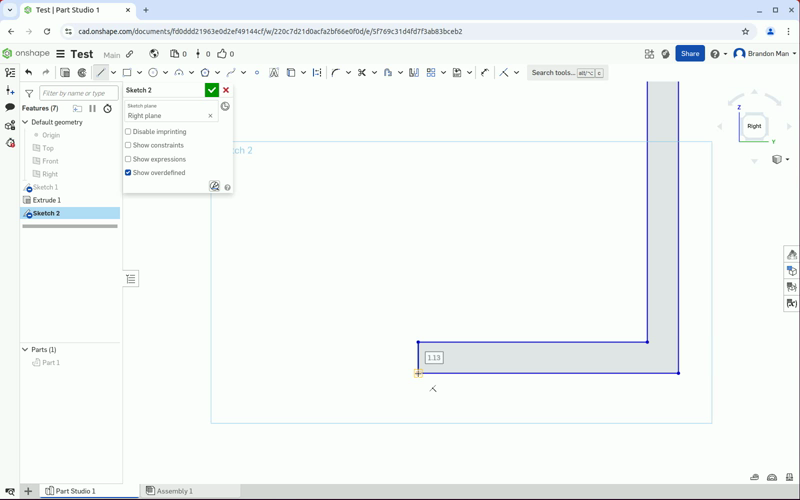
scroll(-6)
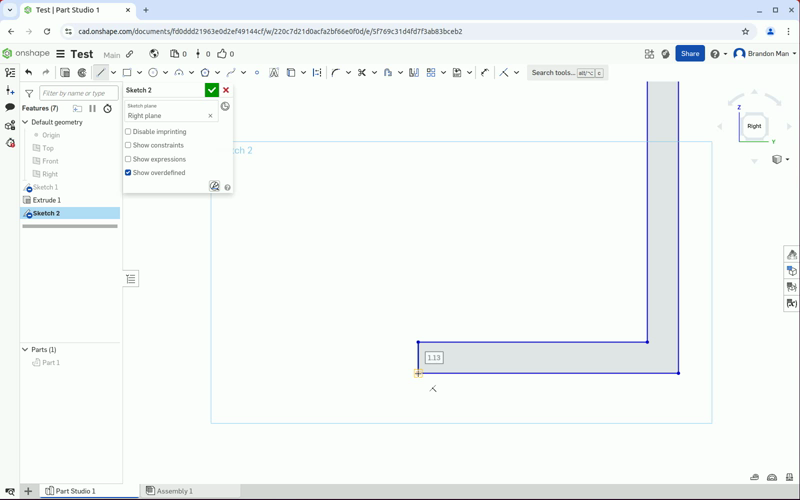
scroll(-6)
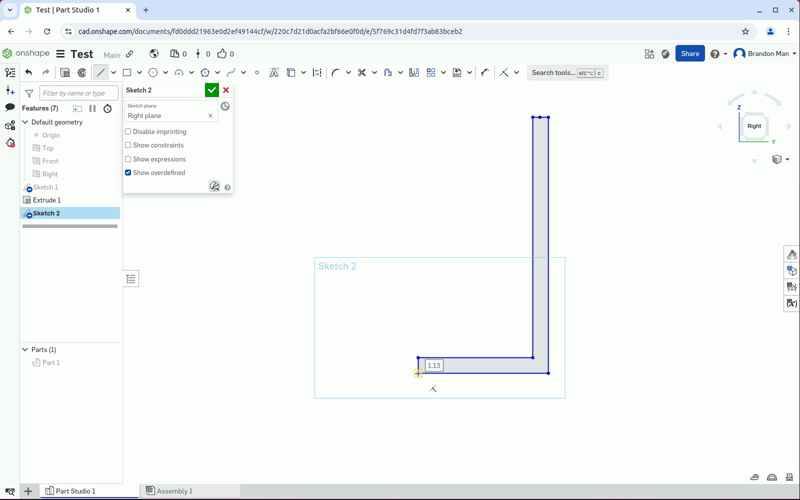
scroll(-6)
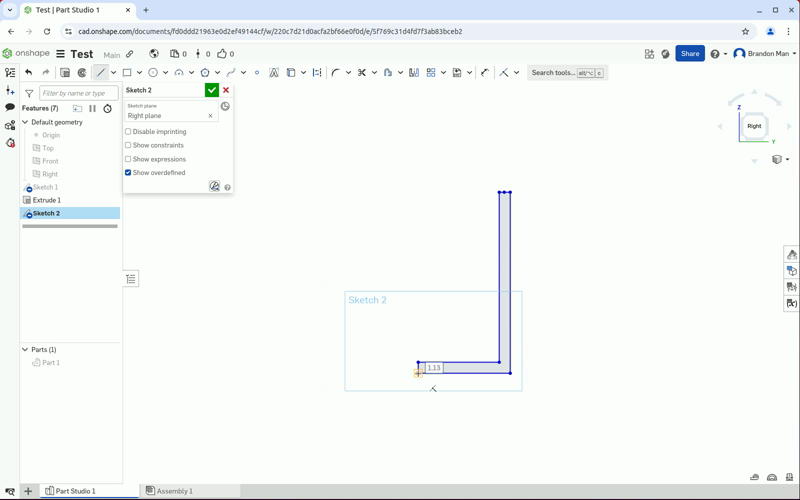
scroll(-6)
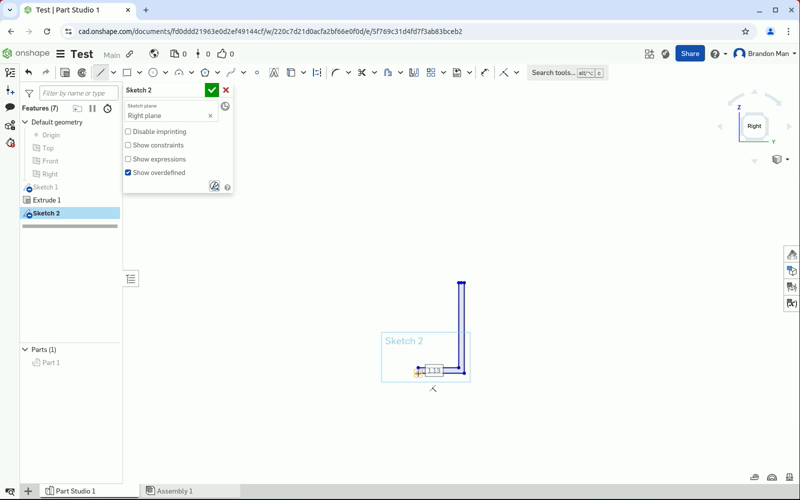
key(esc)
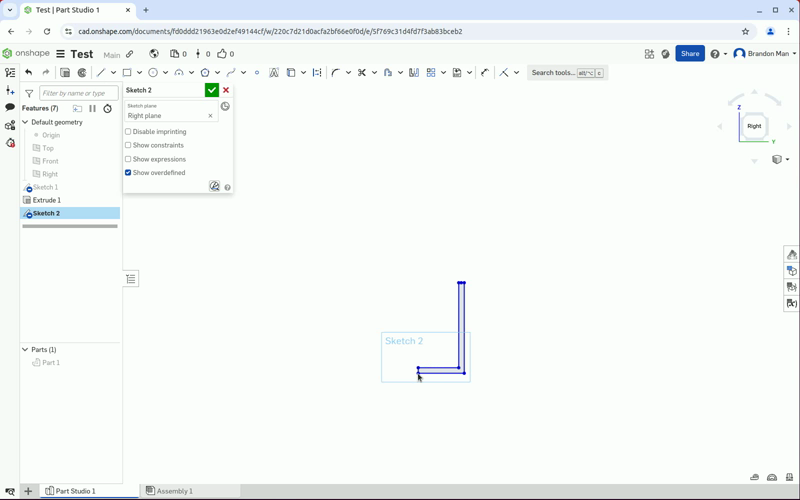
mouse_move(431, 372)
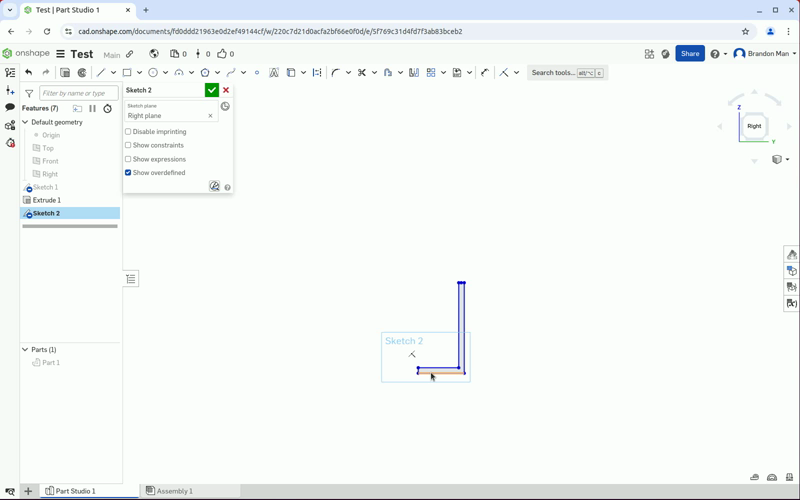
scroll(6)
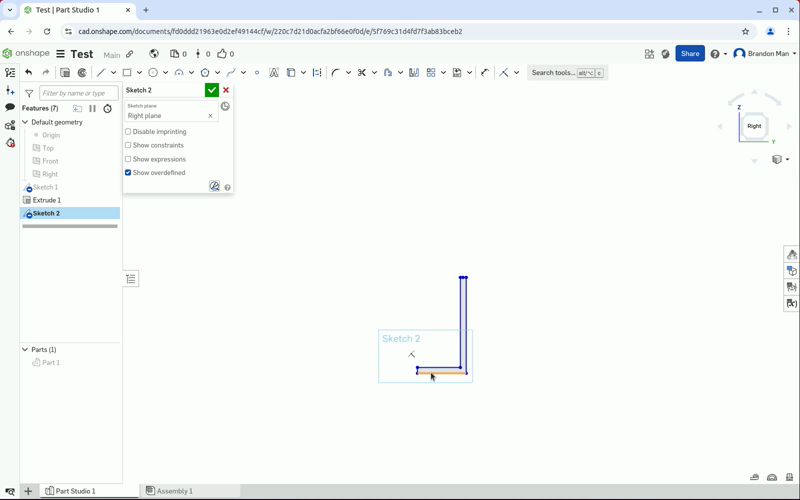
scroll(6)
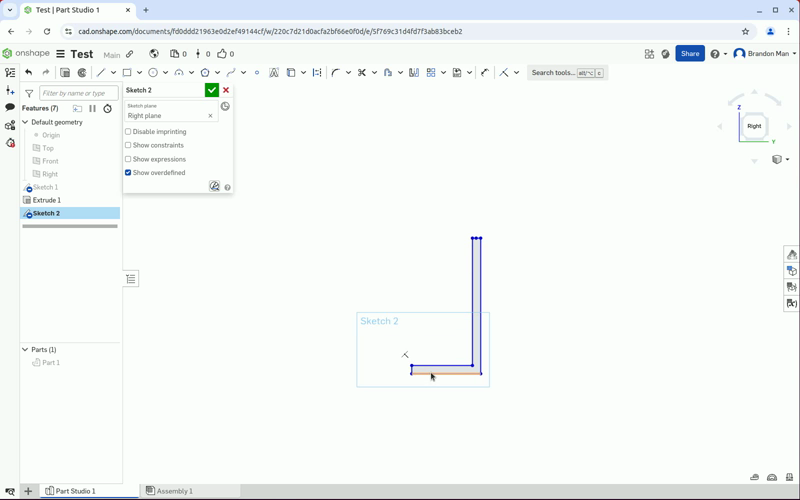
scroll(6)
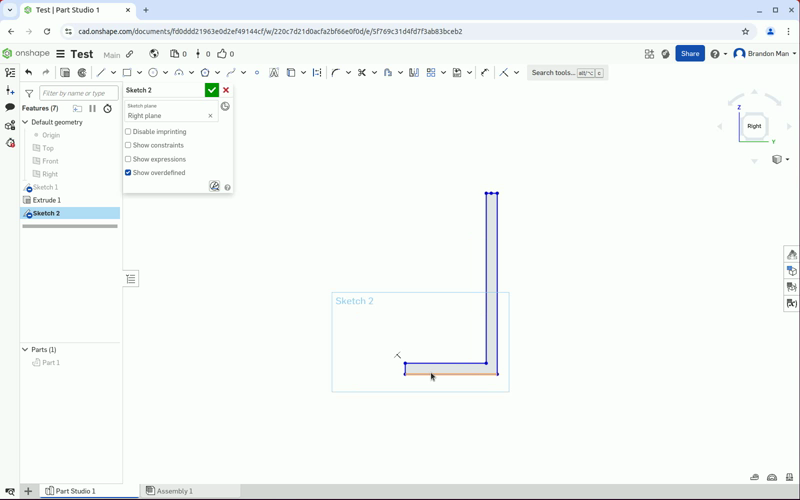
scroll(6)
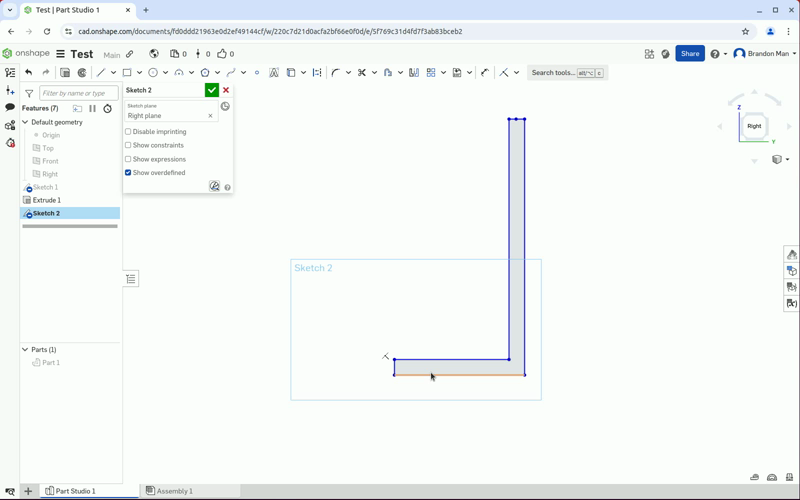
scroll(6)
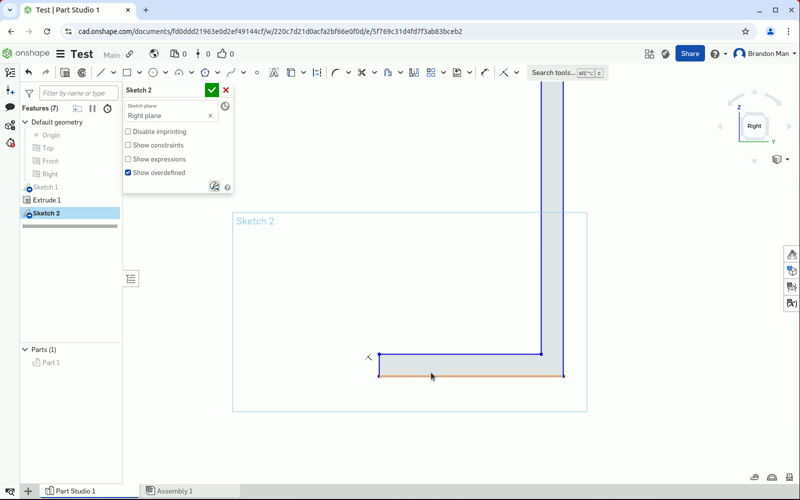
scroll(6)
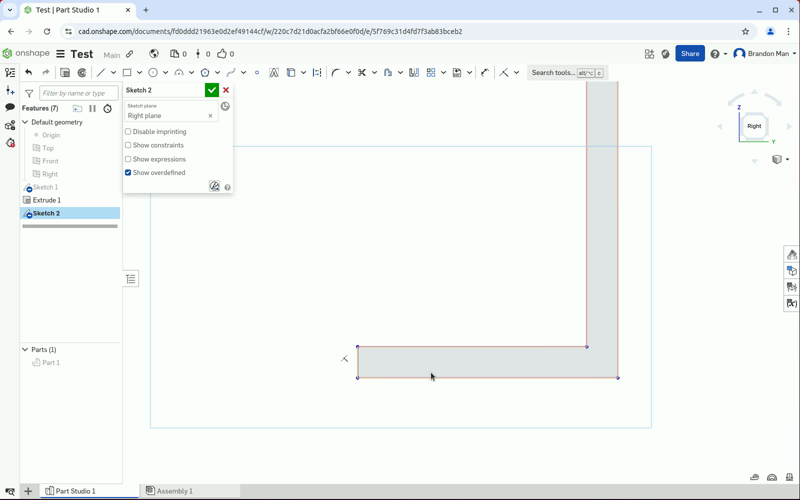
scroll(6)
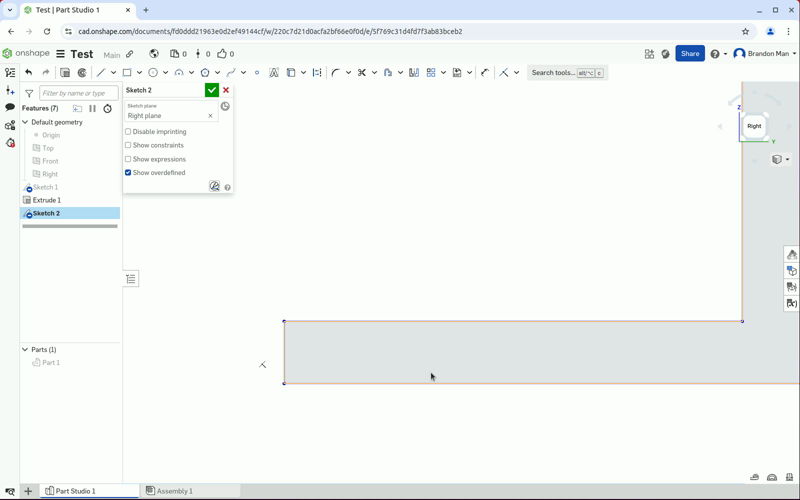
click(431, 372)
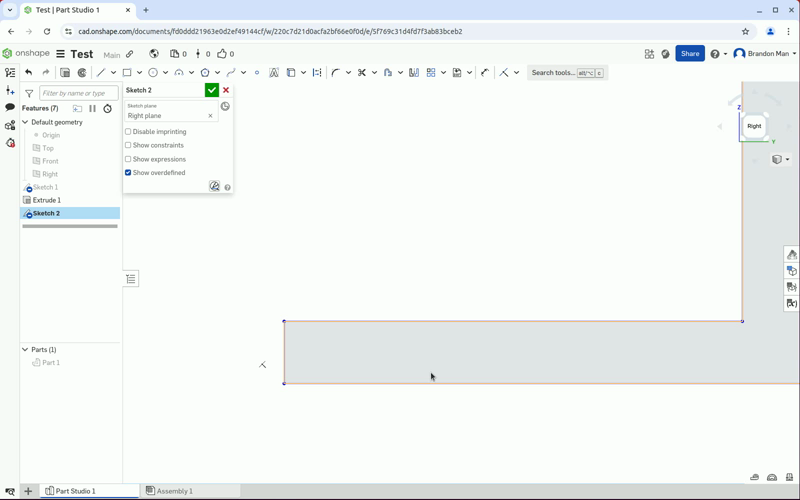
scroll(-6)
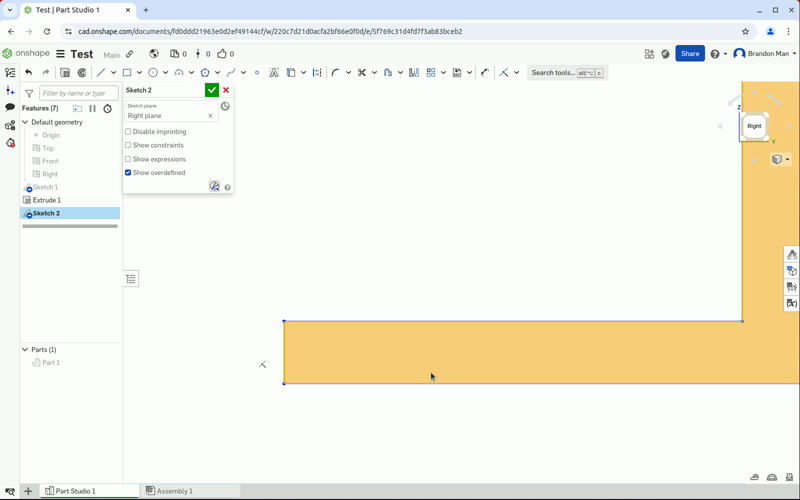
scroll(-6)
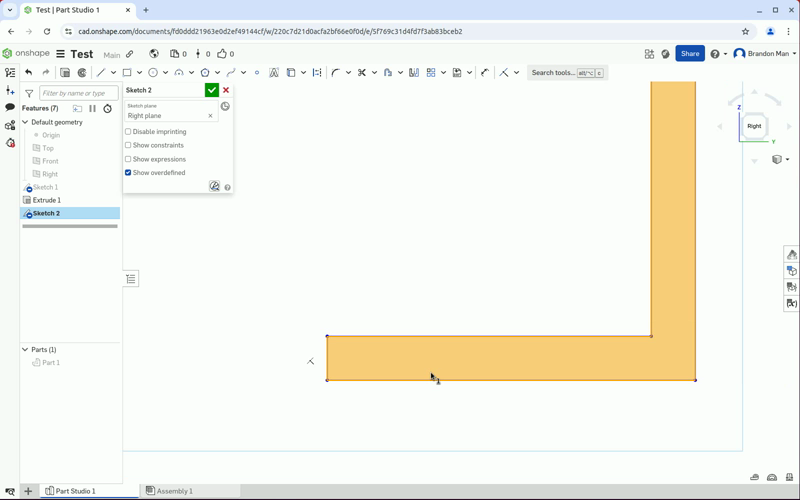
scroll(-6)
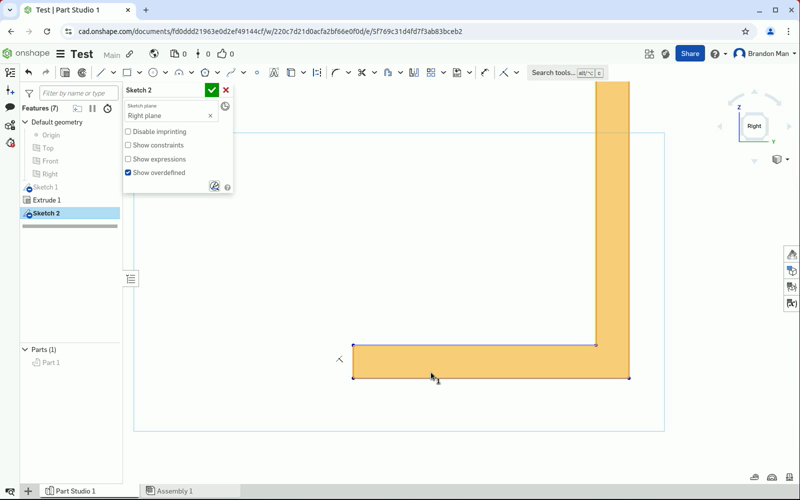
scroll(-6)
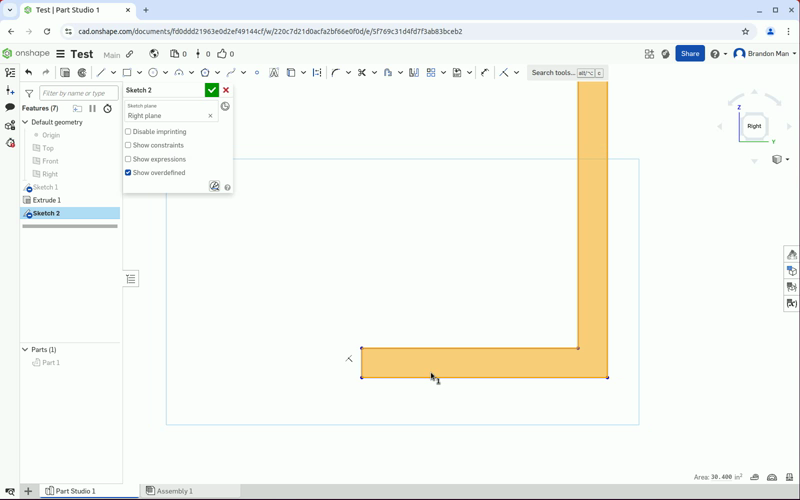
scroll(-6)
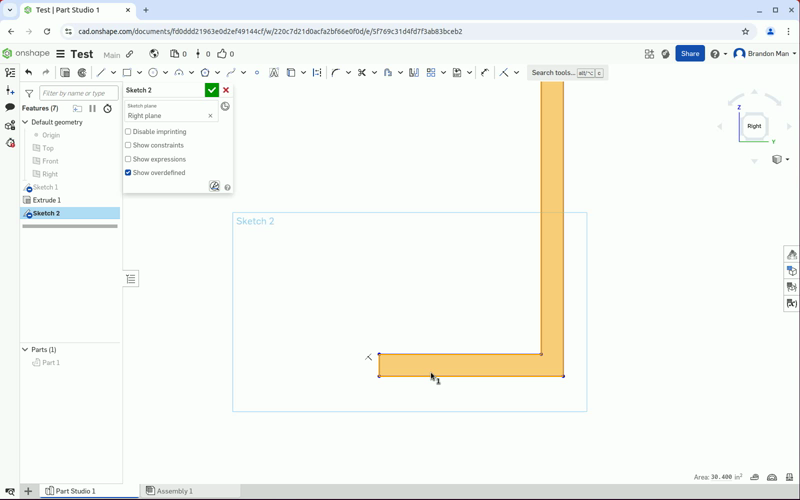
scroll(-6)
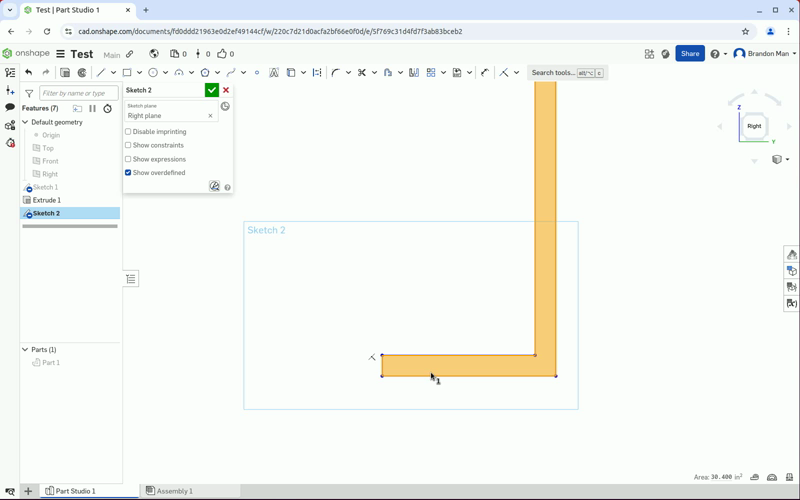
scroll(-6)
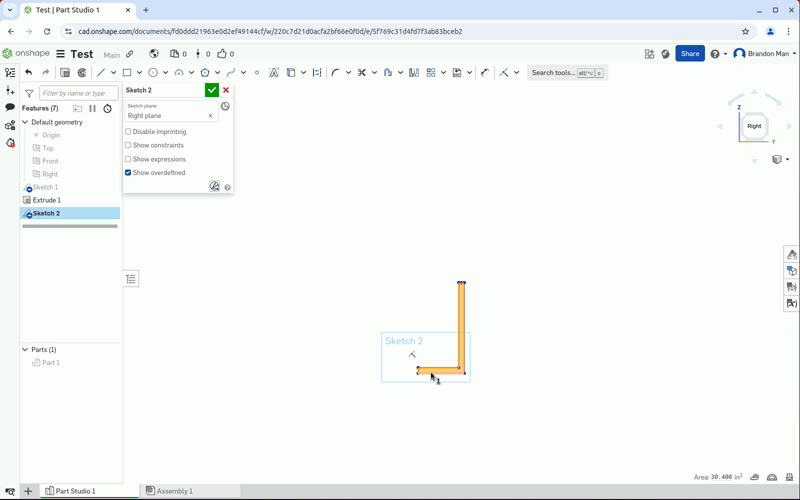
mouse_move(73, 352)
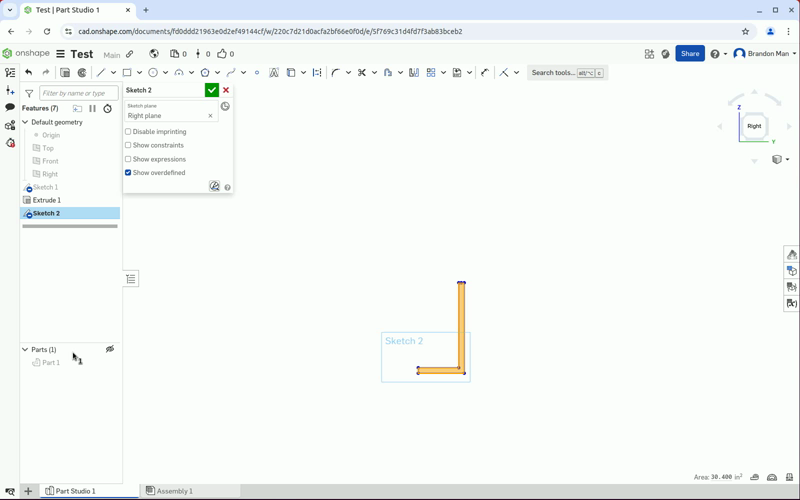
key(shift+y)
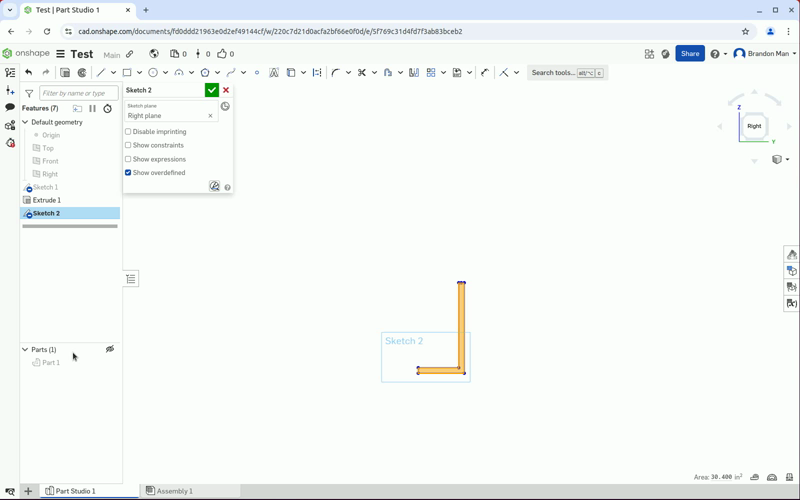
key(shift+e)
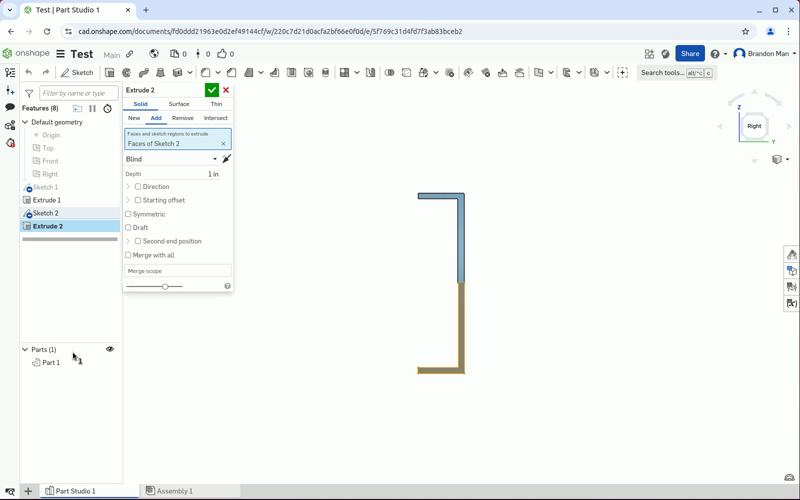
mouse_move(143, 106)
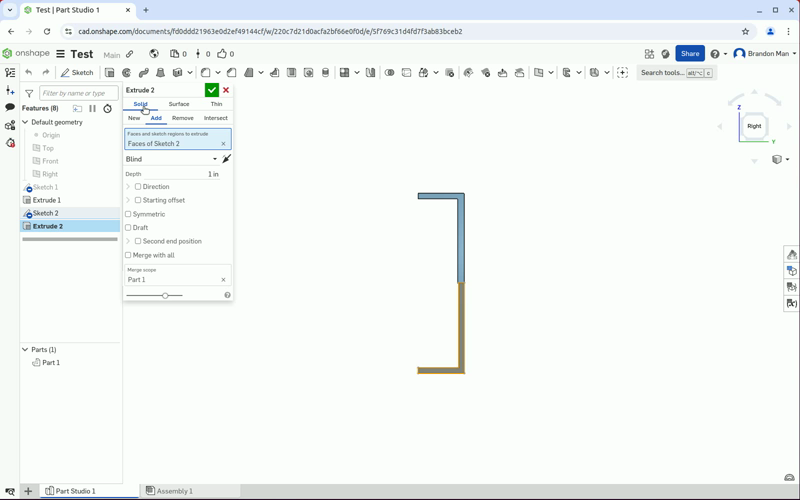
click(143, 106)
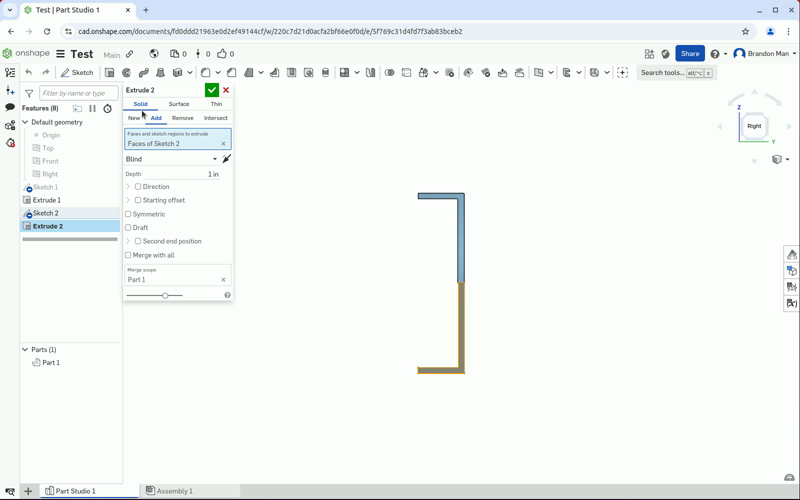
mouse_move(137, 120)
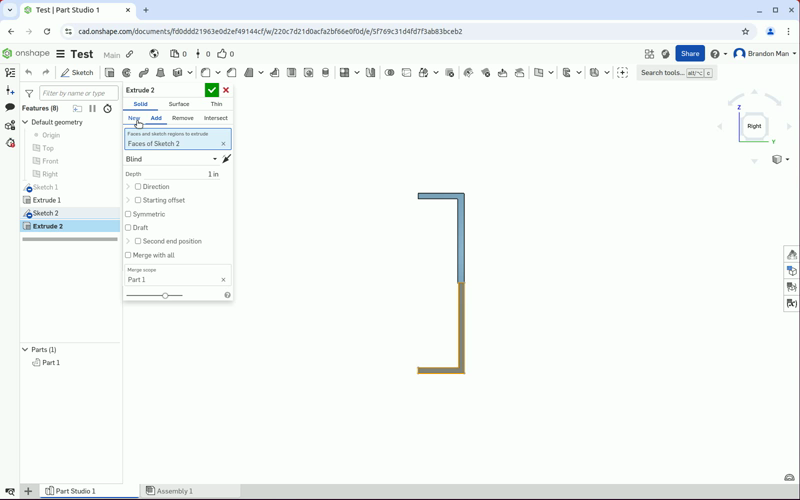
click(137, 120)
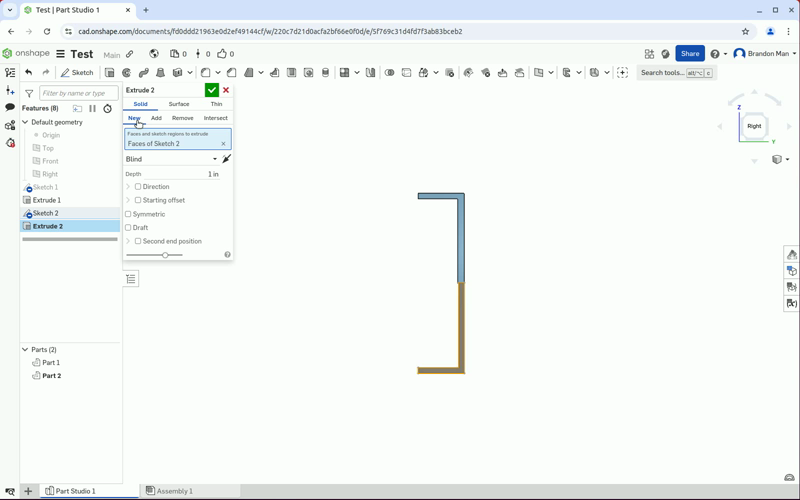
key(tab, 4)
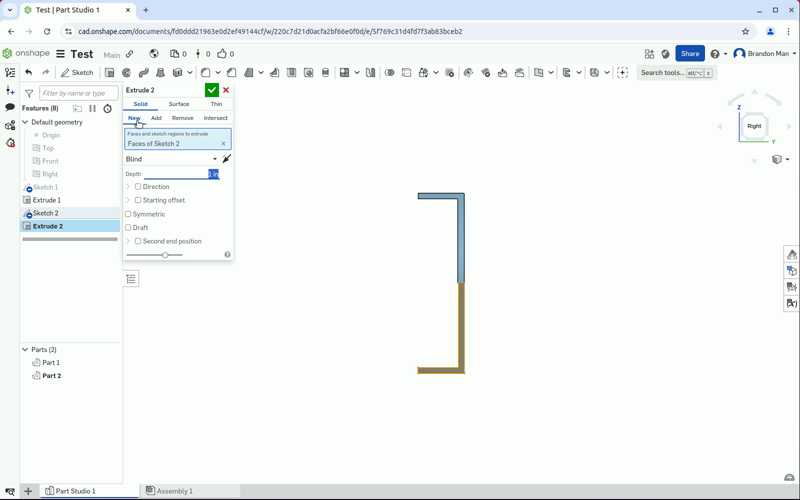
text(46.216)
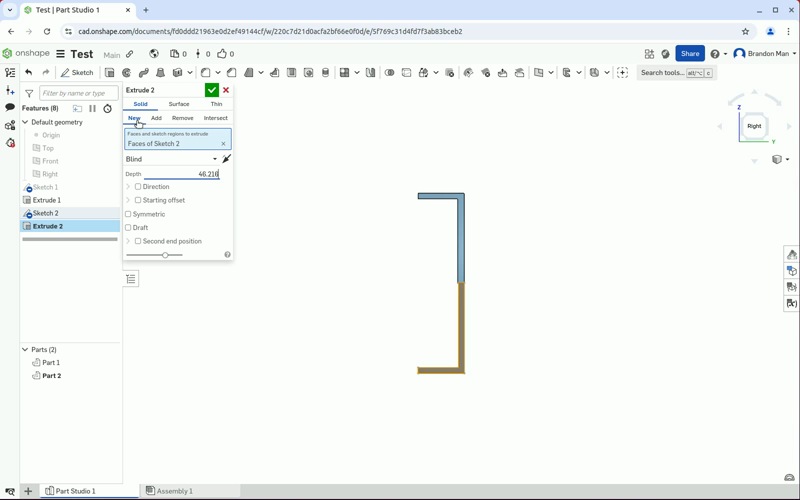
key(tab, 3)
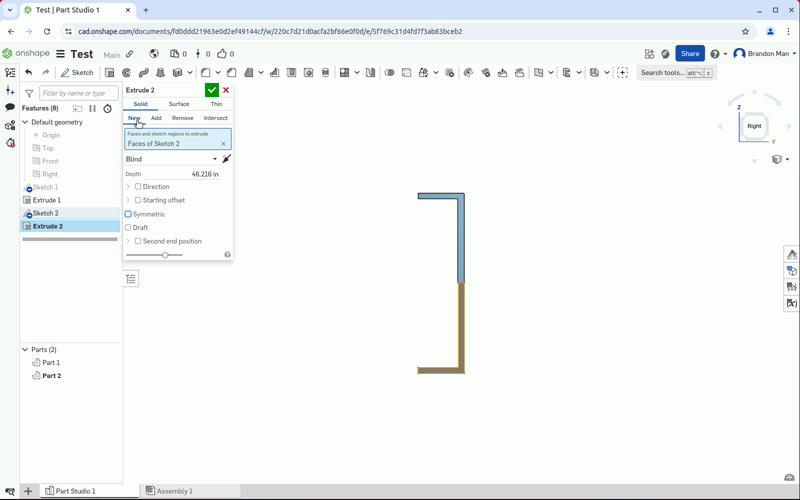
key(space)
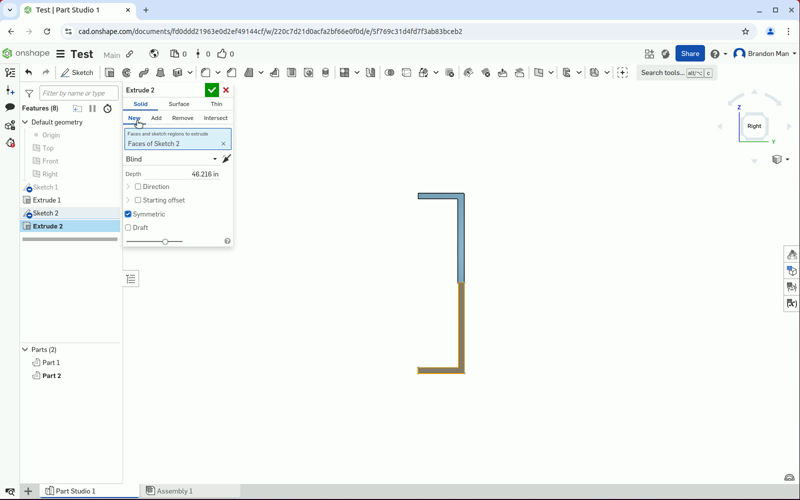
key(enter)
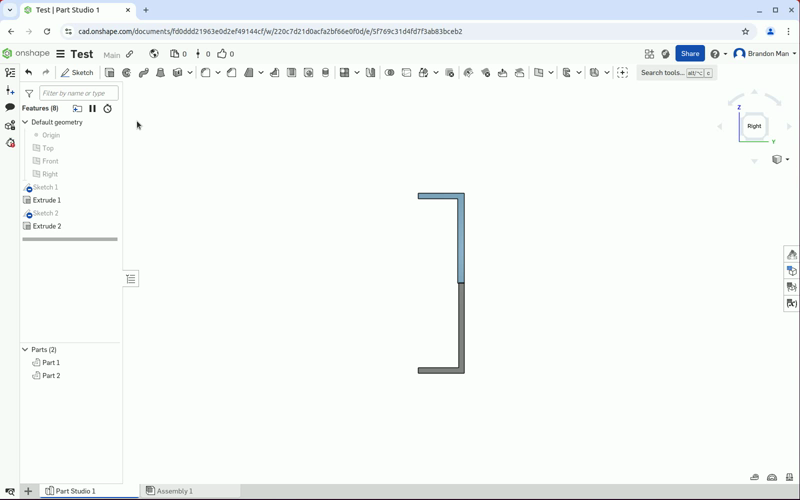
key(shift+h)
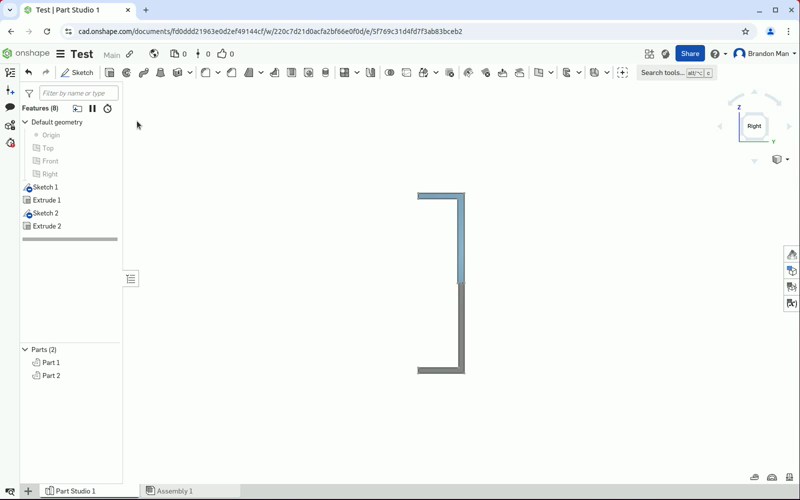
key(shift+h)
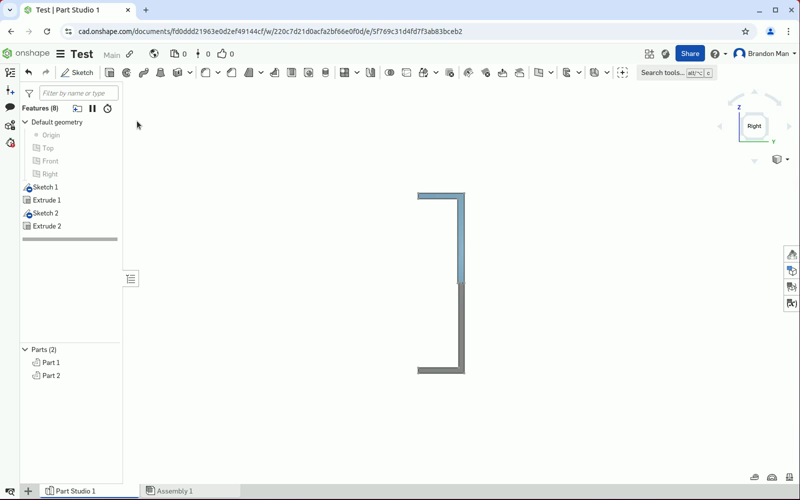
key(shift+7)
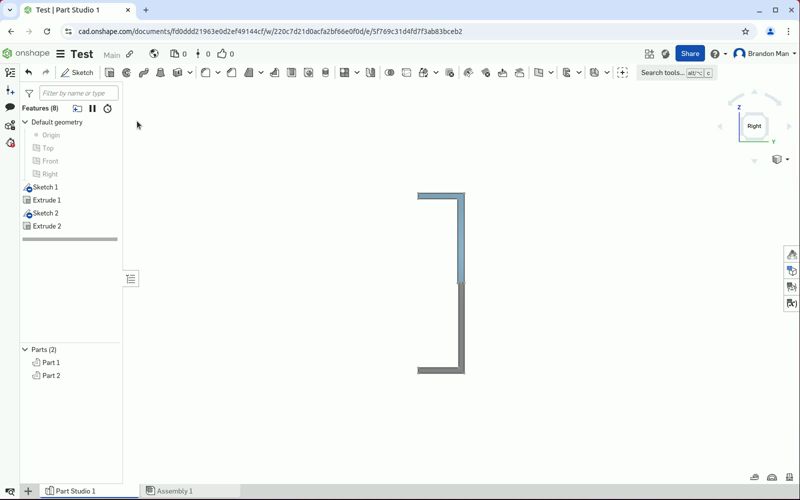
key(right, 2)
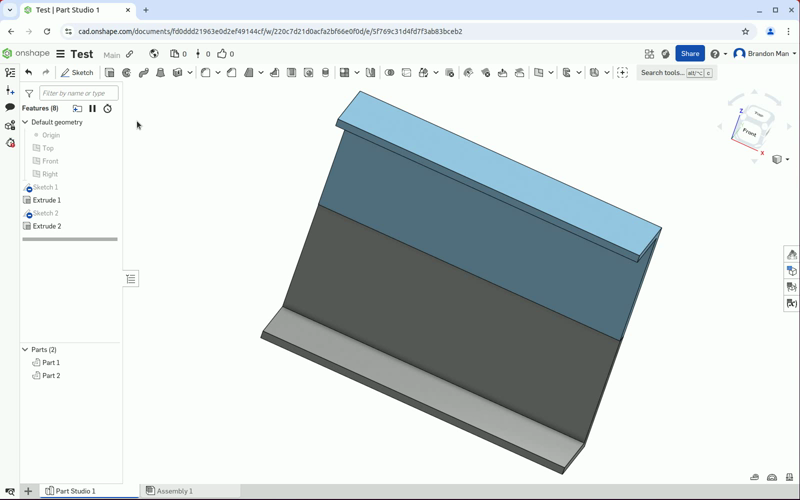
key(down, 2)
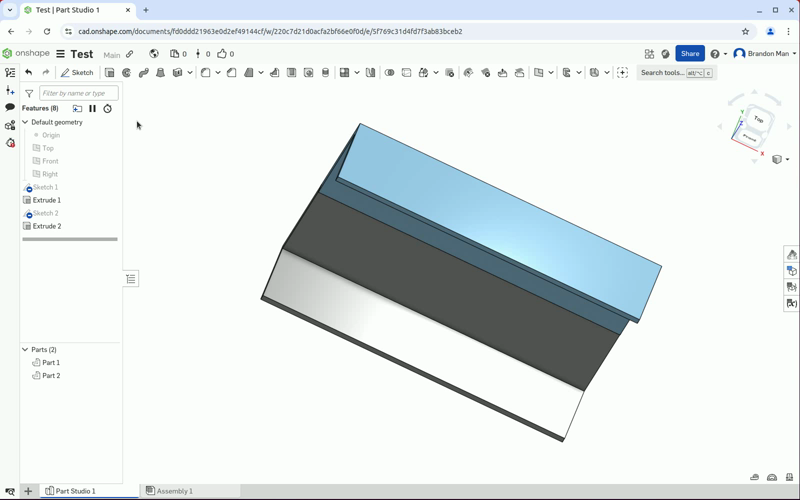
key(up, 2)
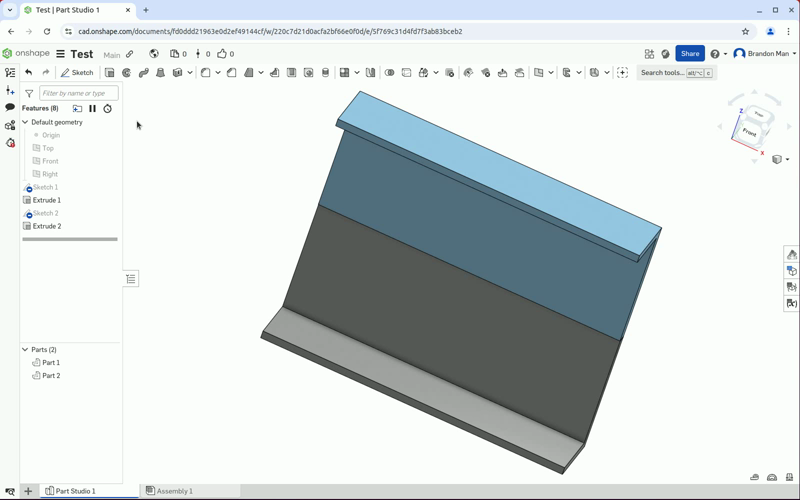
key(left, 2)
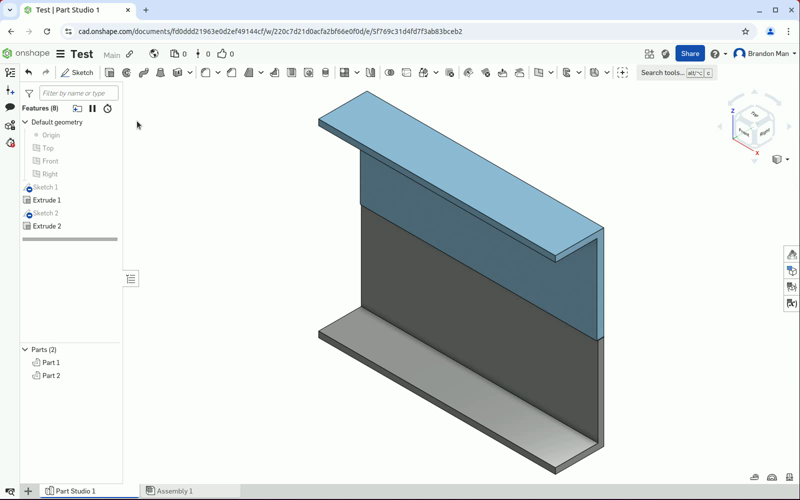
mouse_move(73, 189)
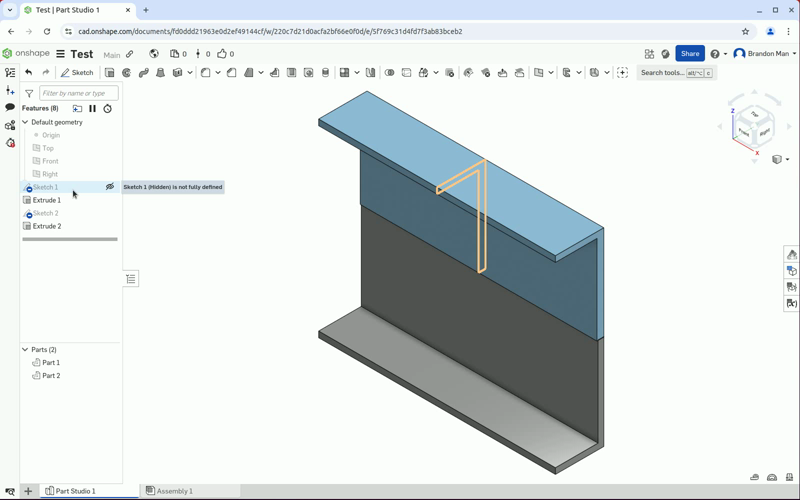
click(73, 189)